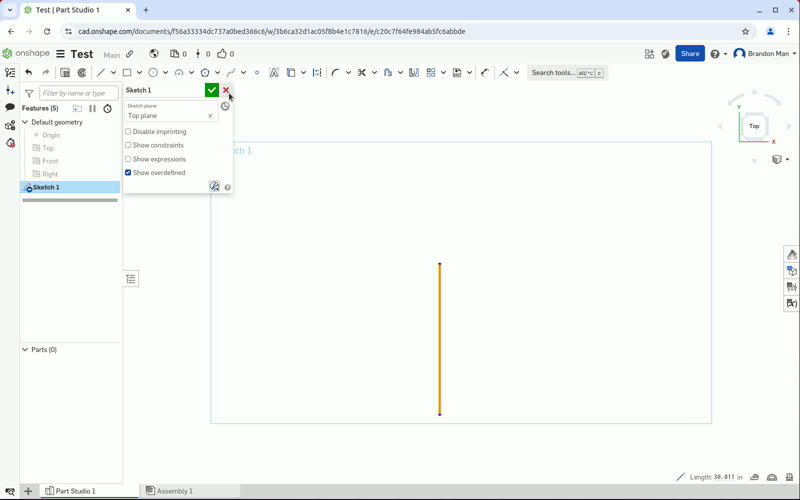
key(shift+h)
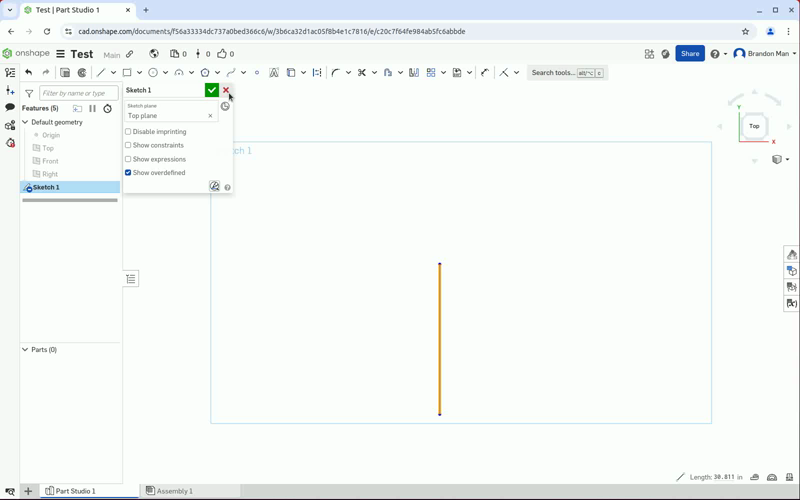
key(shift+s)
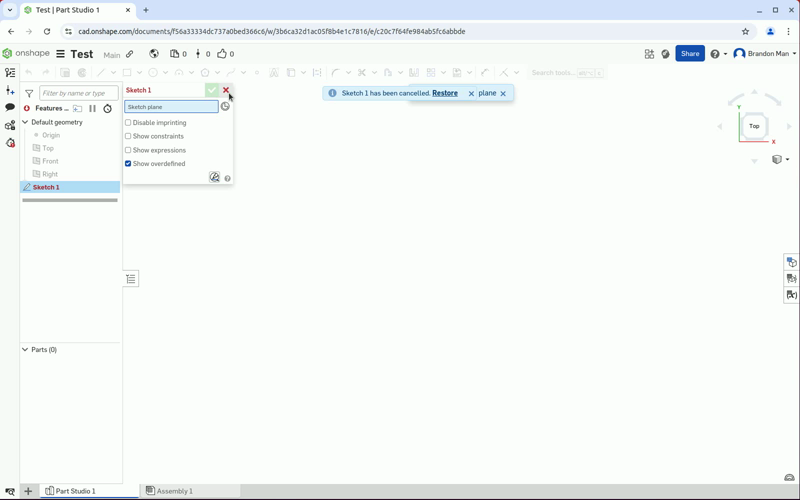
mouse_move(73, 150)
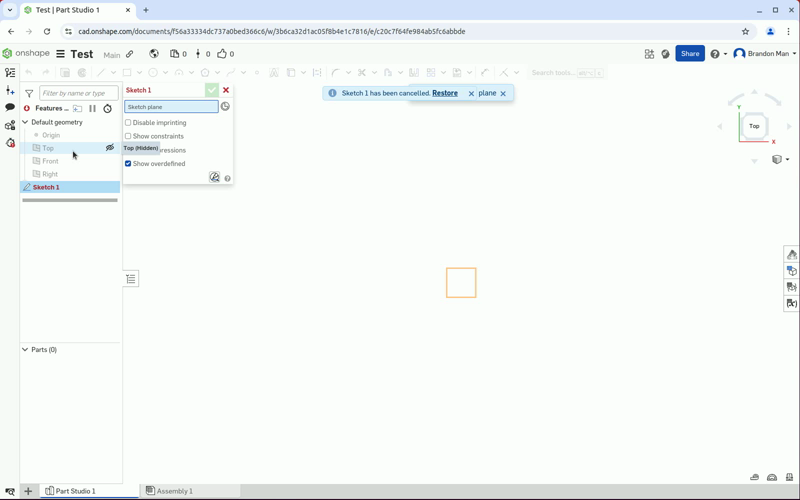
click(73, 150)
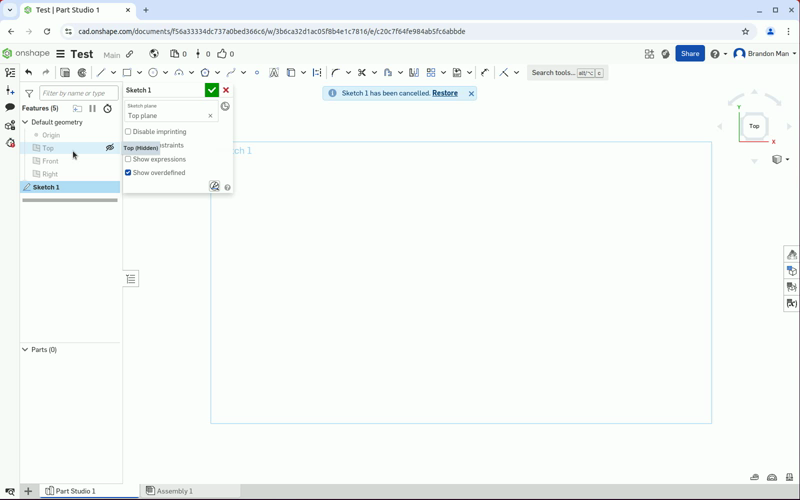
mouse_move(73, 352)
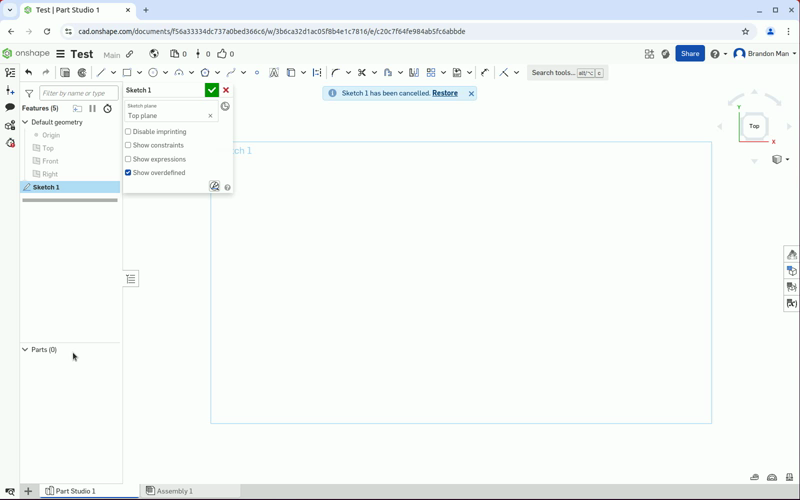
key(y)
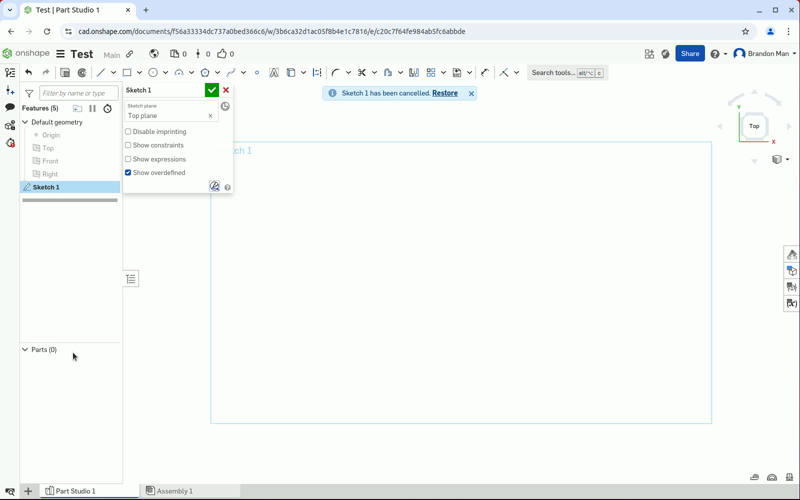
key(l)
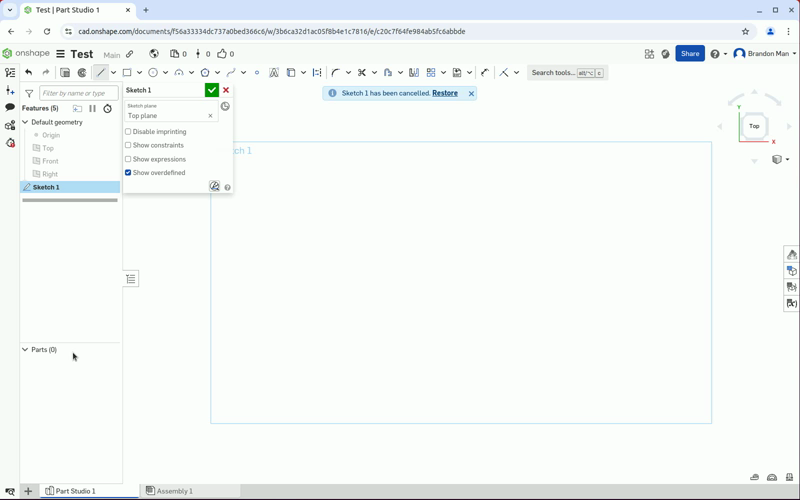
key_down(shift)
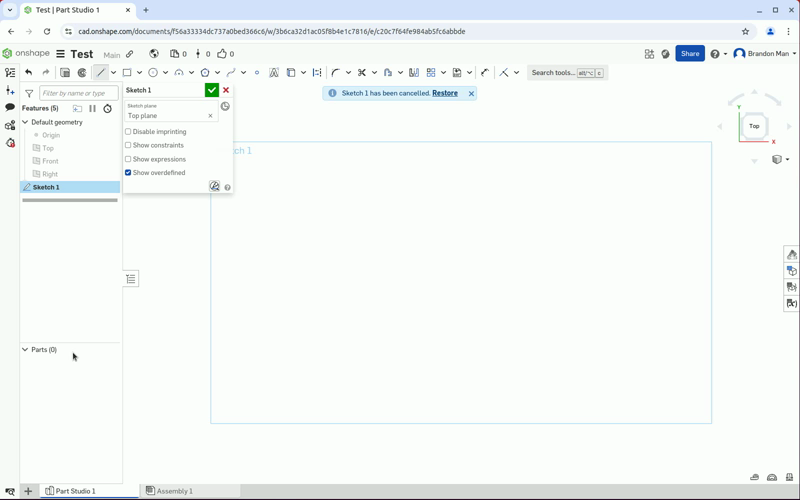
mouse_move(460, 273)
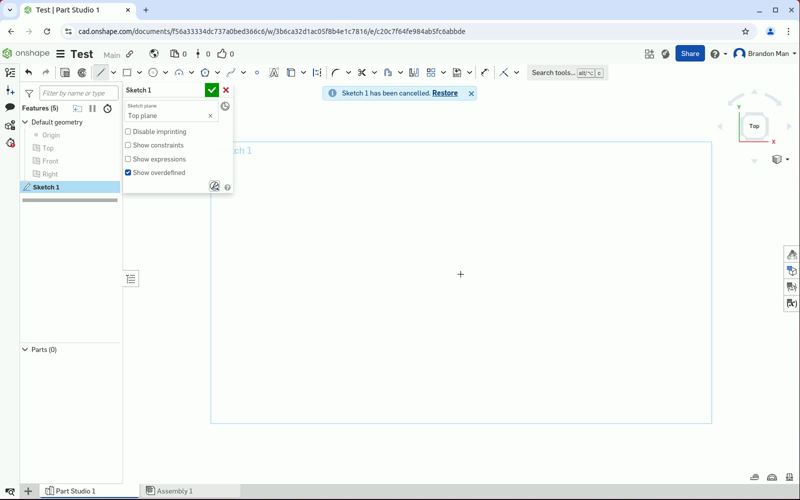
click(460, 273)
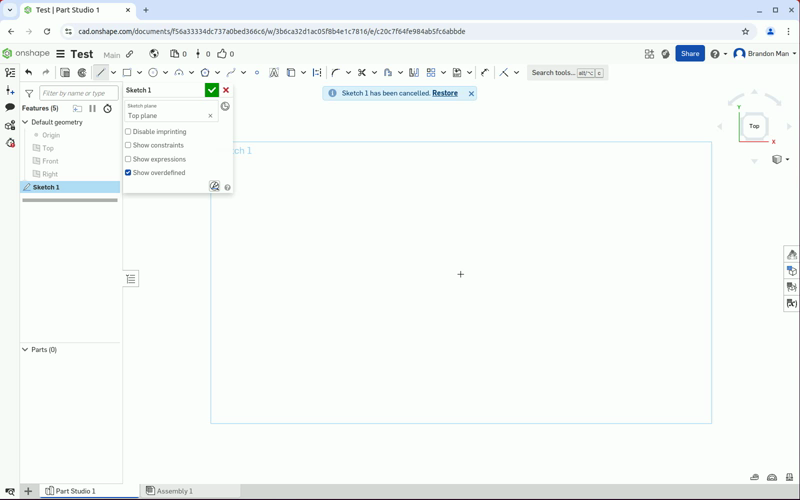
key_up(shift)
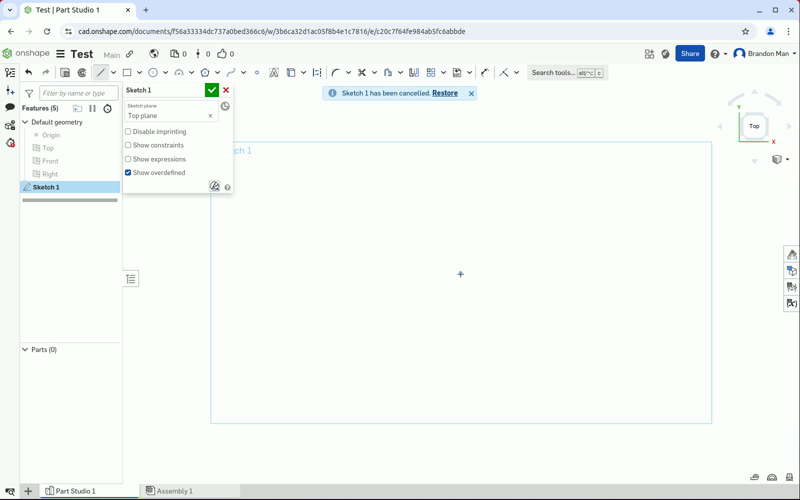
key_down(shift)
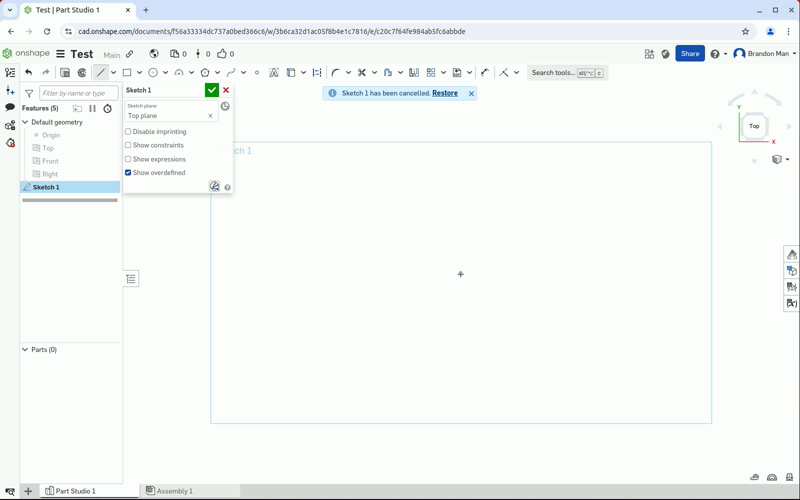
mouse_move(490, 273)
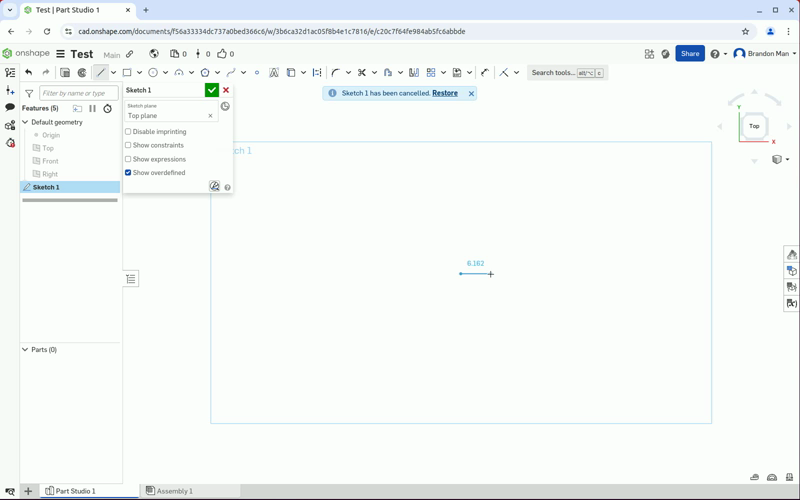
mouse_move(486, 273)
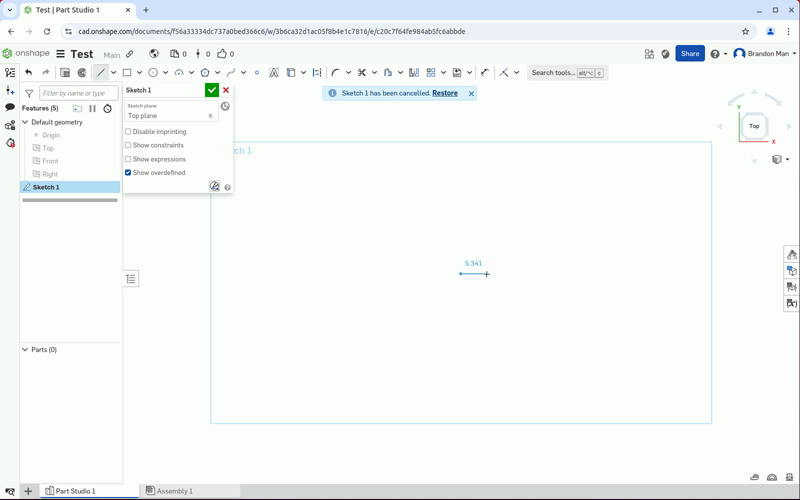
click(486, 273)
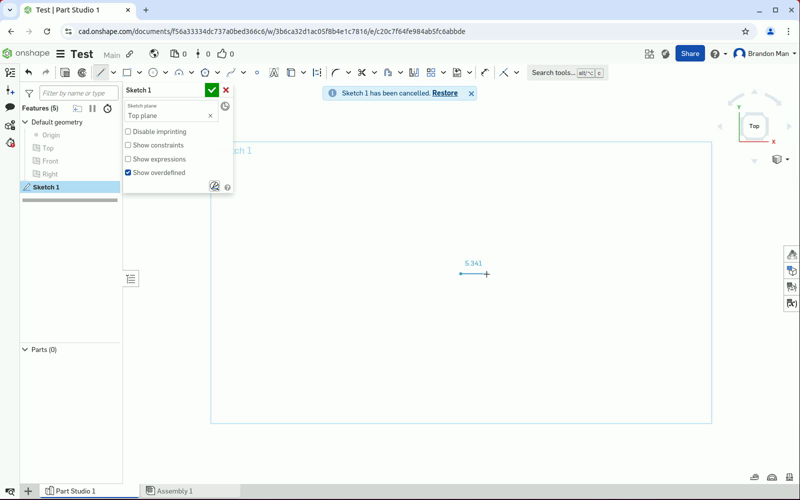
key_up(shift)
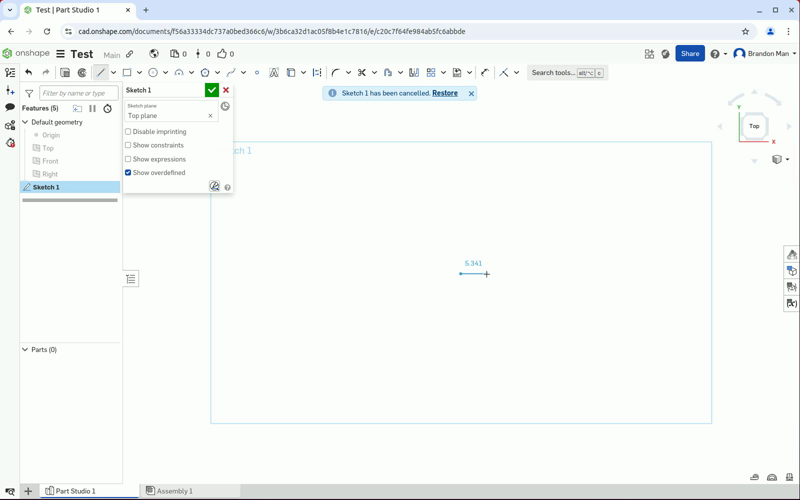
key_down(shift)
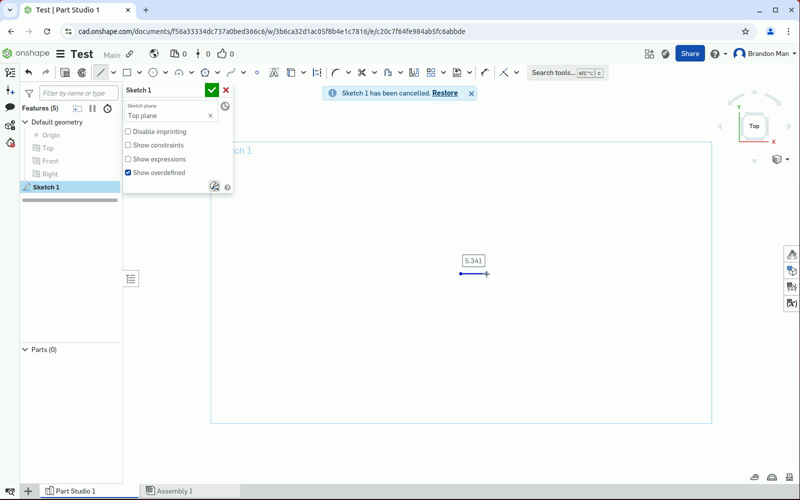
mouse_move(486, 170)
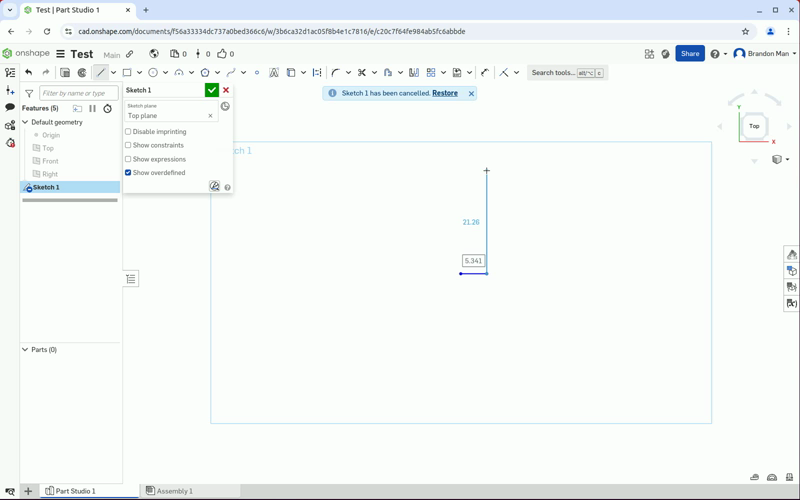
click(486, 170)
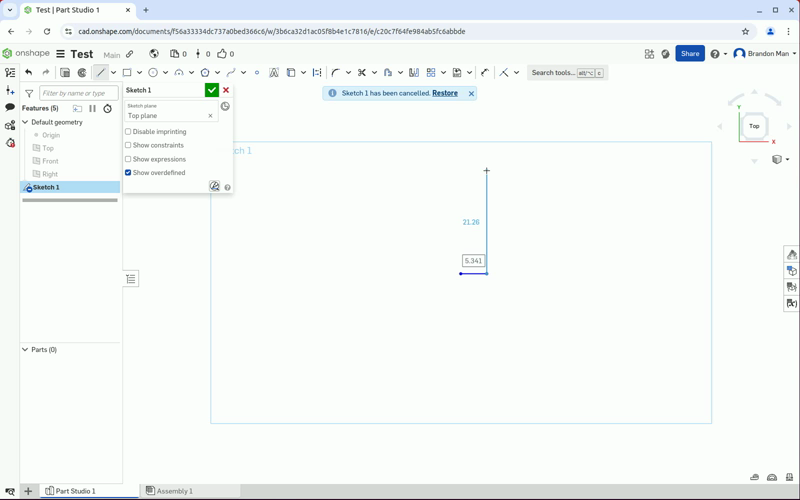
key_up(shift)
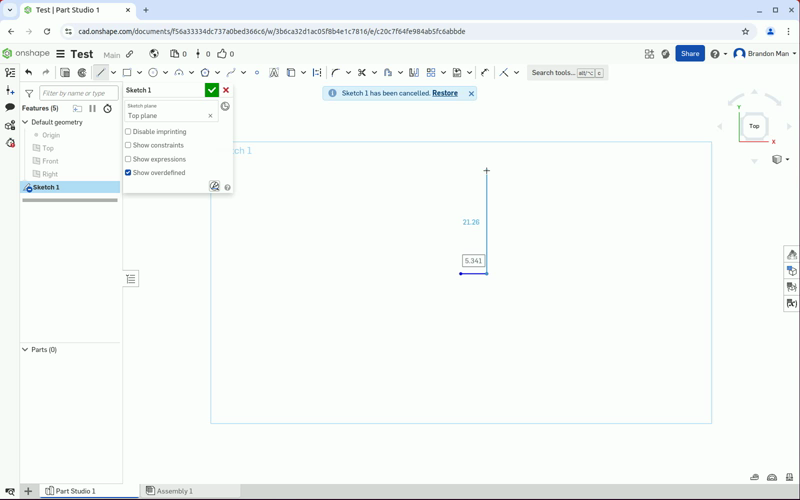
key_down(shift)
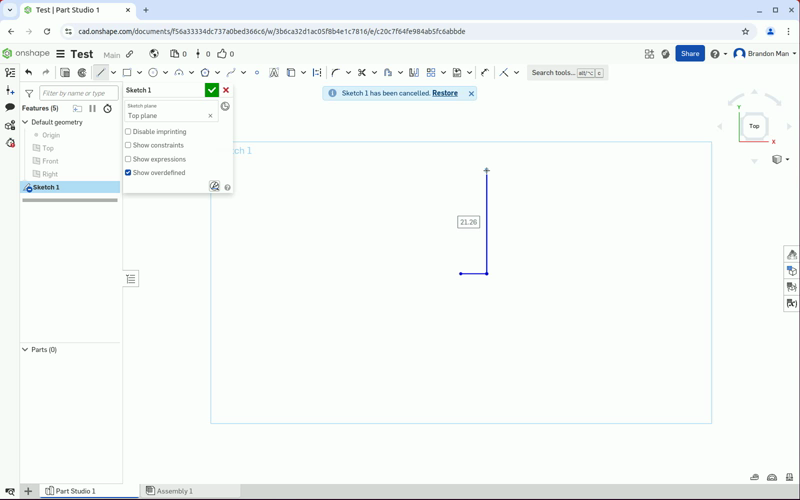
mouse_move(516, 170)
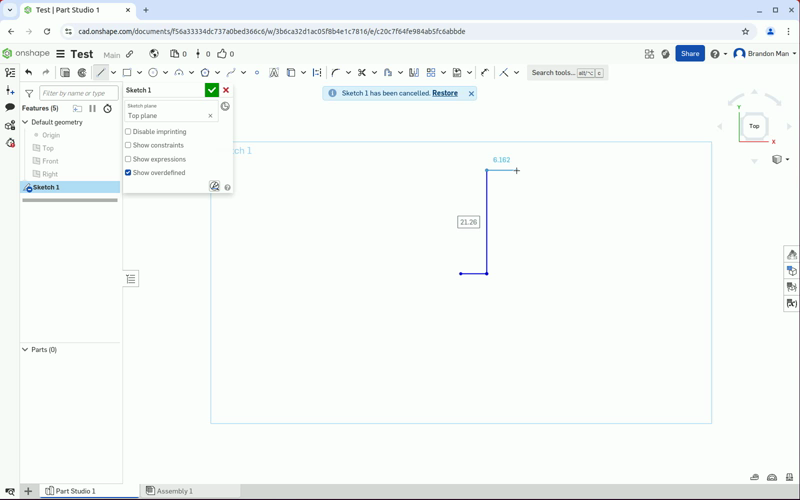
mouse_move(460, 170)
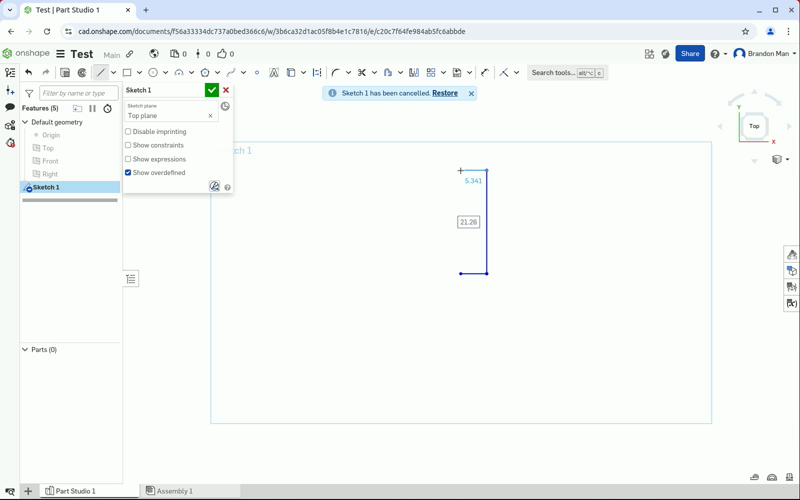
click(460, 170)
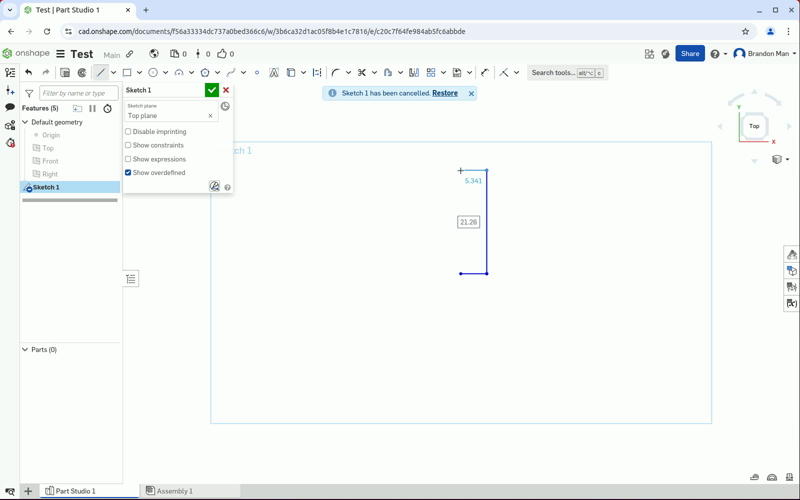
key_up(shift)
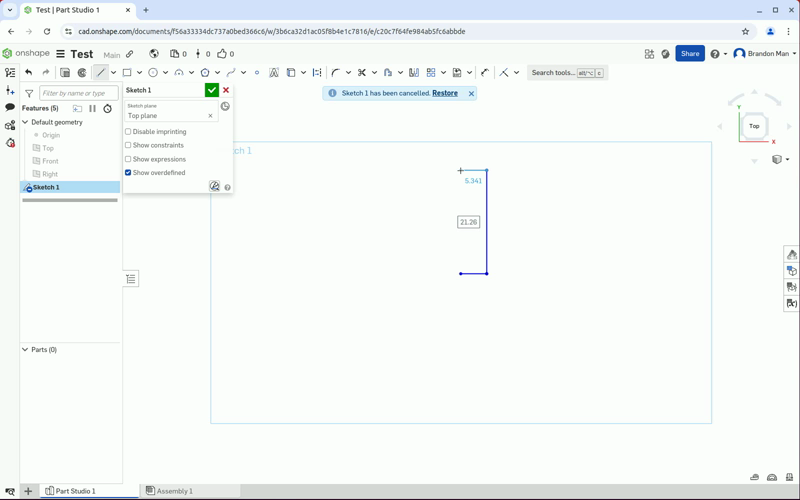
key_down(shift)
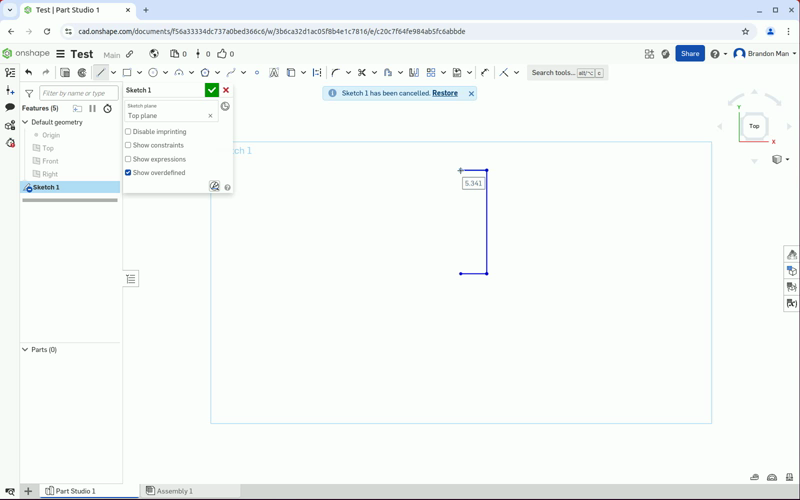
mouse_move(460, 273)
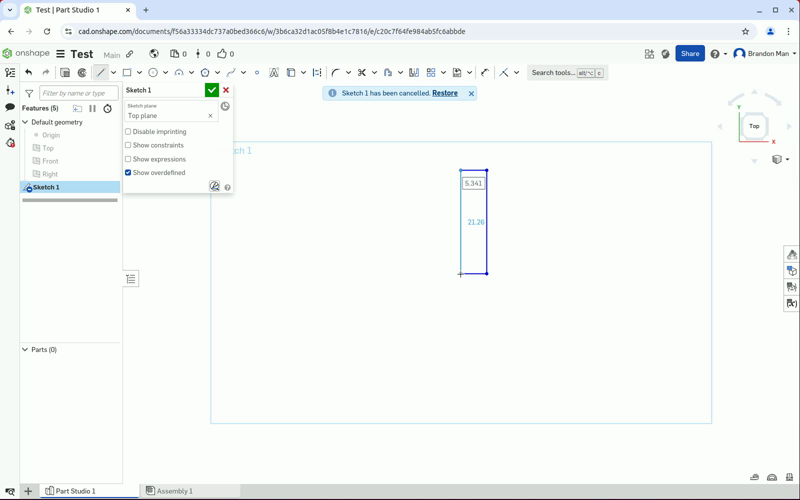
key_up(shift)
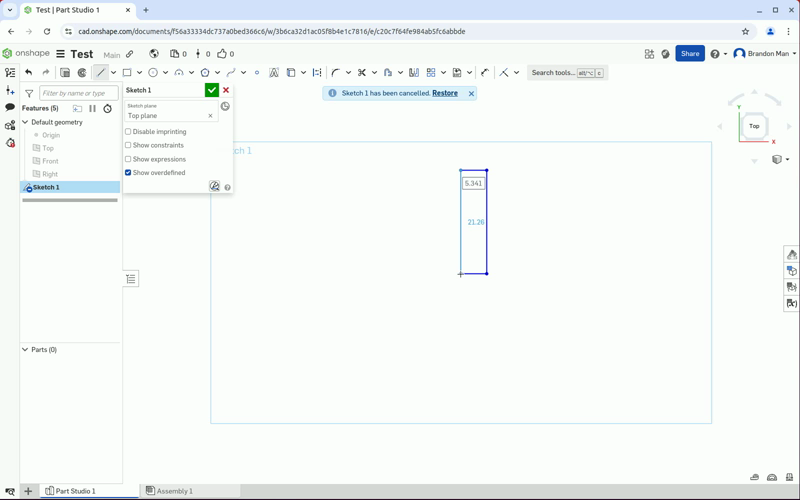
click(460, 273)
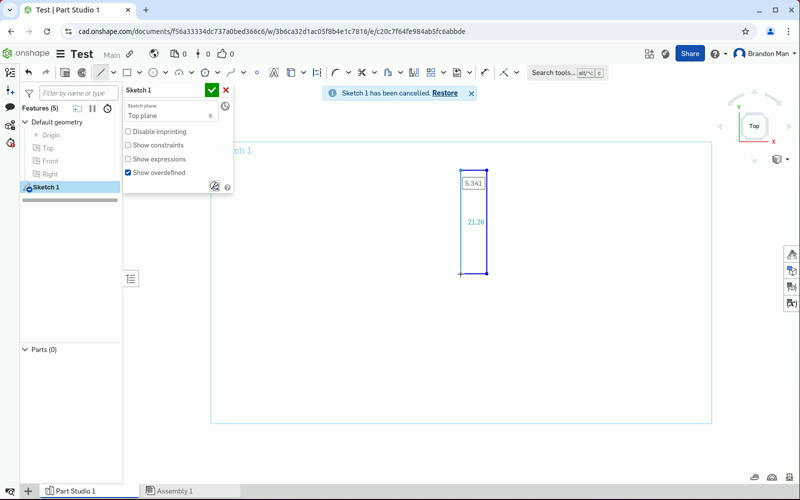
key(esc)
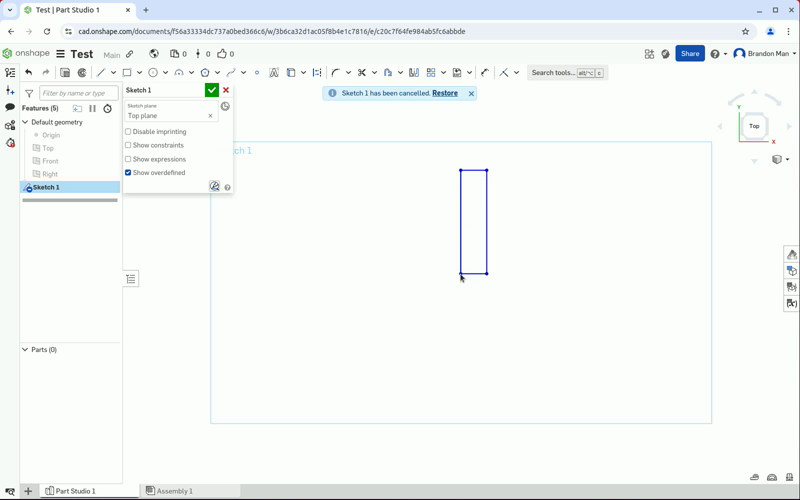
mouse_move(471, 262)
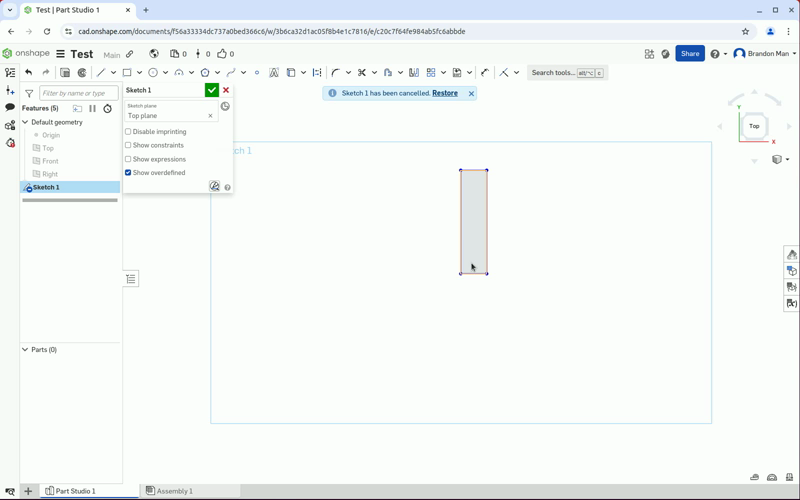
click(471, 262)
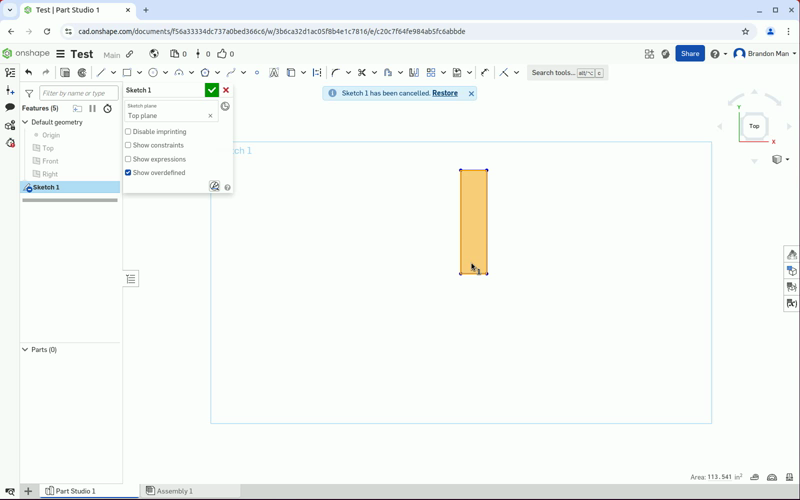
mouse_move(73, 352)
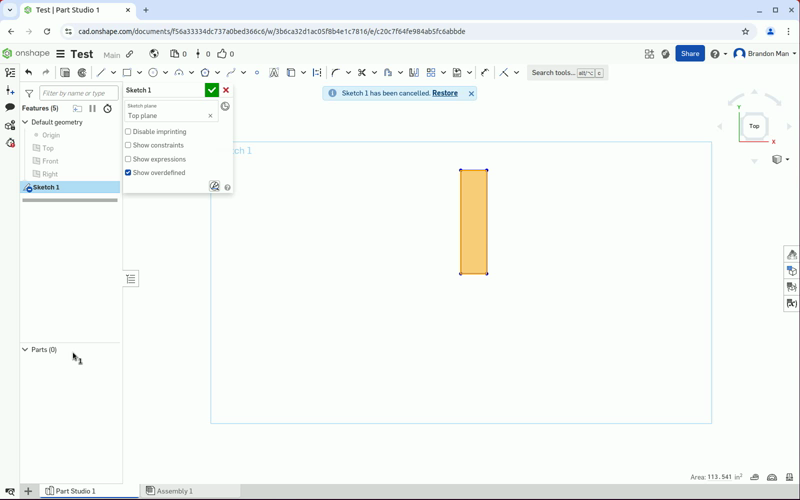
key(shift+y)
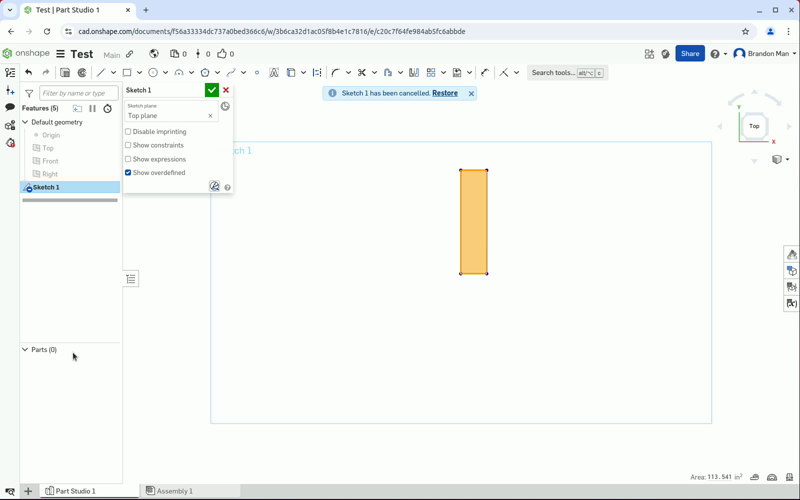
key(shift+e)
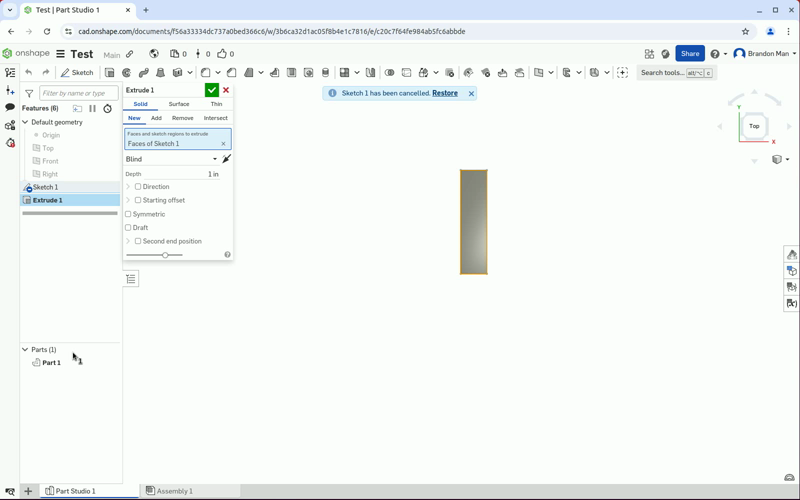
mouse_move(143, 106)
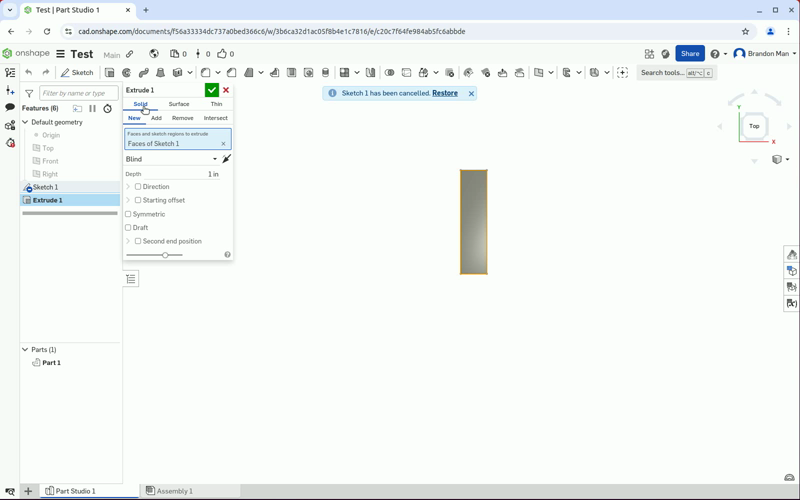
click(143, 106)
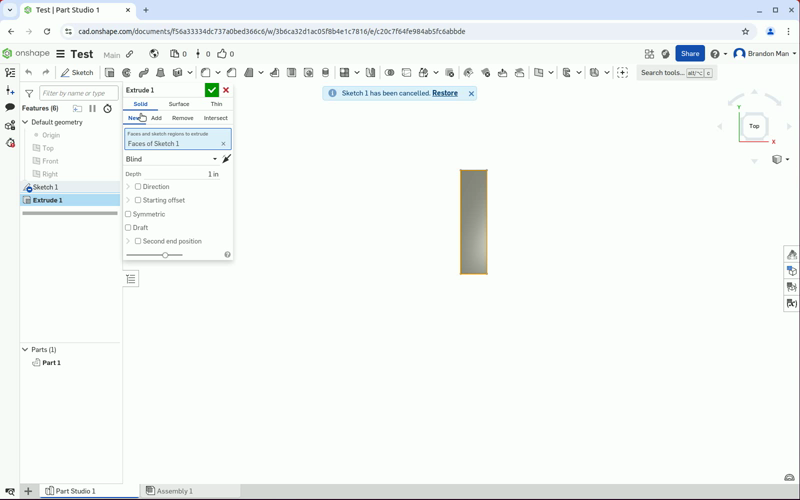
mouse_move(137, 120)
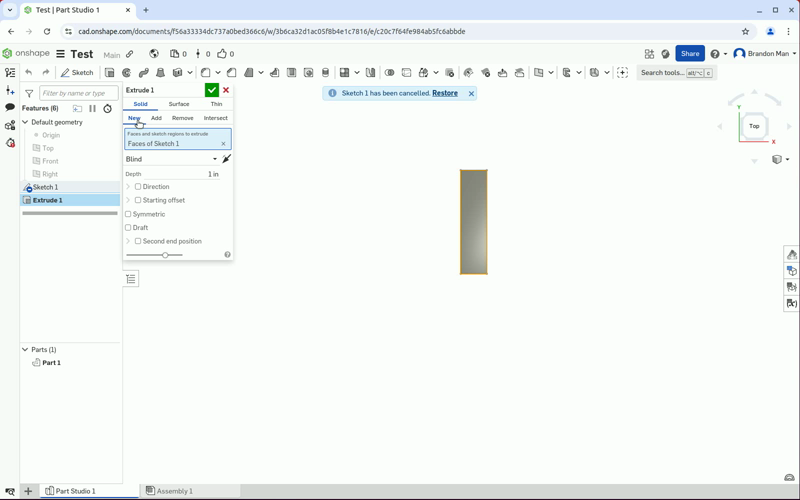
click(137, 120)
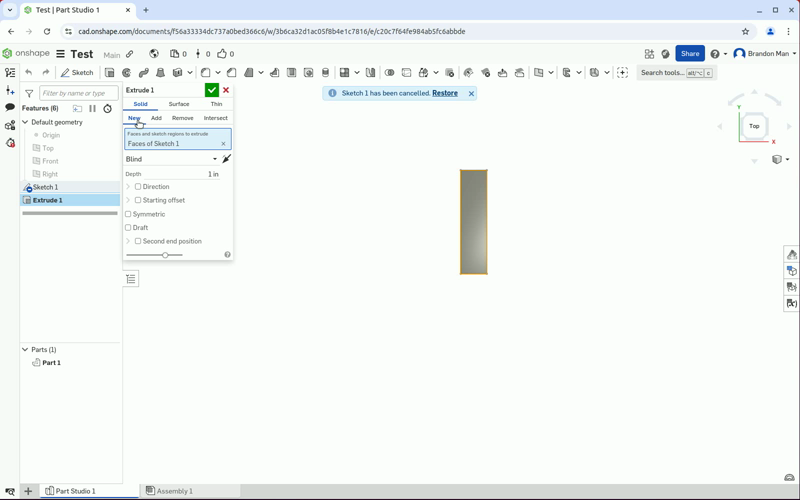
key(tab, 4)
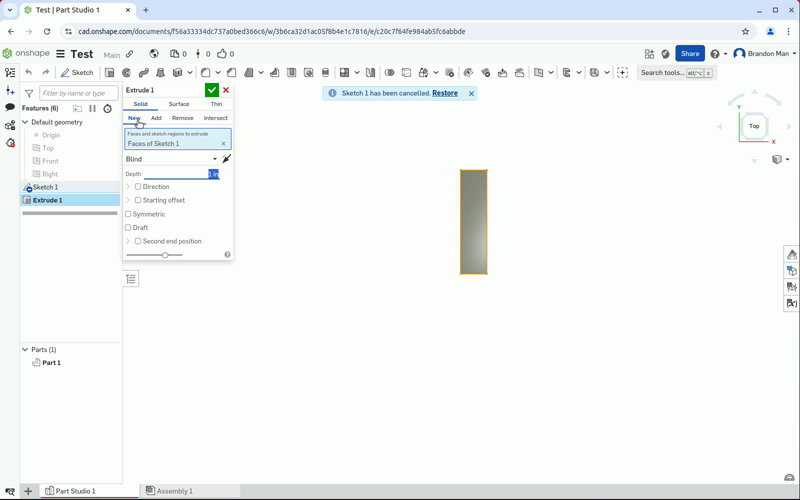
text(21.183)
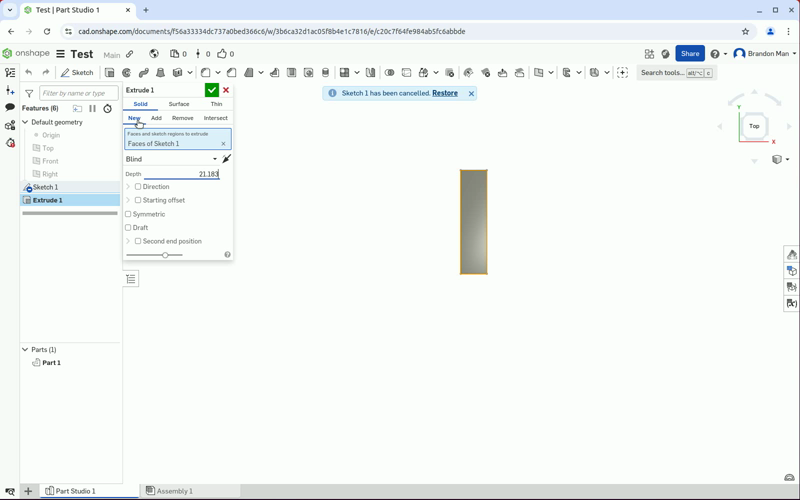
key(enter)
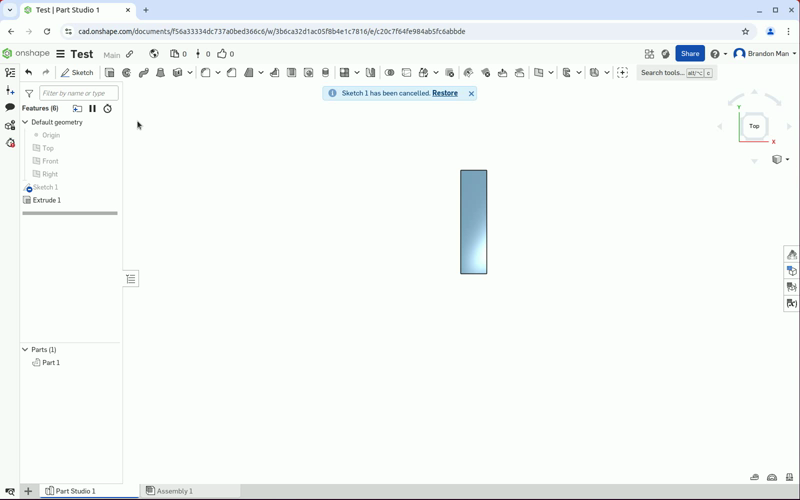
key(shift+h)
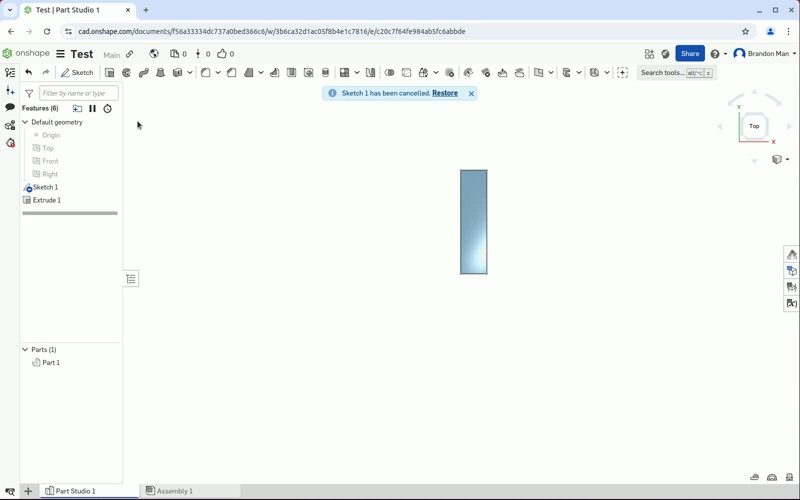
key(shift+h)
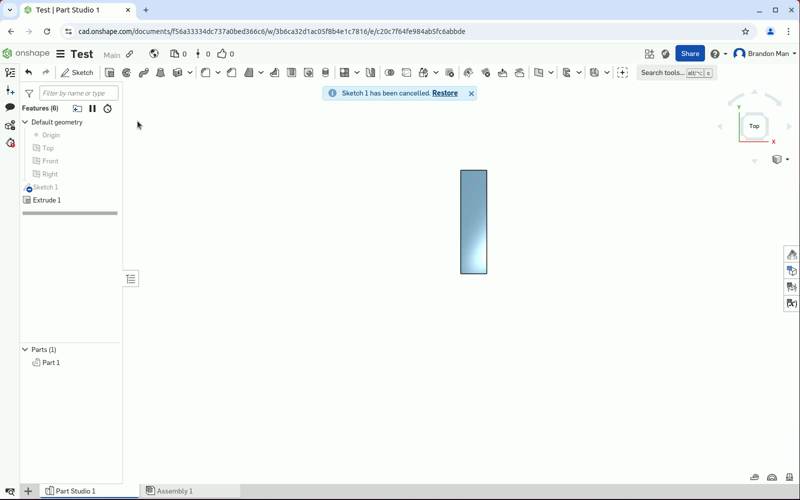
mouse_move(73, 189)
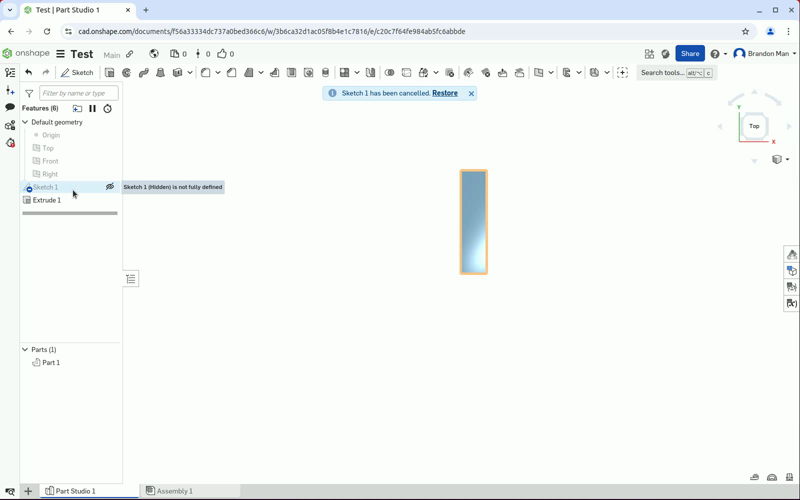
click(73, 189)
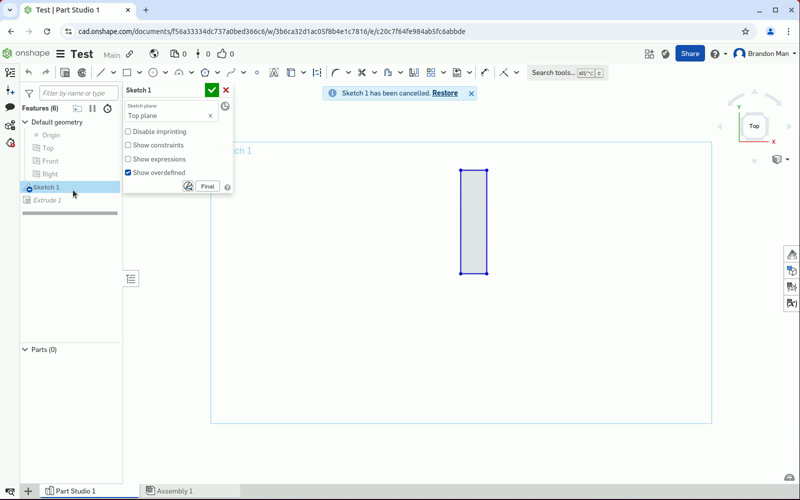
mouse_move(229, 92)
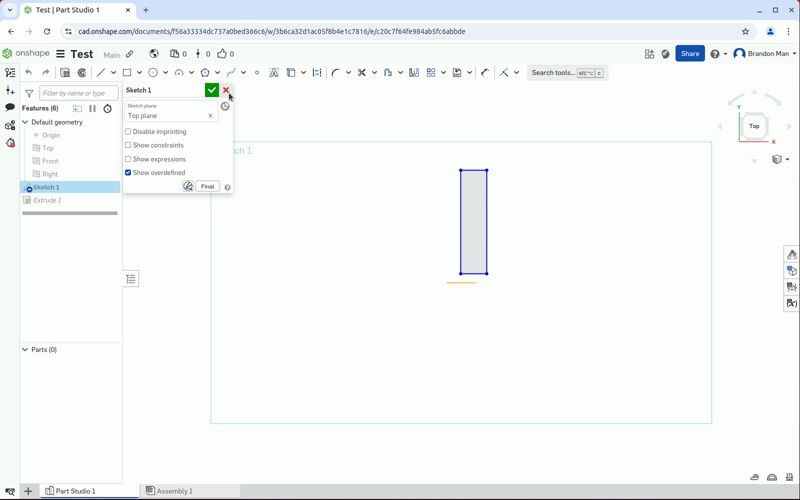
click(229, 92)
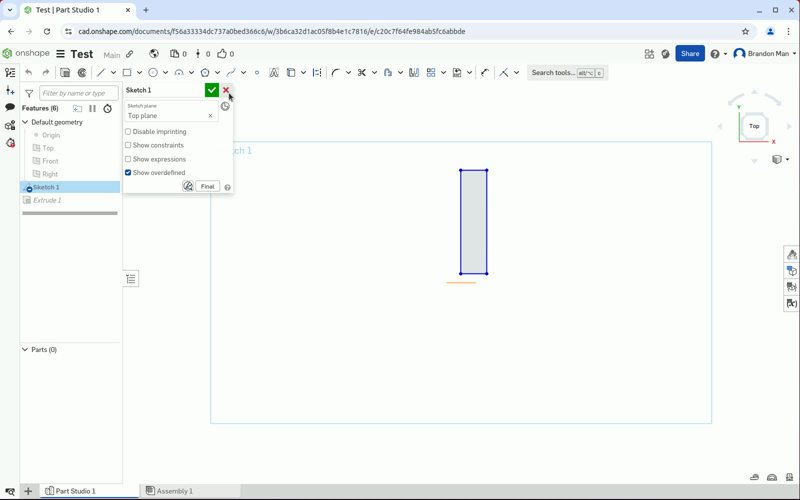
key(shift+s)
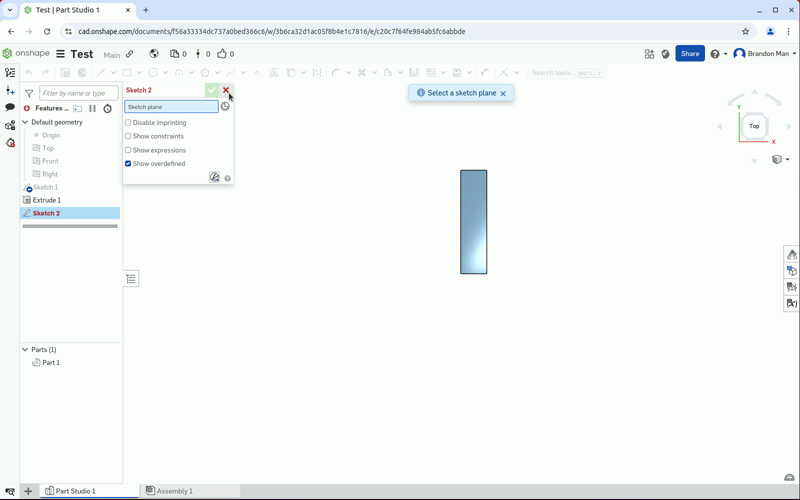
mouse_move(73, 150)
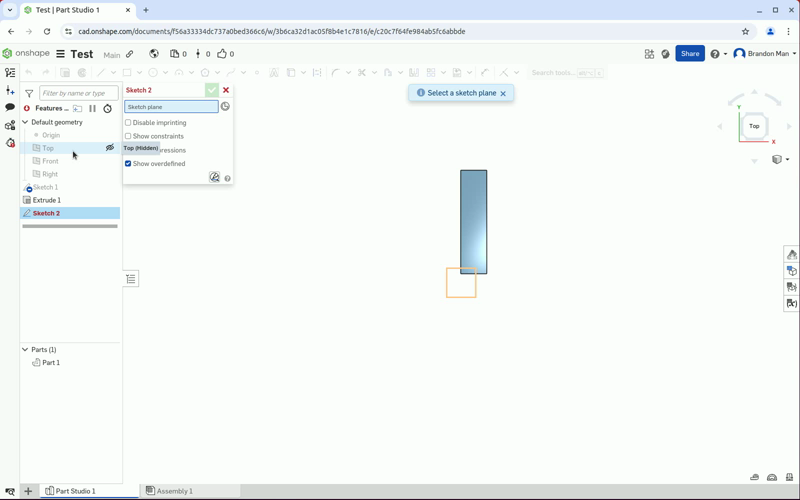
click(73, 150)
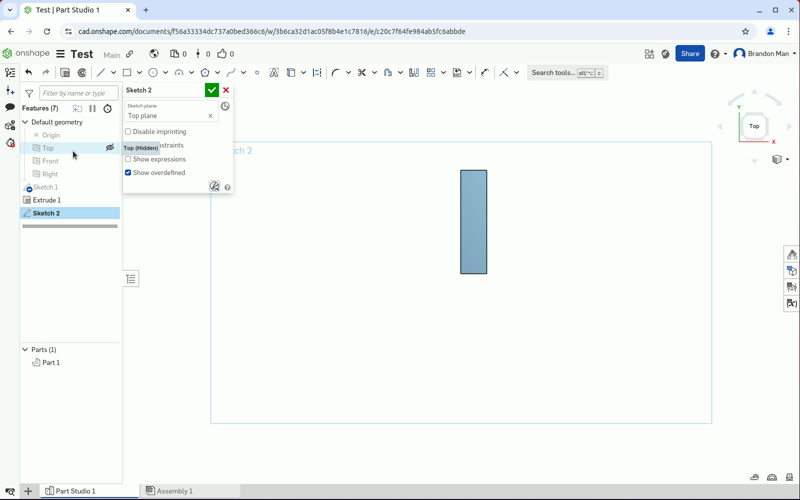
mouse_move(73, 352)
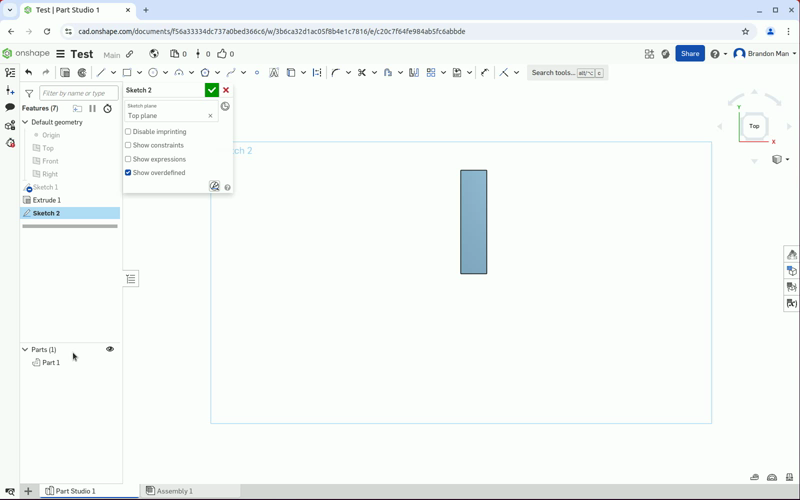
key(y)
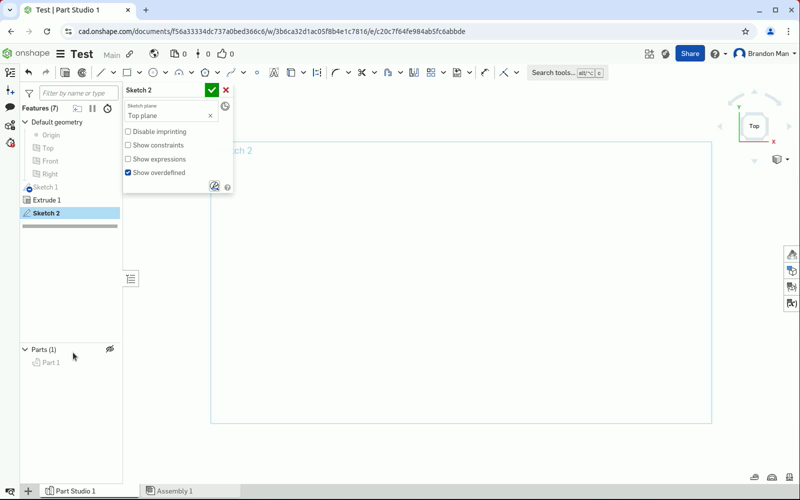
key(l)
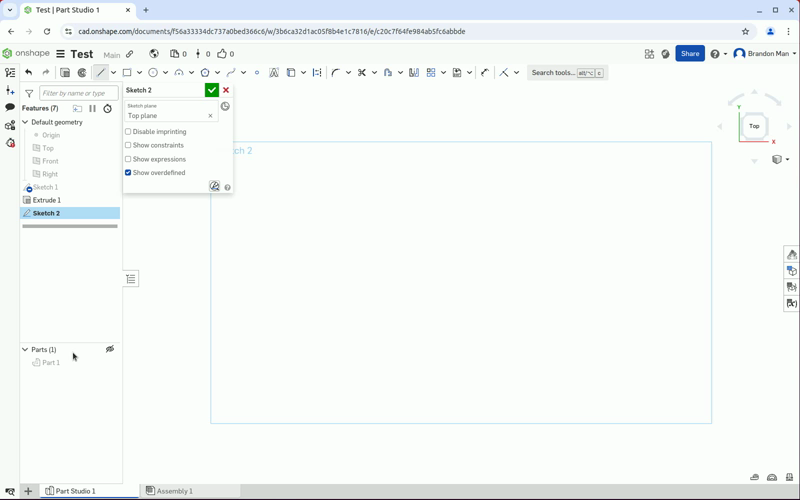
key_down(shift)
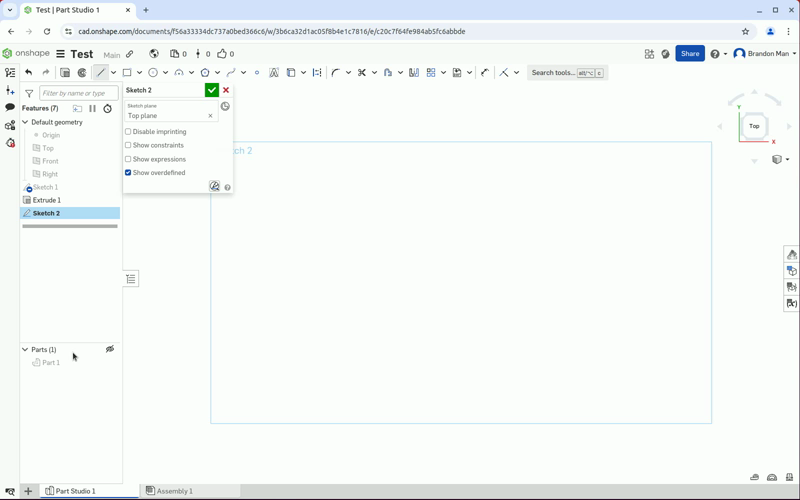
mouse_move(486, 273)
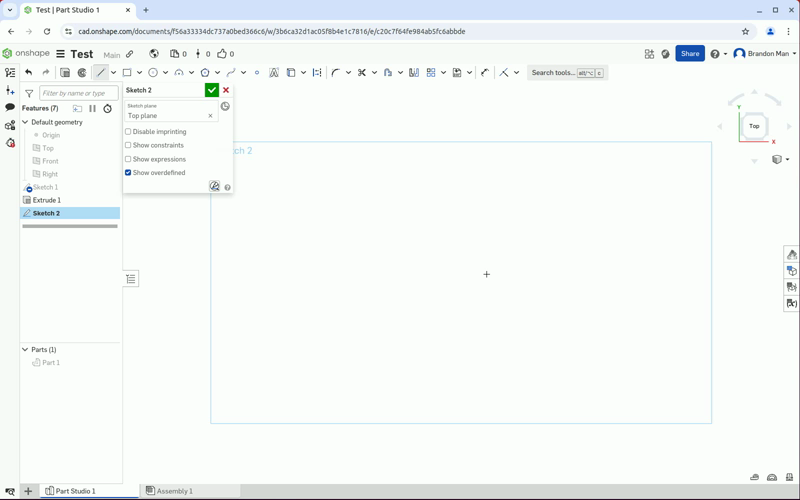
click(486, 273)
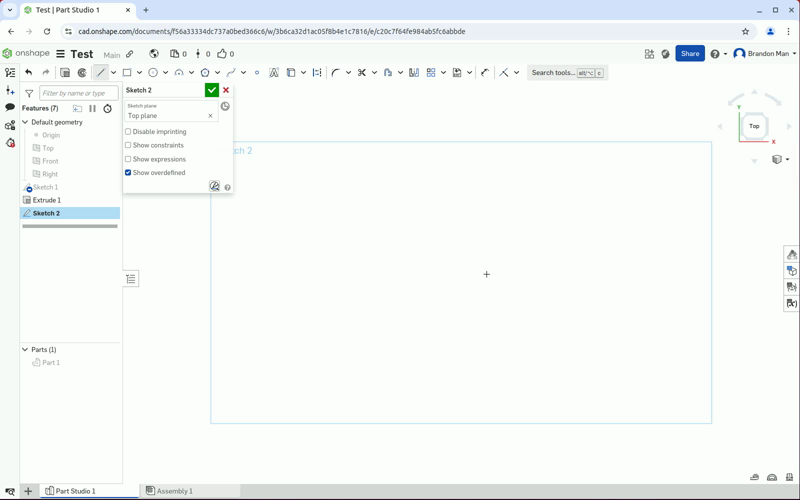
key_up(shift)
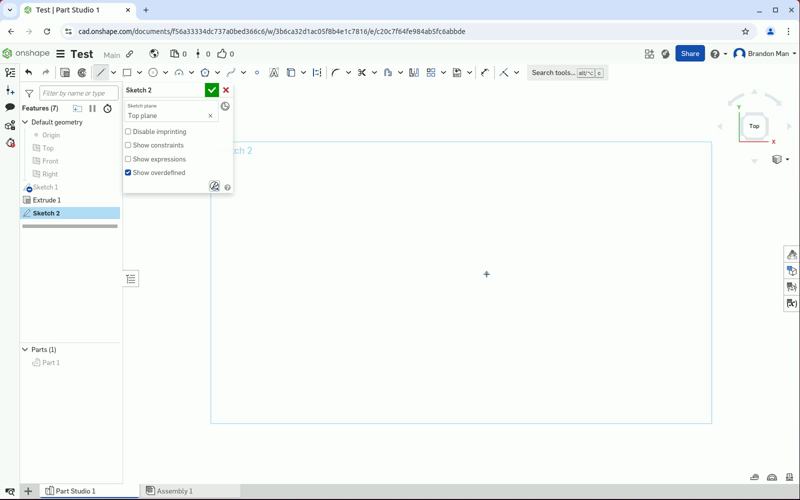
key_down(shift)
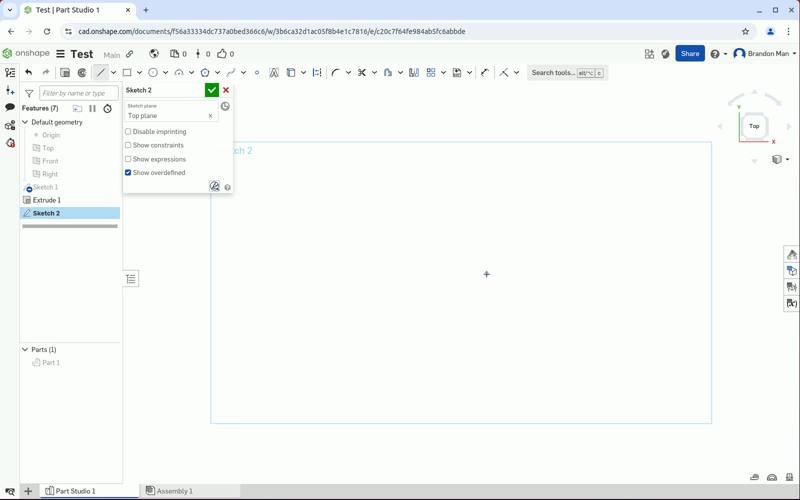
mouse_move(563, 273)
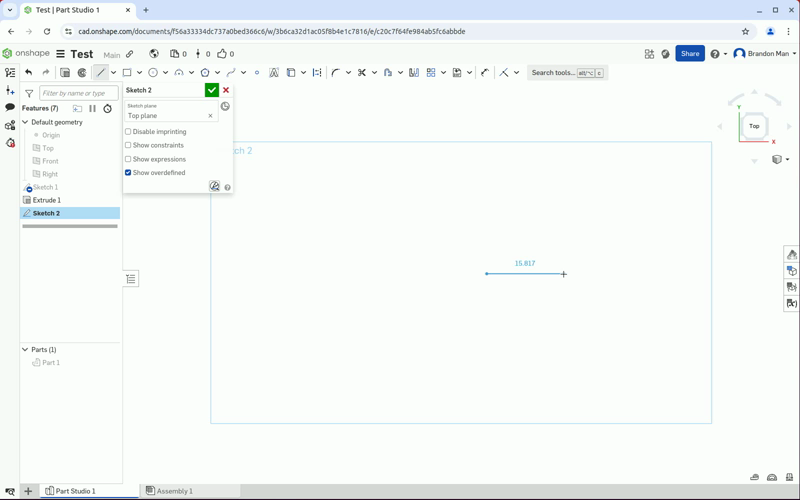
click(563, 273)
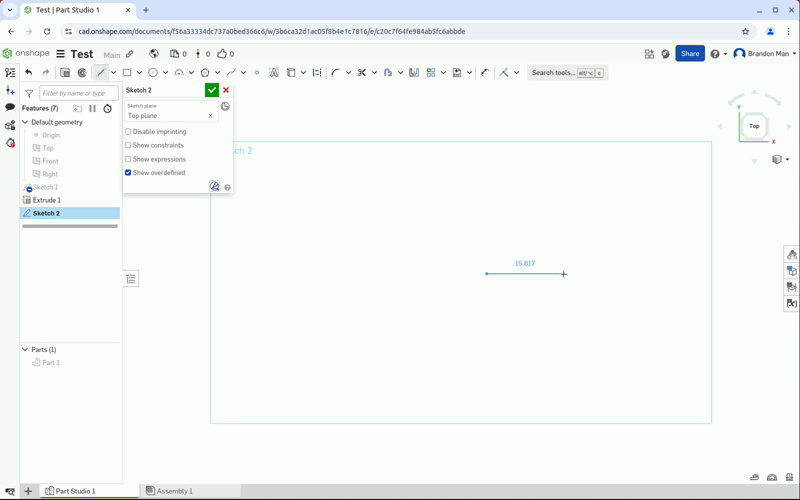
key_up(shift)
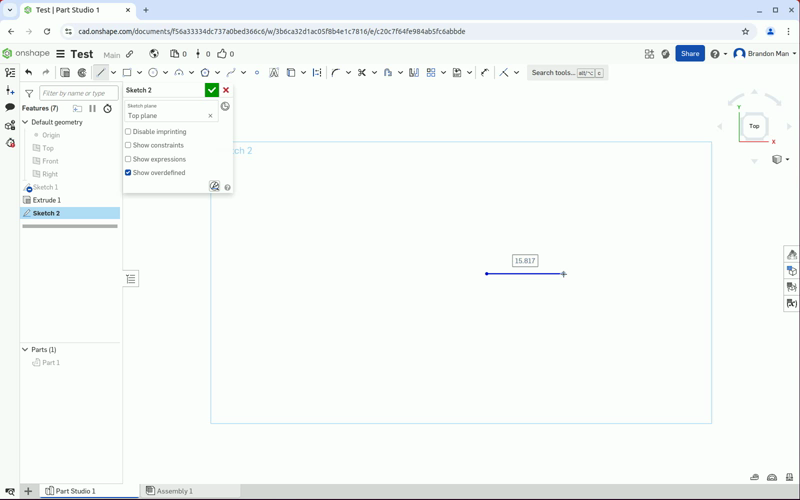
key_down(shift)
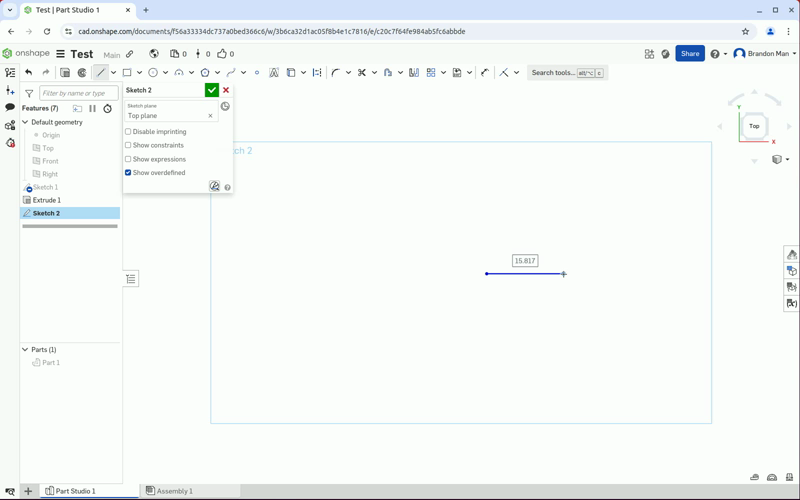
mouse_move(563, 170)
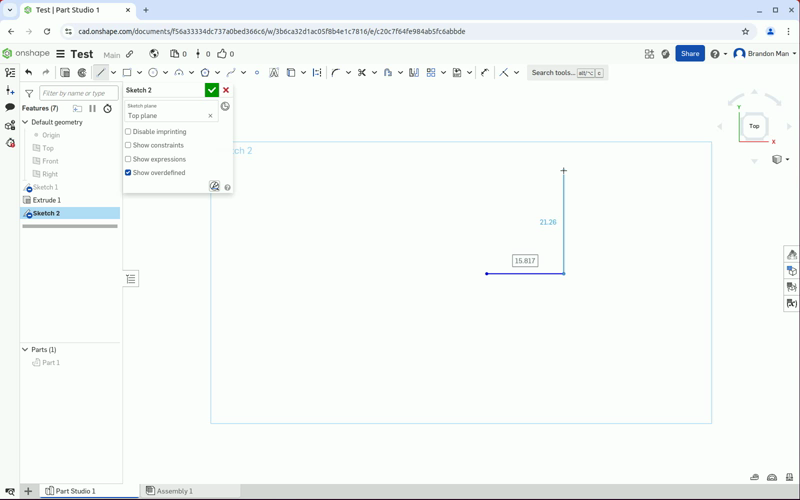
click(563, 170)
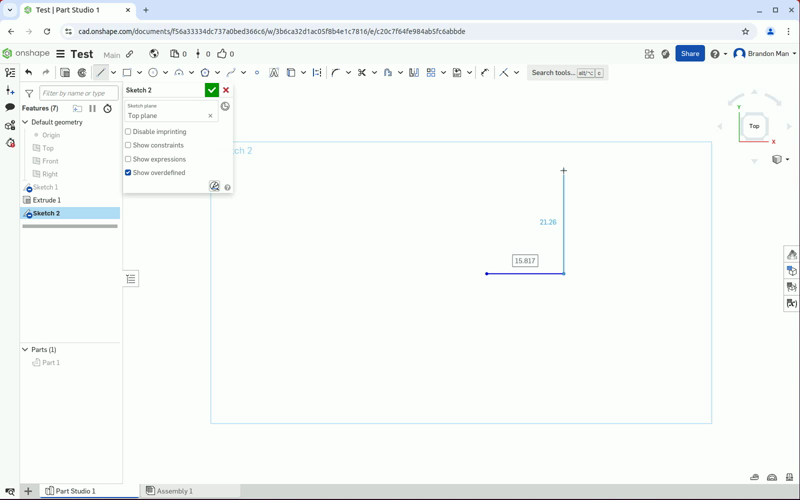
key_up(shift)
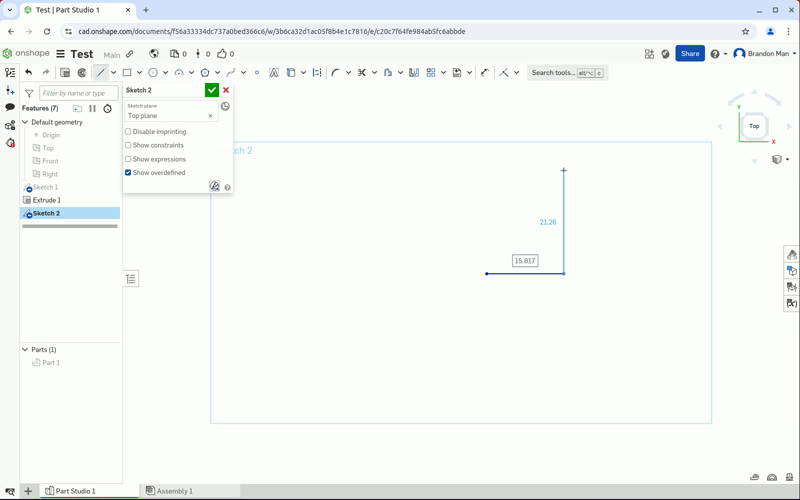
key_down(shift)
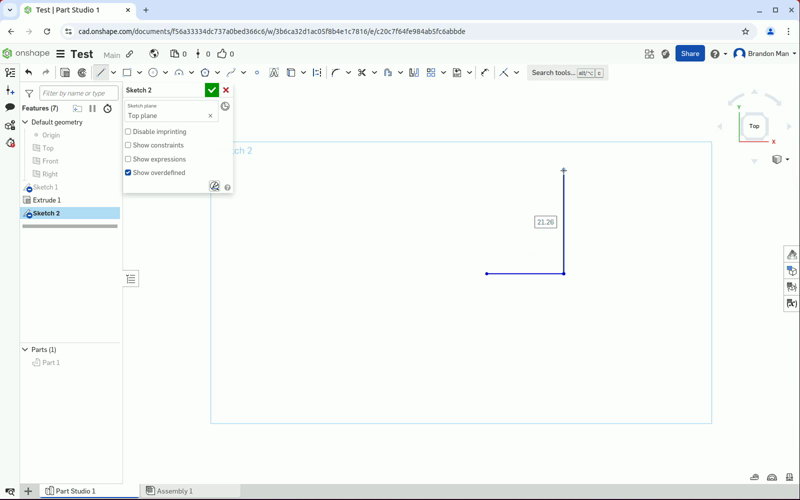
mouse_move(486, 170)
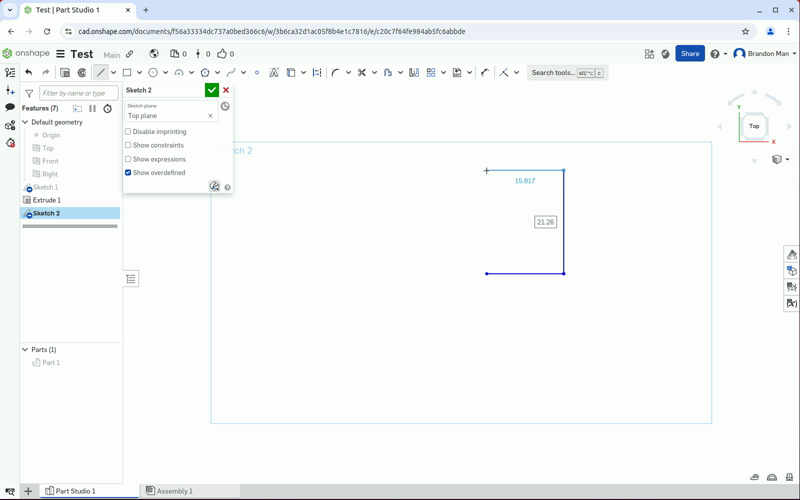
click(486, 170)
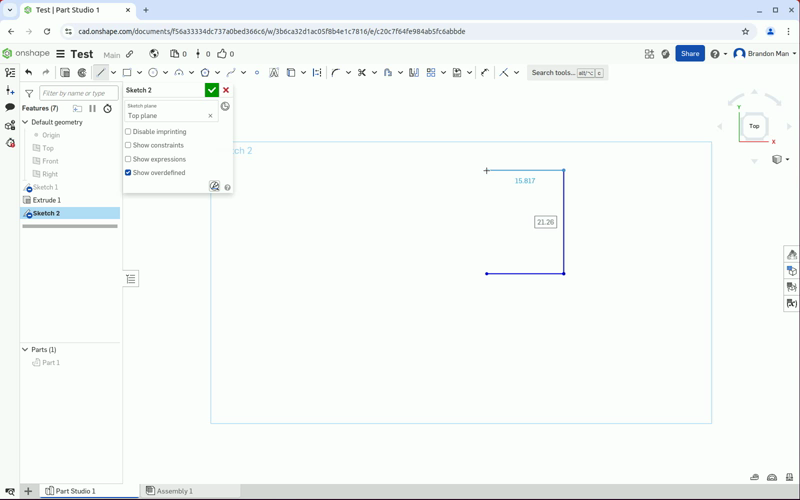
key_up(shift)
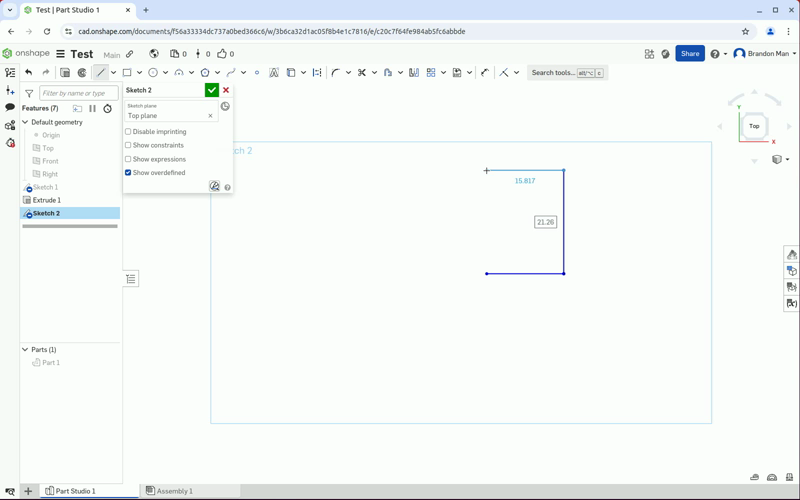
key_down(shift)
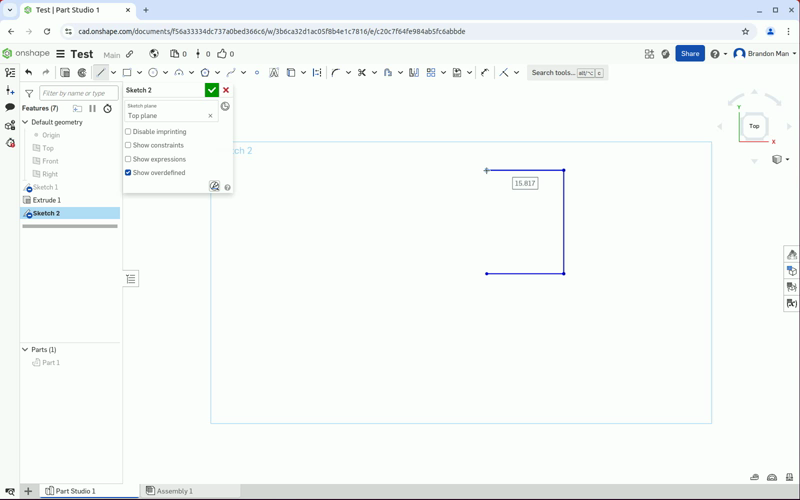
mouse_move(486, 273)
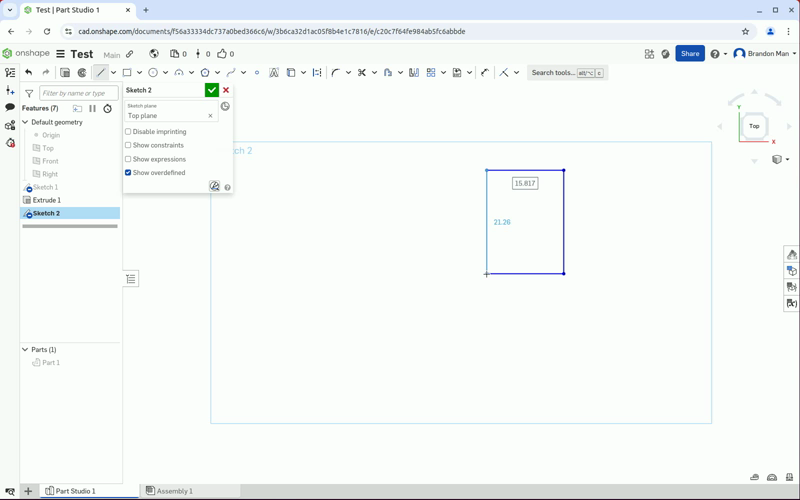
key_up(shift)
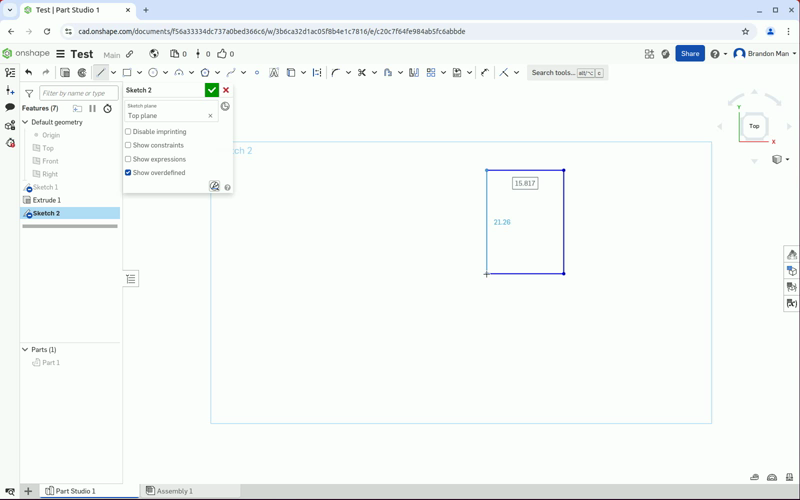
click(486, 273)
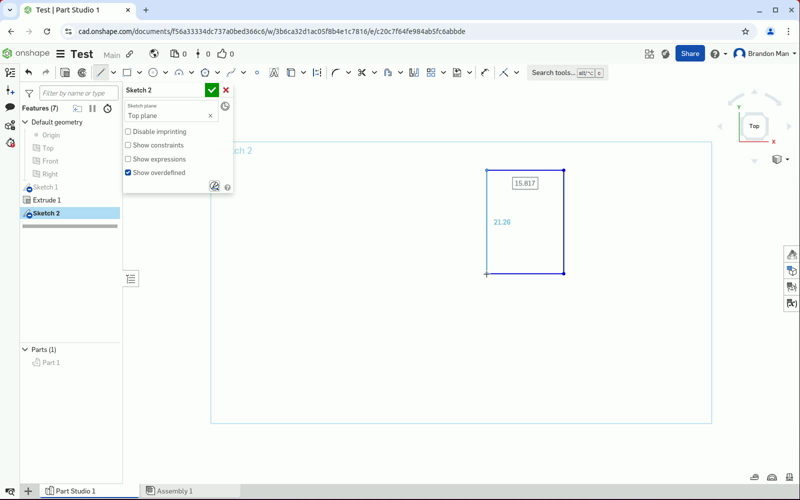
key(esc)
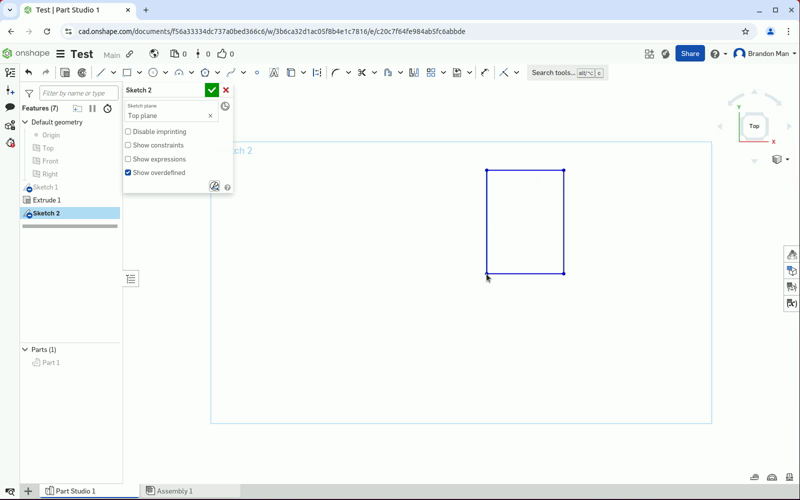
mouse_move(534, 175)
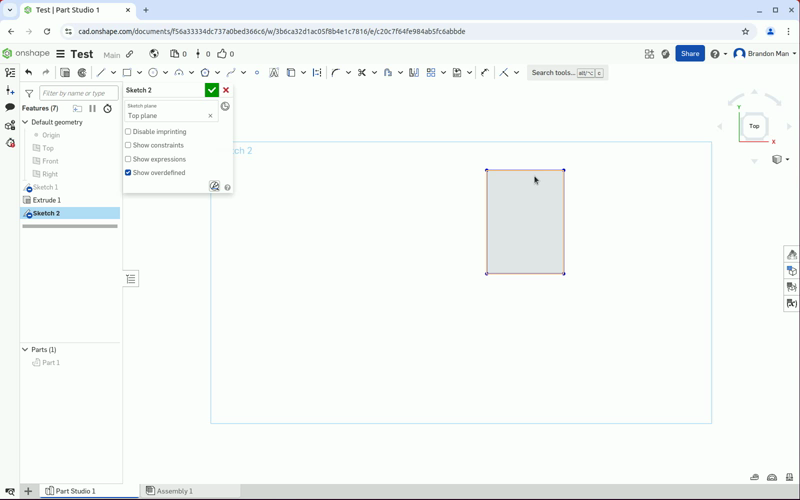
click(534, 175)
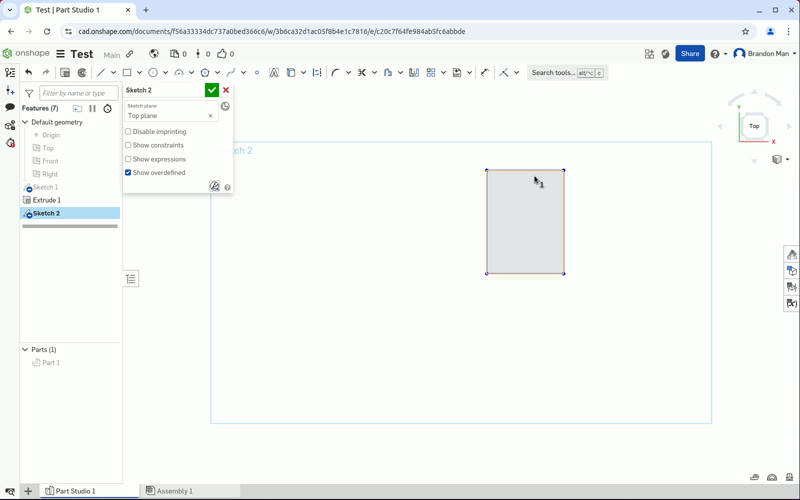
mouse_move(73, 352)
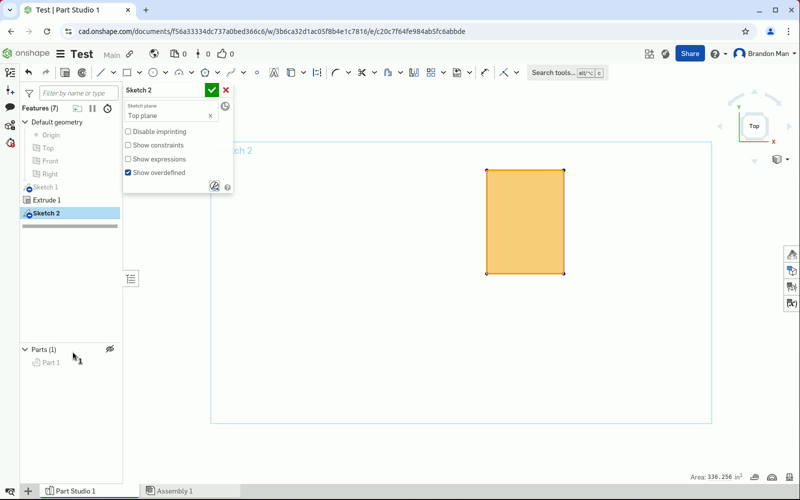
key(shift+y)
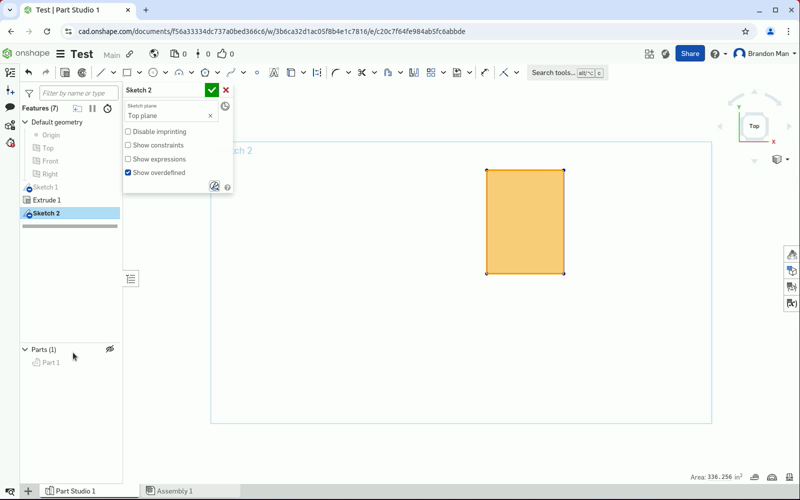
key(shift+e)
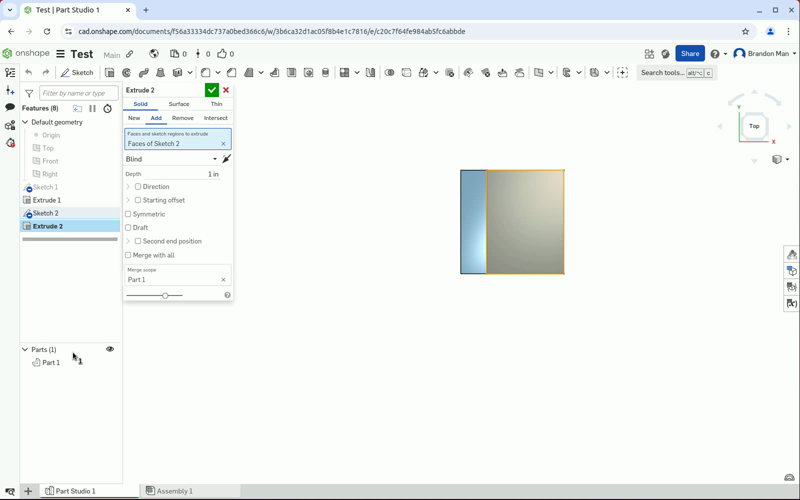
mouse_move(143, 106)
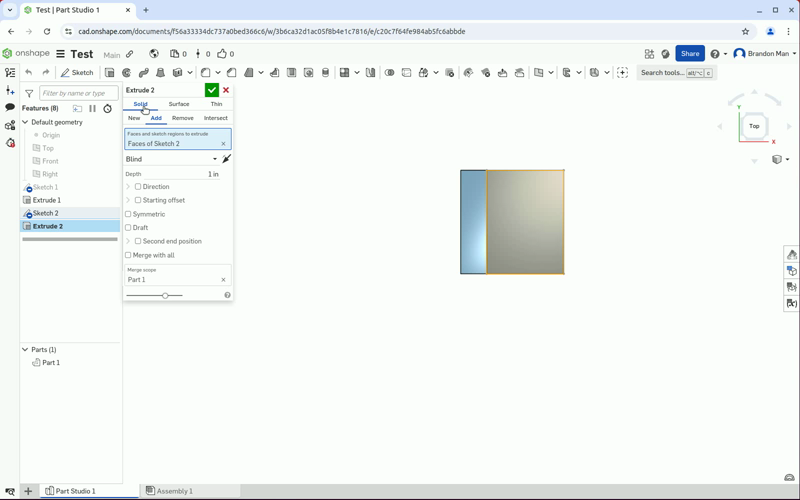
click(143, 106)
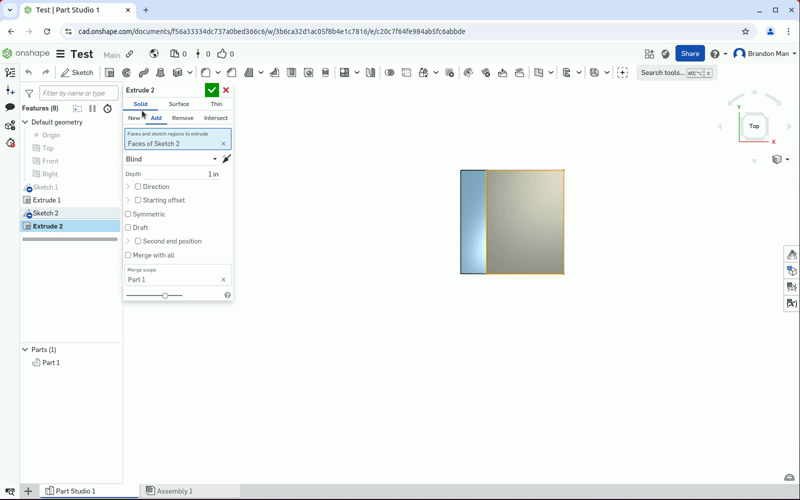
mouse_move(137, 120)
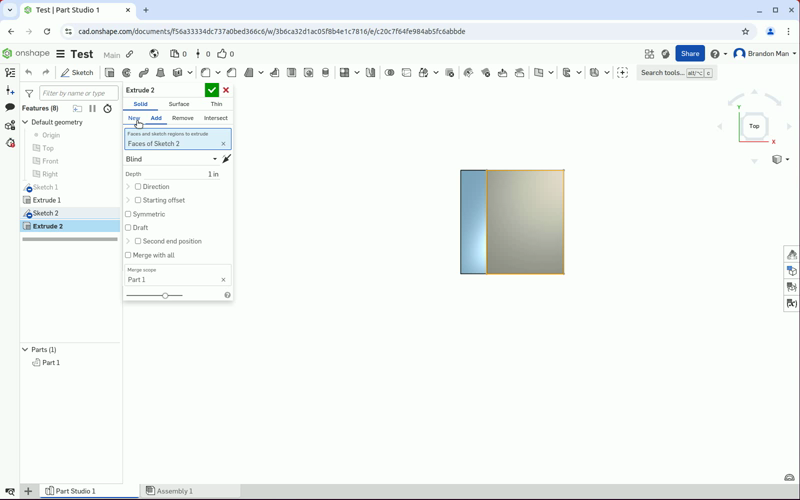
click(137, 120)
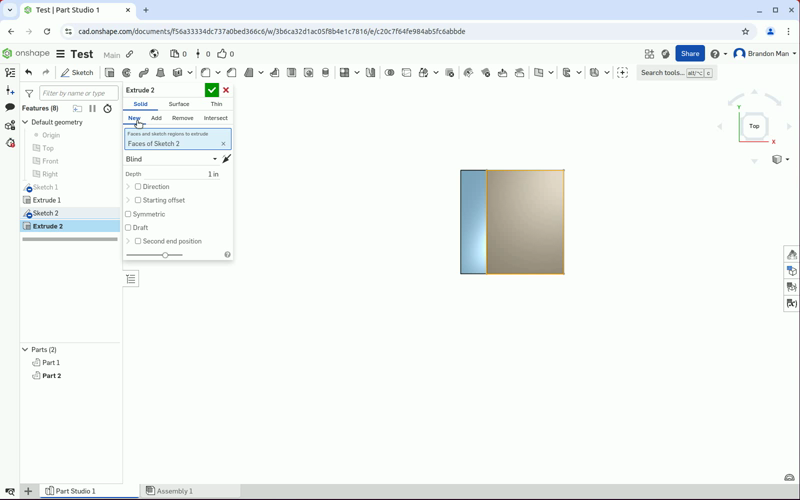
key(tab, 4)
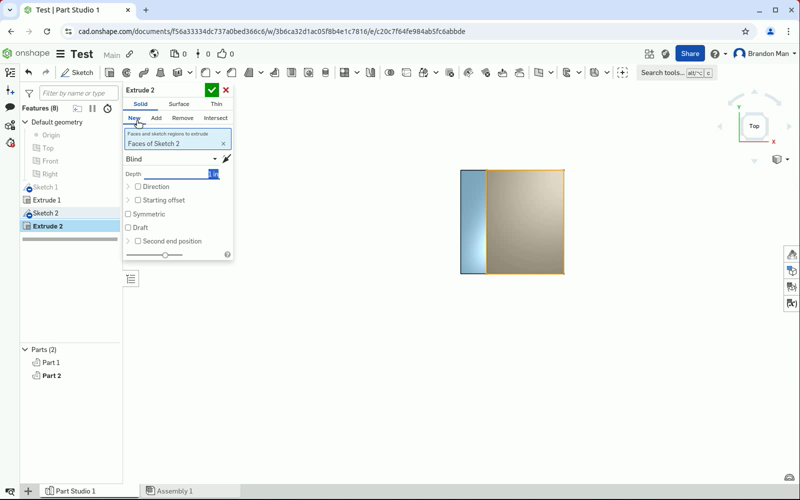
text(5.296)
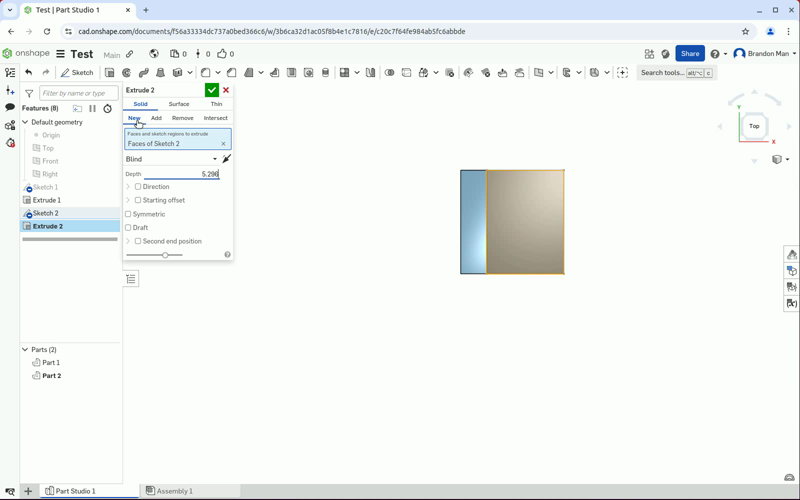
key(enter)
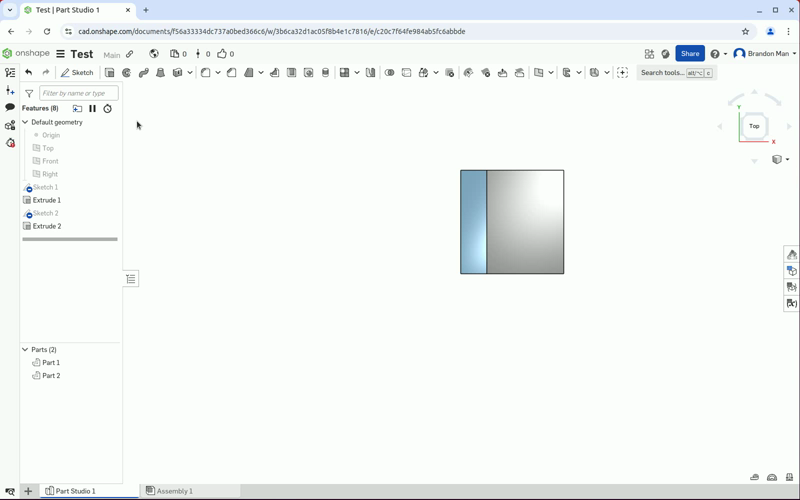
key(shift+h)
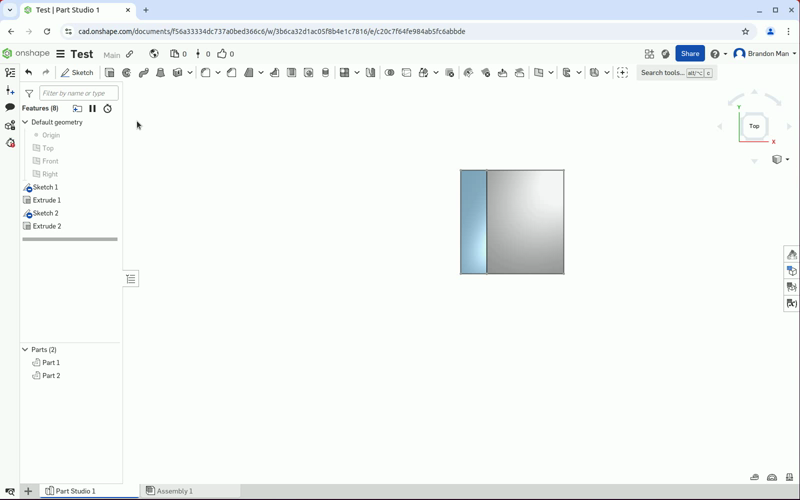
key(shift+h)
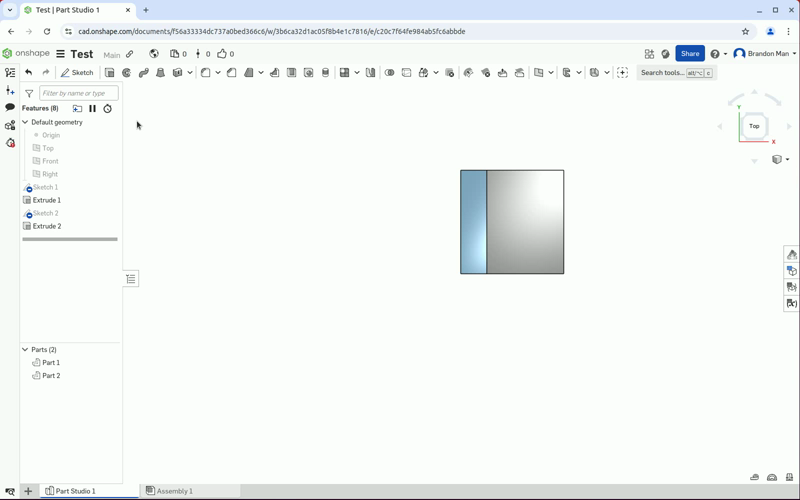
mouse_move(73, 189)
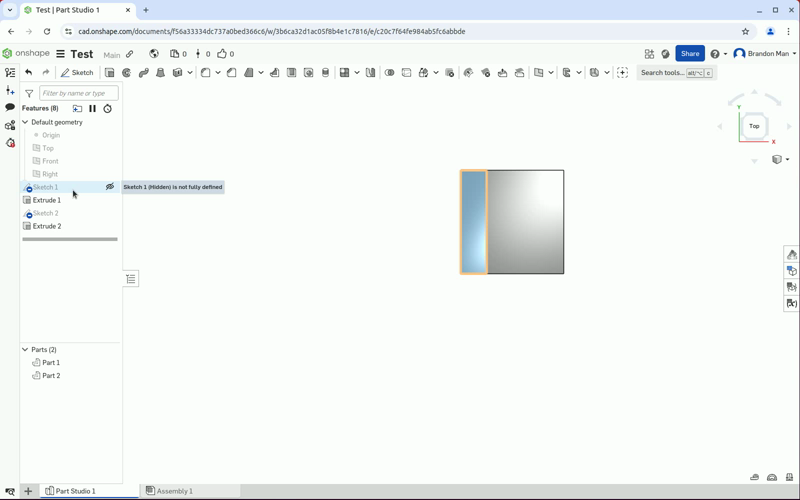
click(73, 189)
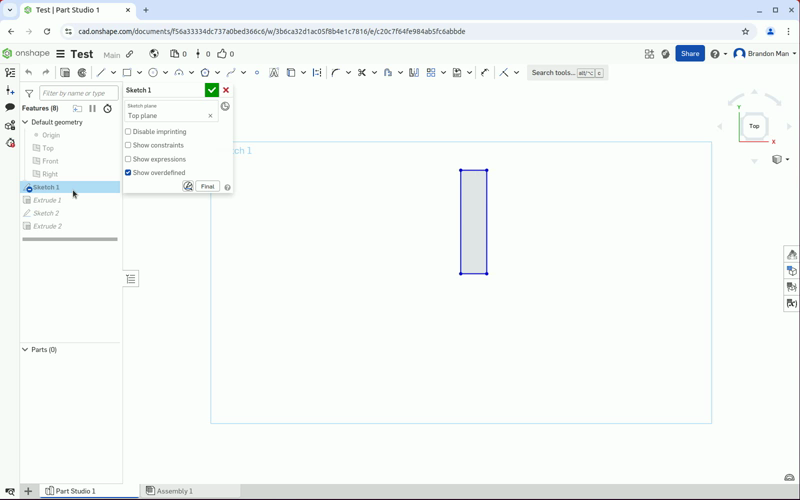
mouse_move(229, 92)
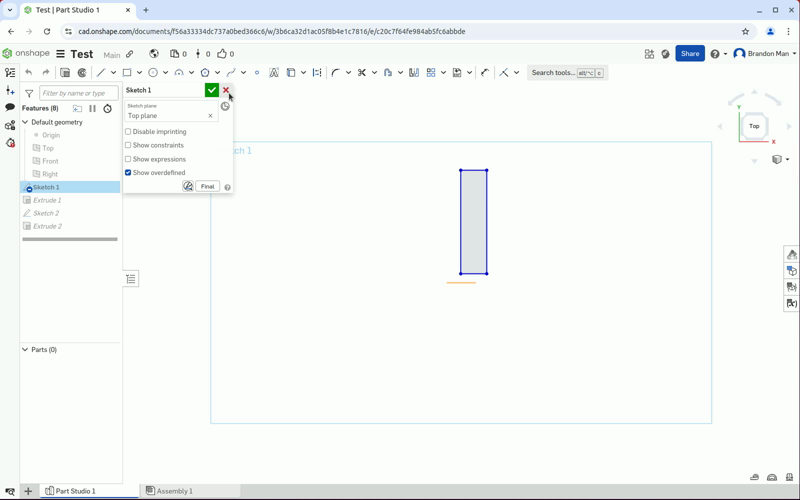
click(229, 92)
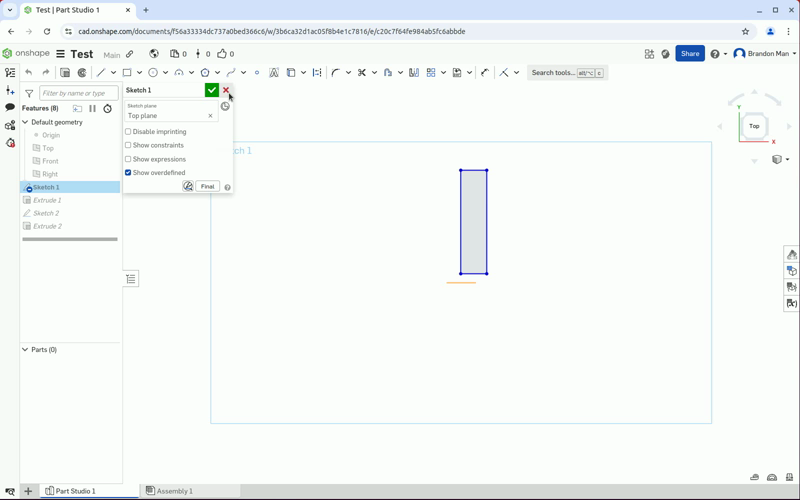
key(shift+s)
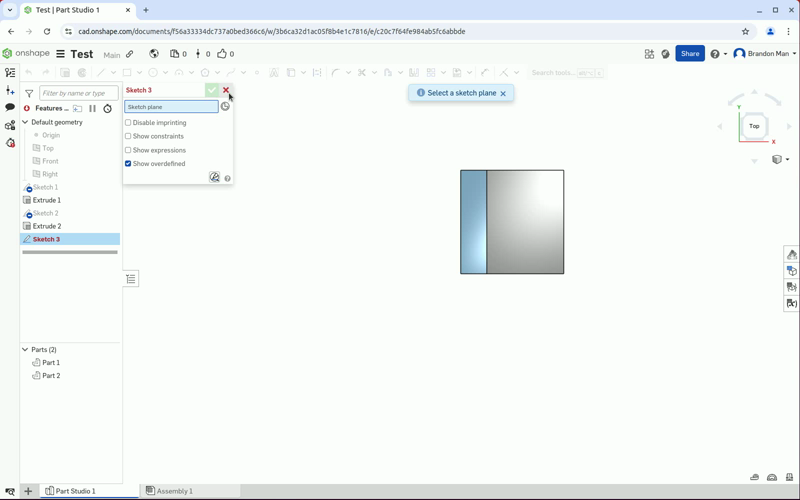
mouse_move(73, 150)
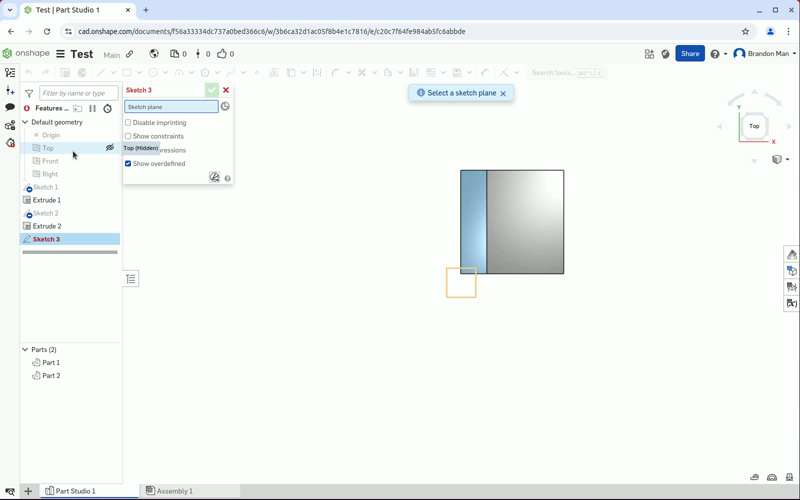
click(73, 150)
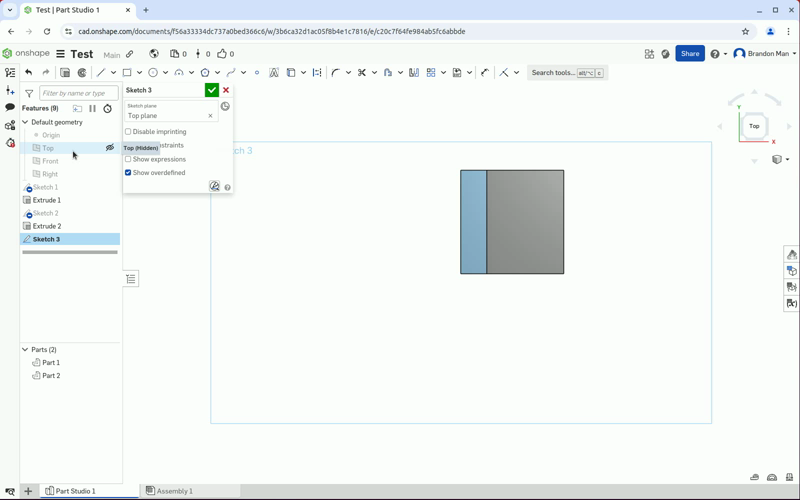
mouse_move(73, 352)
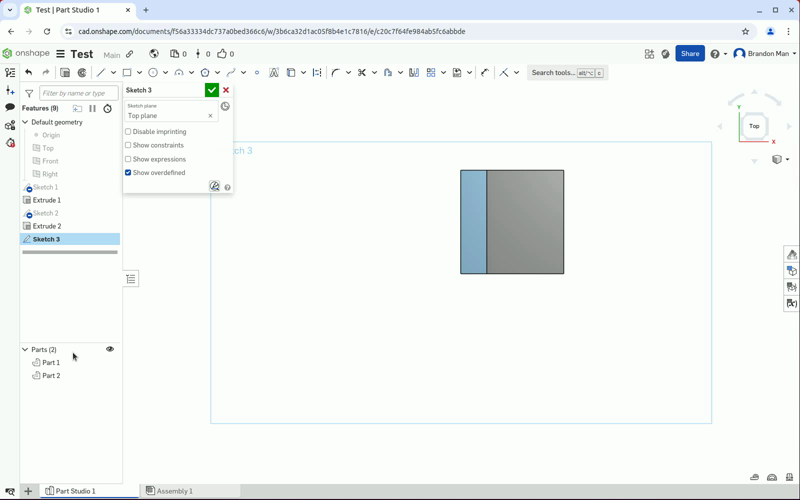
key(y)
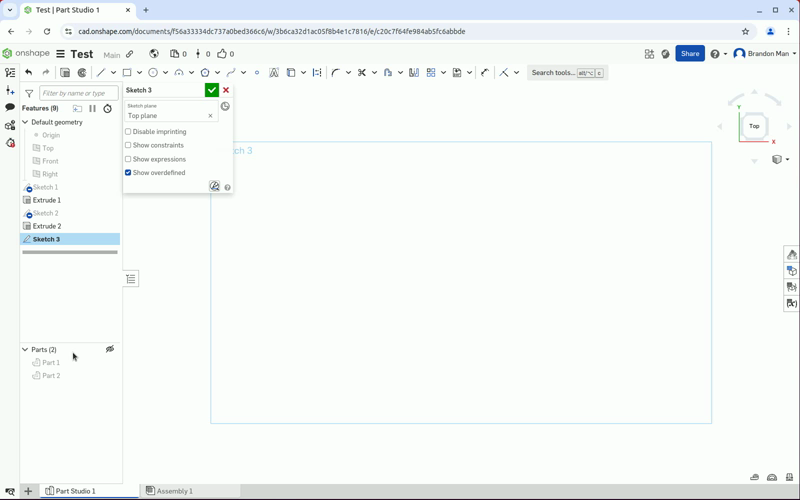
key(l)
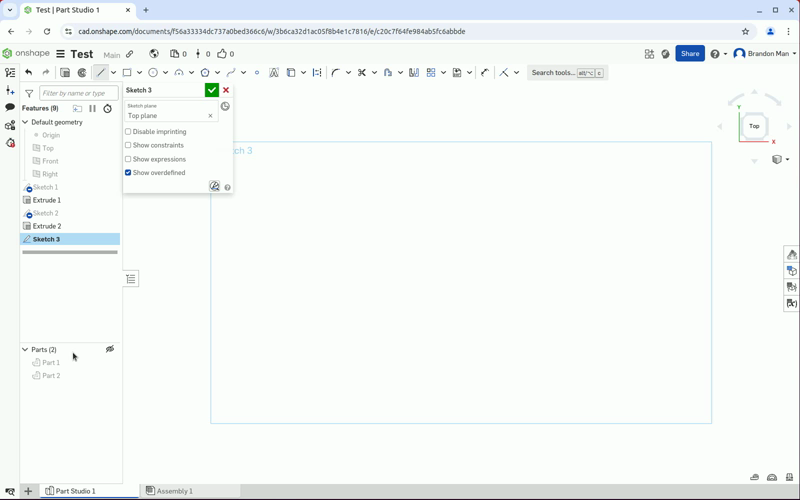
key_down(shift)
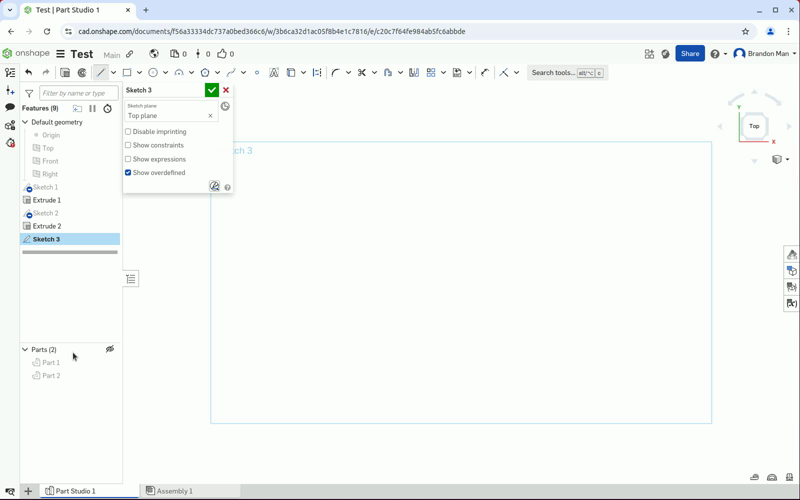
mouse_move(460, 273)
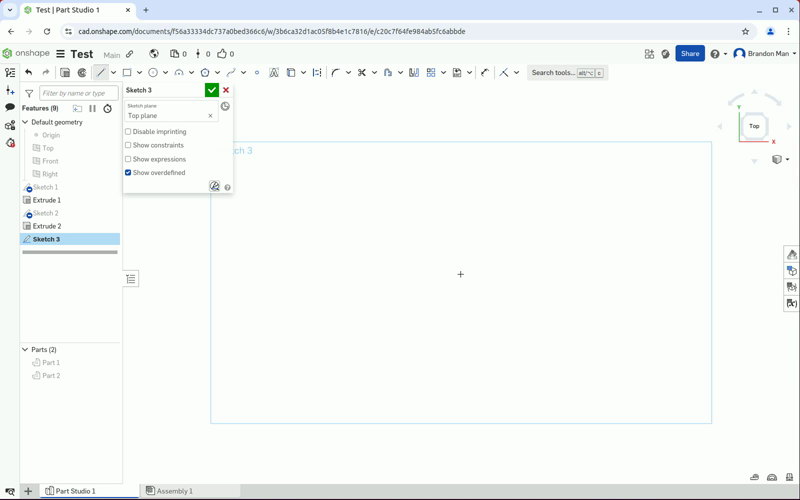
click(460, 273)
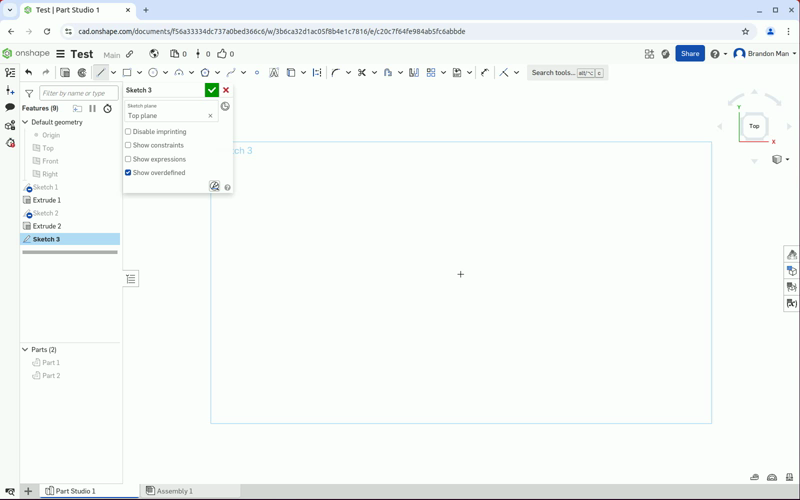
key_up(shift)
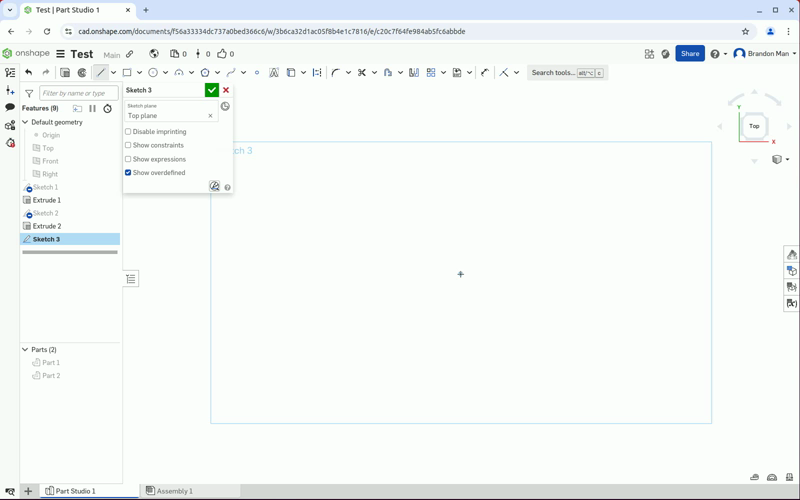
key_down(shift)
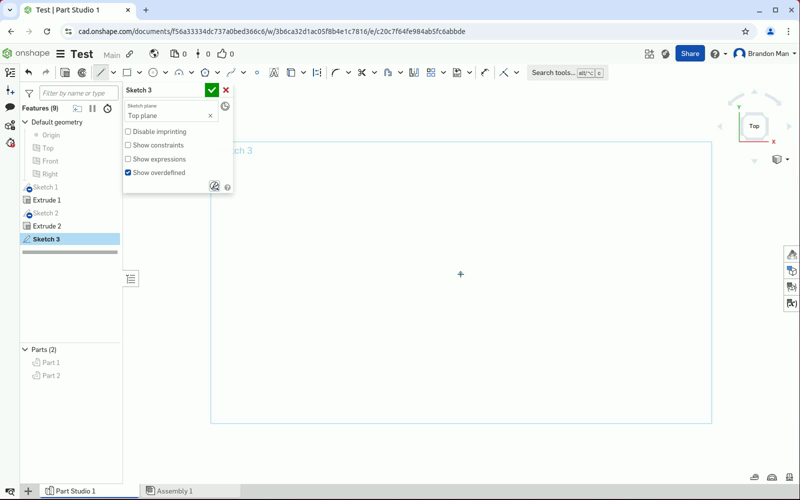
mouse_move(490, 273)
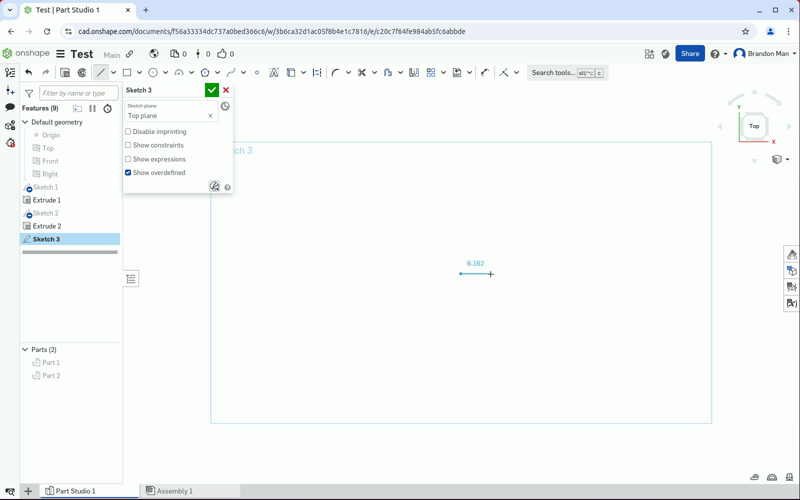
mouse_move(486, 273)
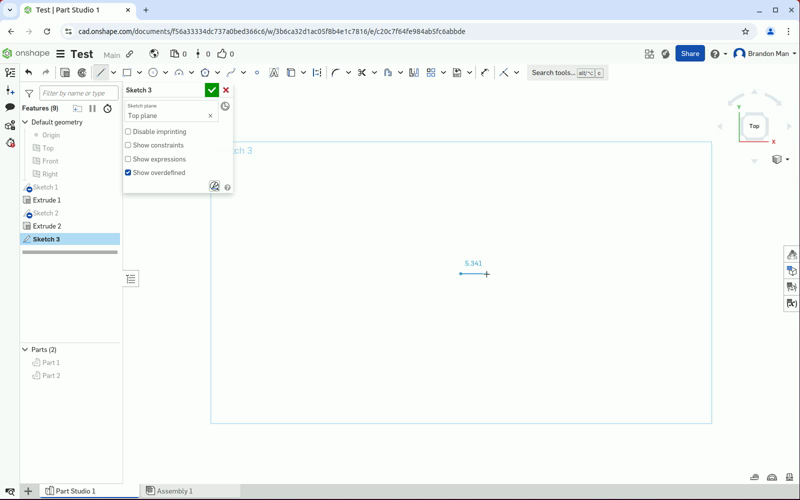
click(486, 273)
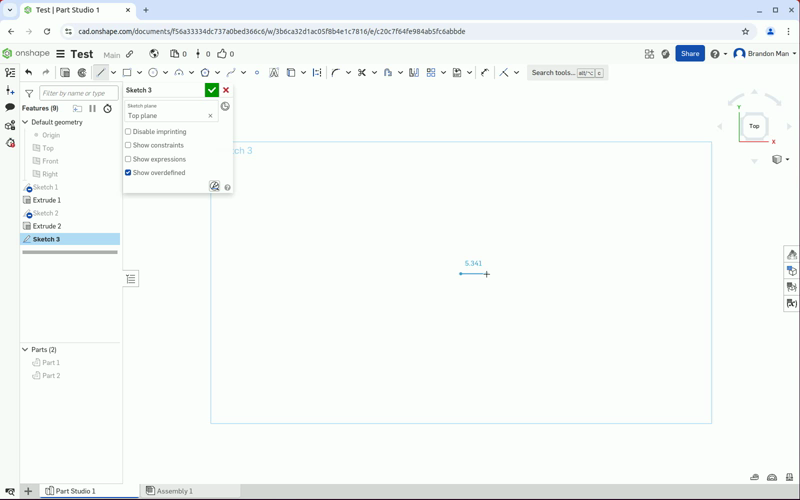
key_up(shift)
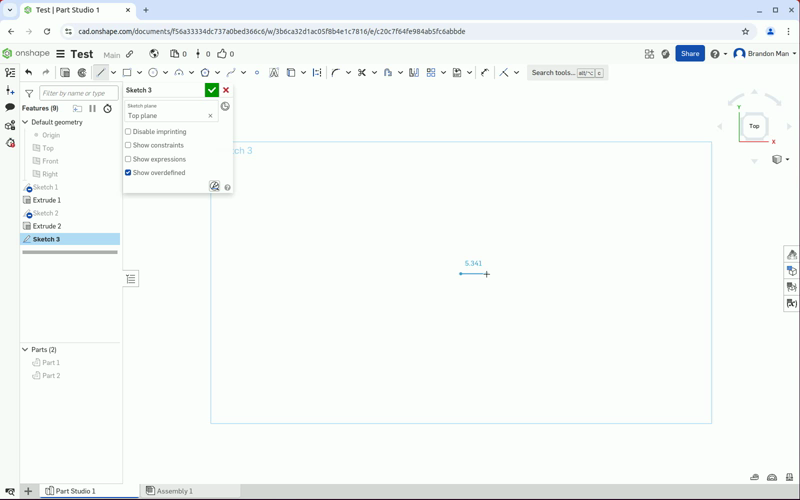
key_down(shift)
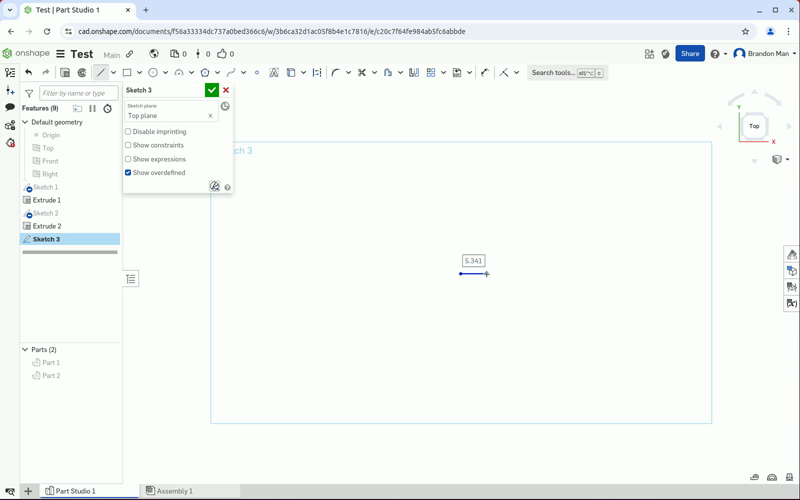
mouse_move(486, 170)
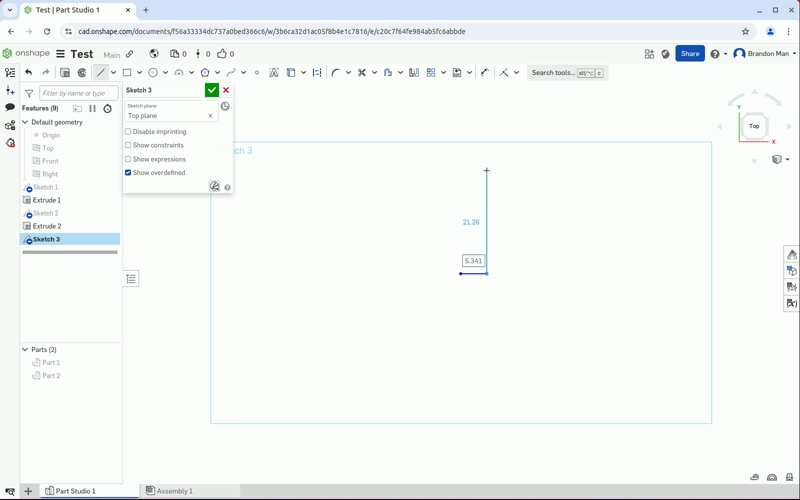
click(486, 170)
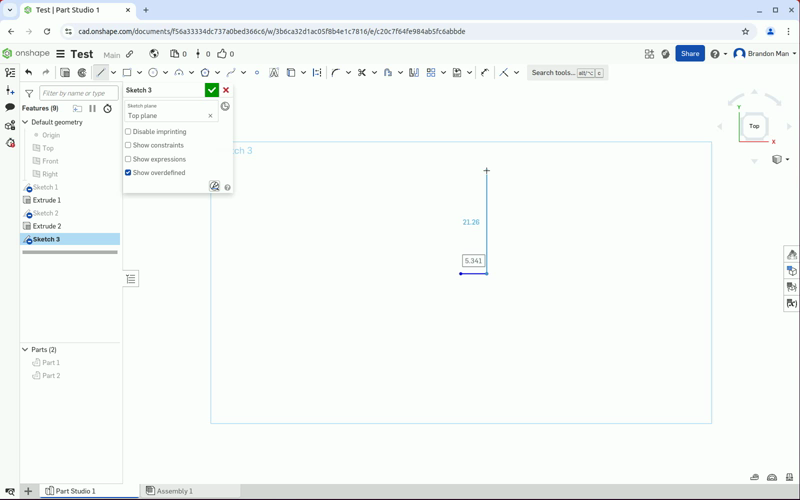
key_up(shift)
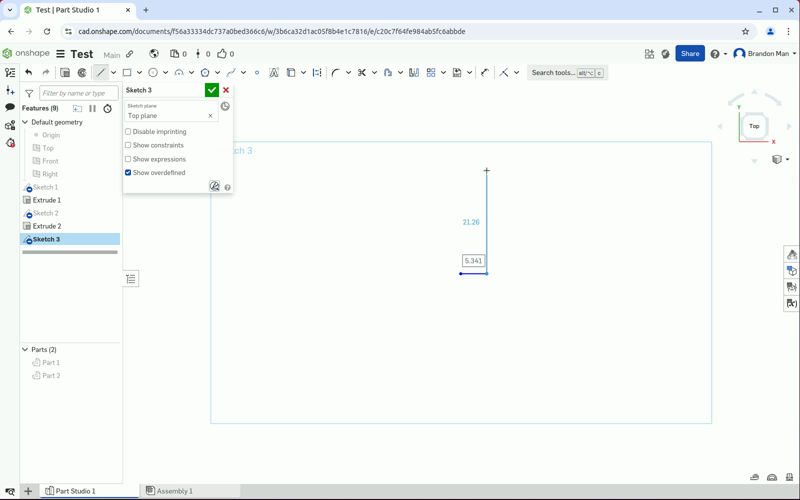
key_down(shift)
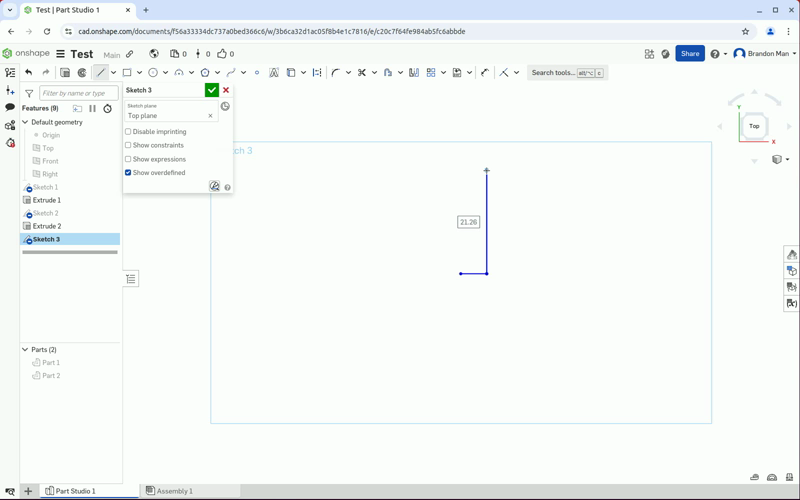
mouse_move(516, 170)
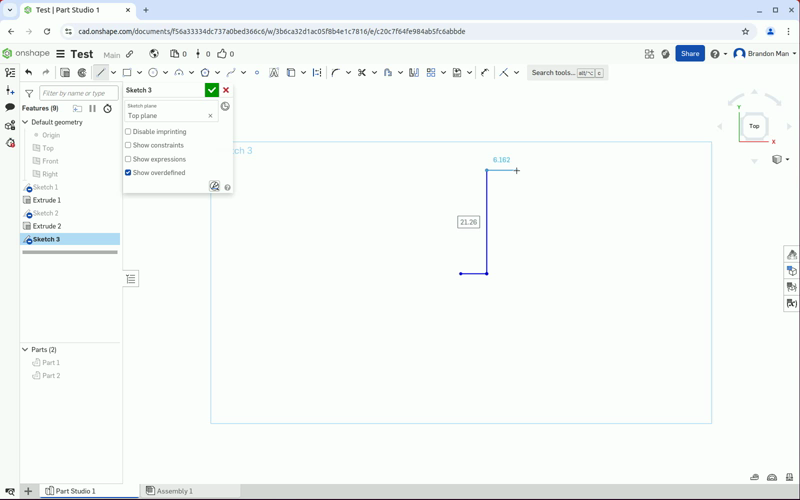
mouse_move(460, 170)
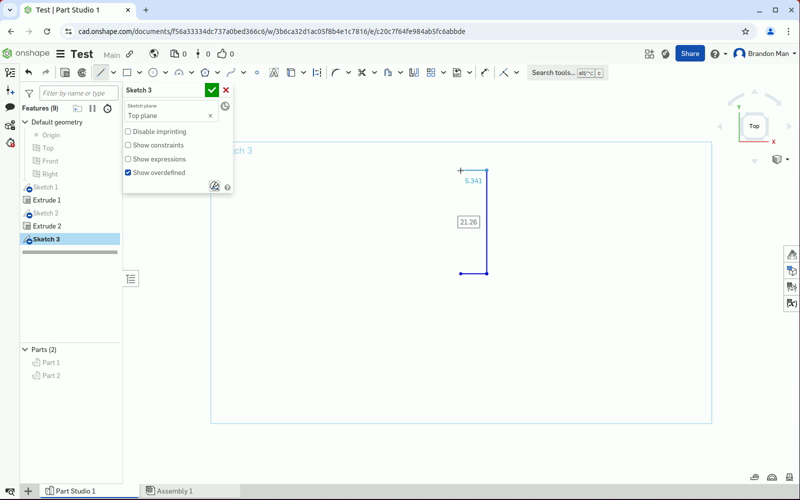
click(460, 170)
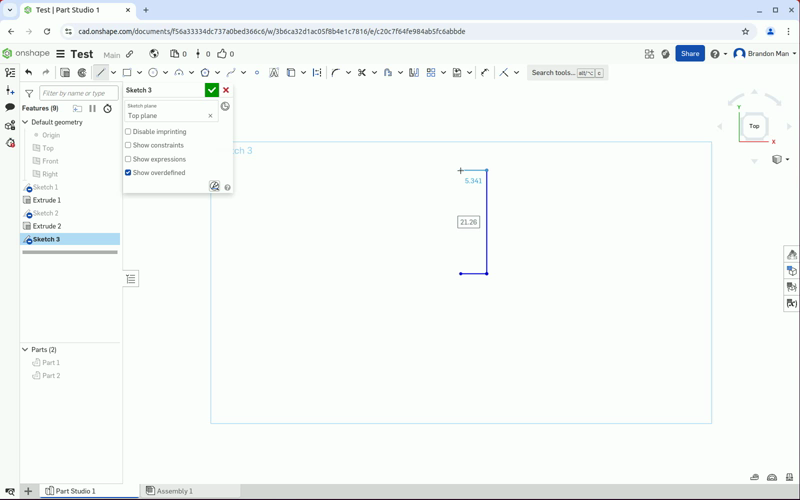
key_up(shift)
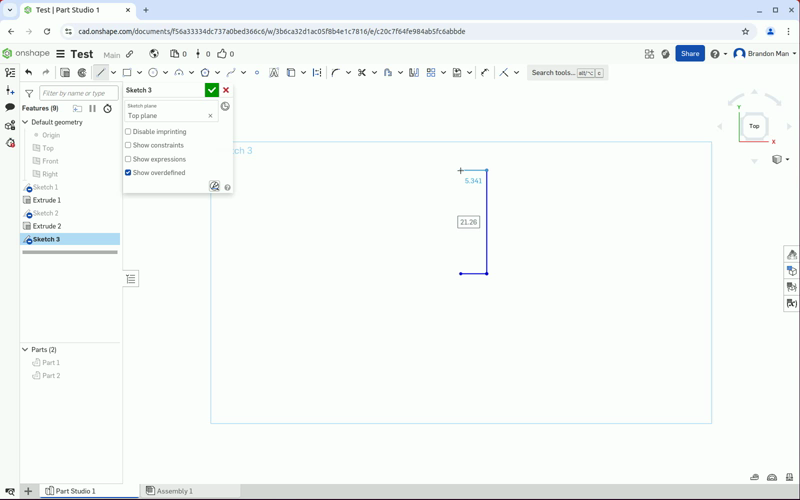
key_down(shift)
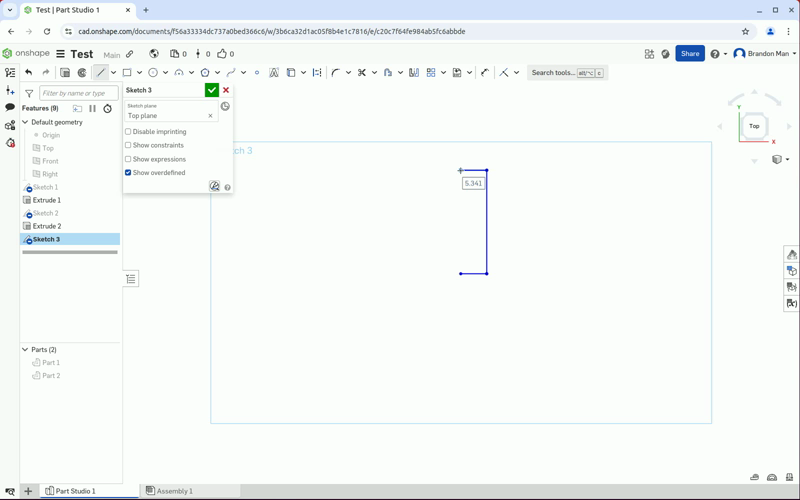
mouse_move(460, 273)
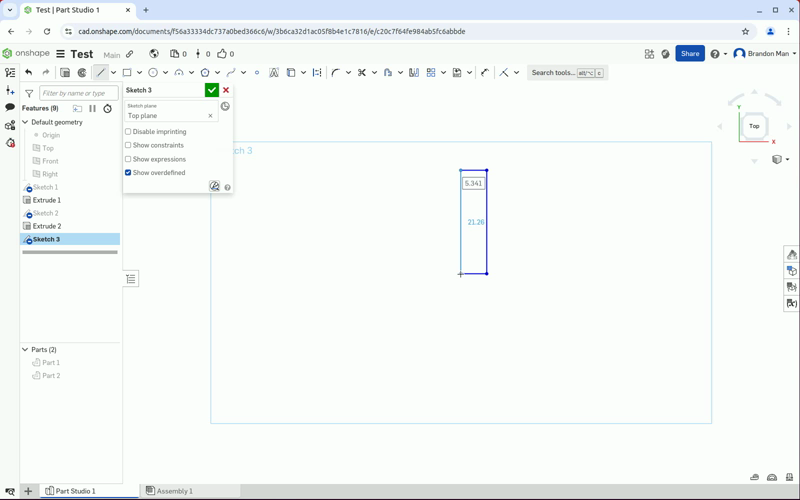
key_up(shift)
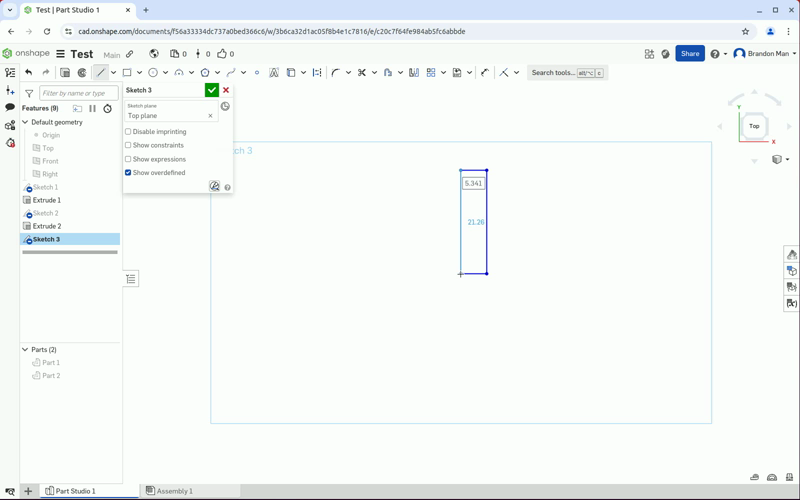
click(460, 273)
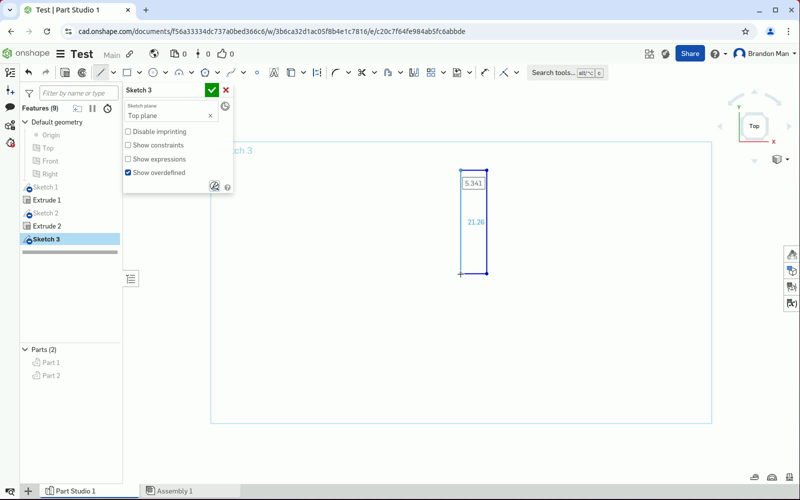
key(esc)
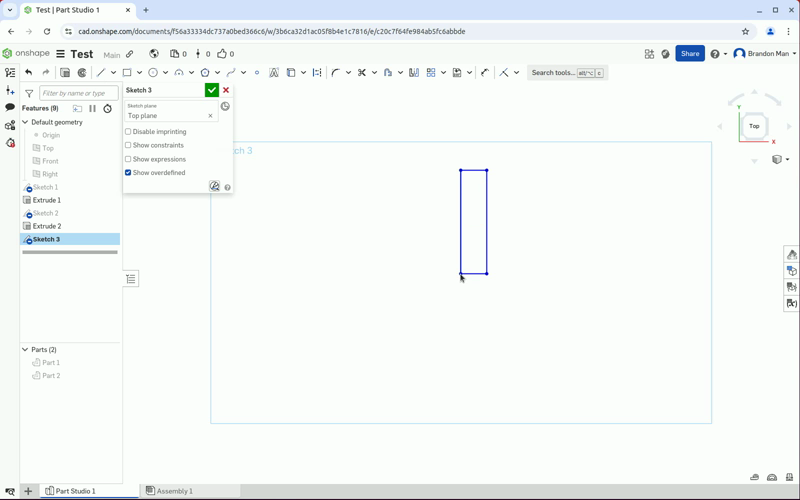
mouse_move(466, 262)
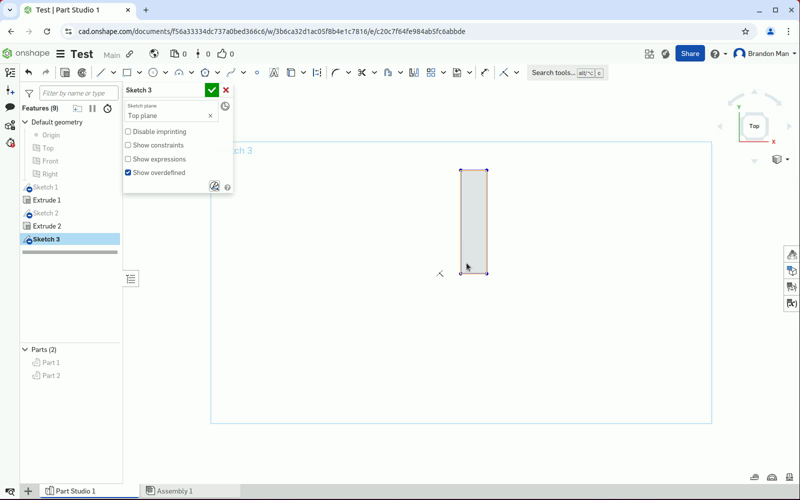
click(466, 262)
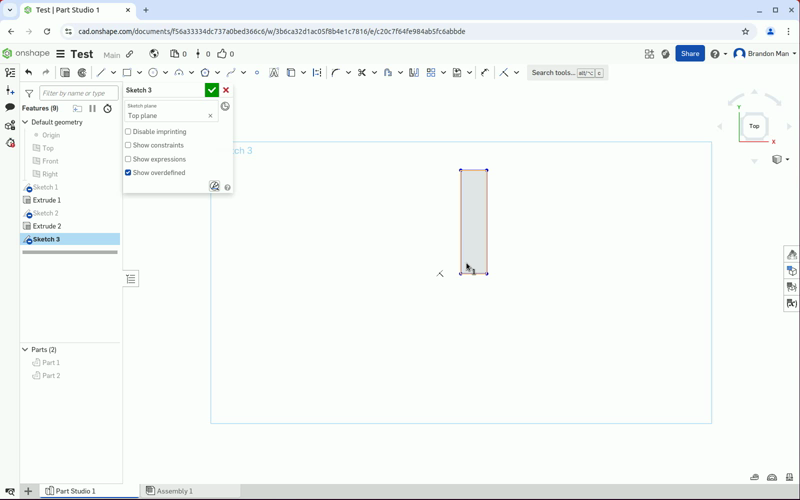
mouse_move(73, 352)
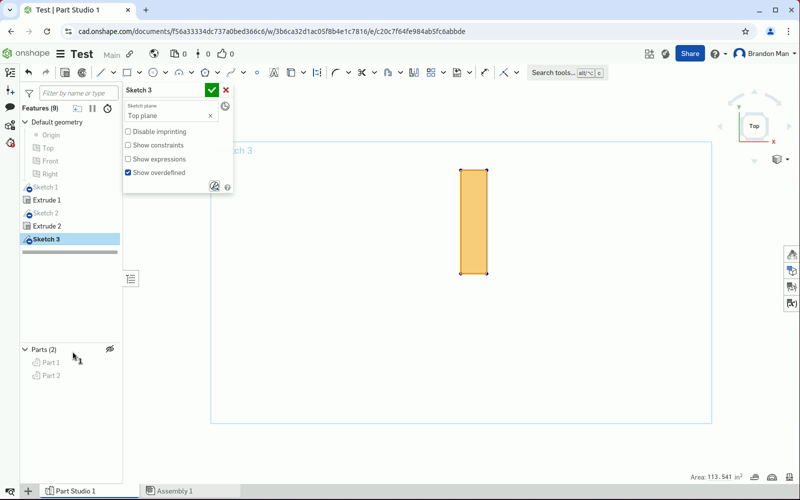
key(shift+y)
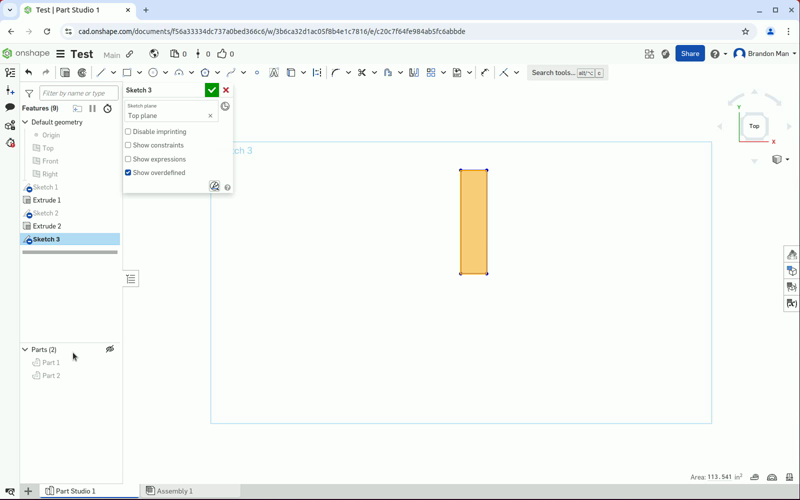
key(shift+e)
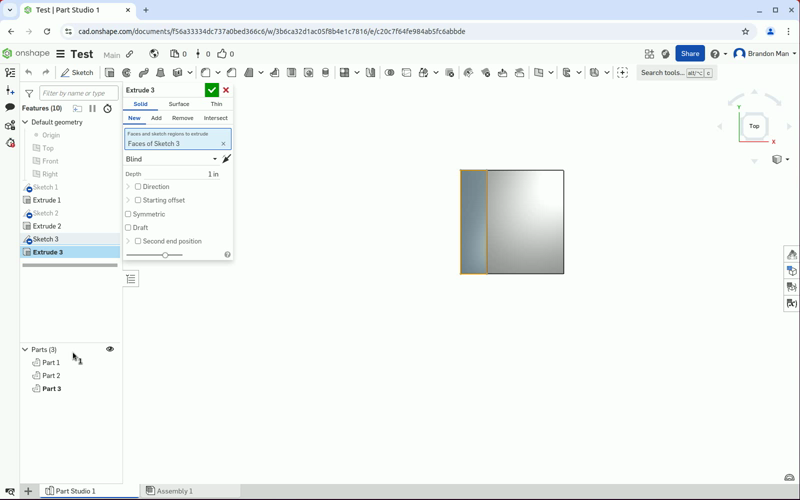
mouse_move(143, 106)
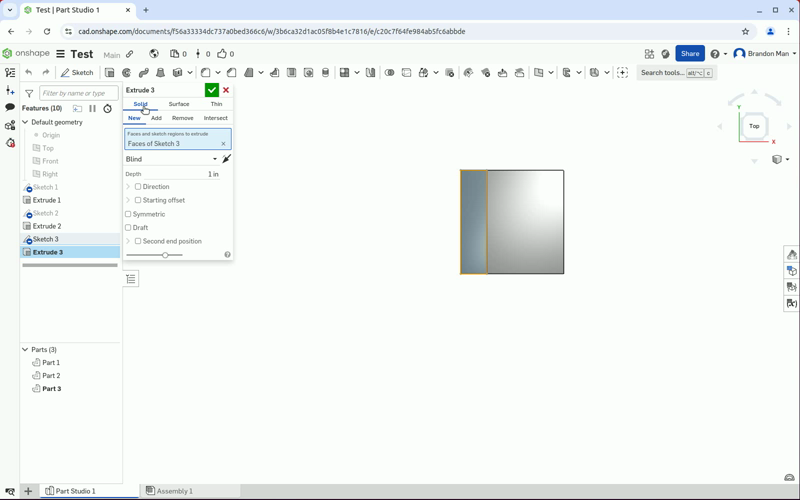
click(143, 106)
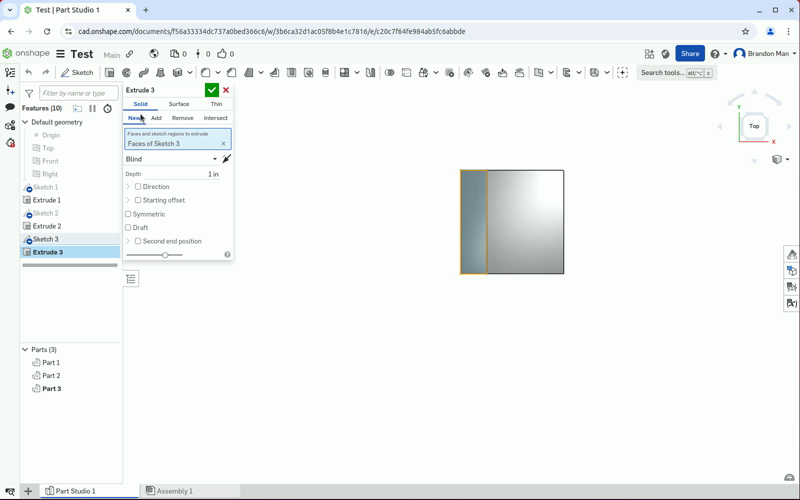
mouse_move(137, 120)
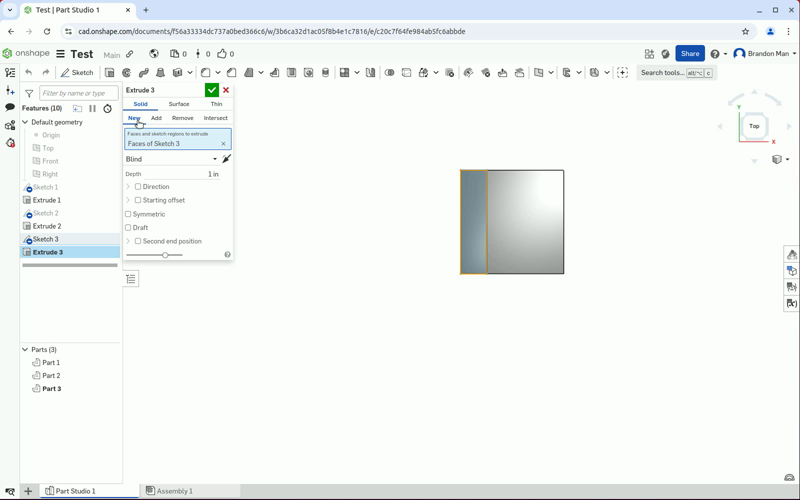
click(137, 120)
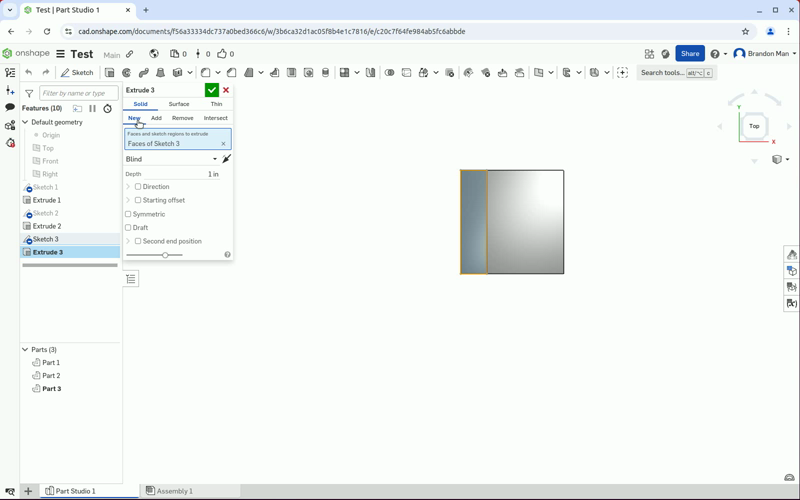
key(tab, 4)
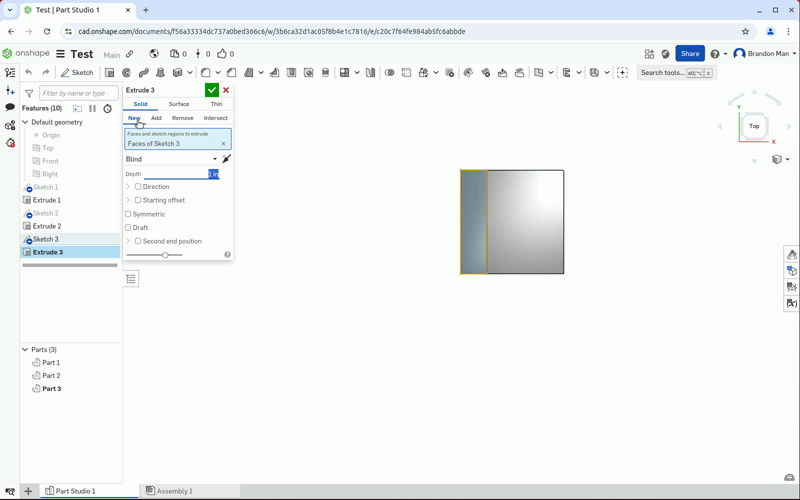
text(5.296)
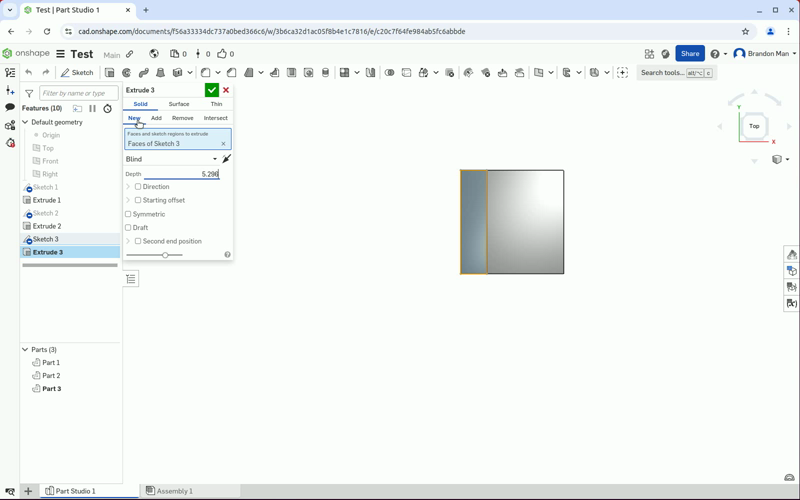
key(enter)
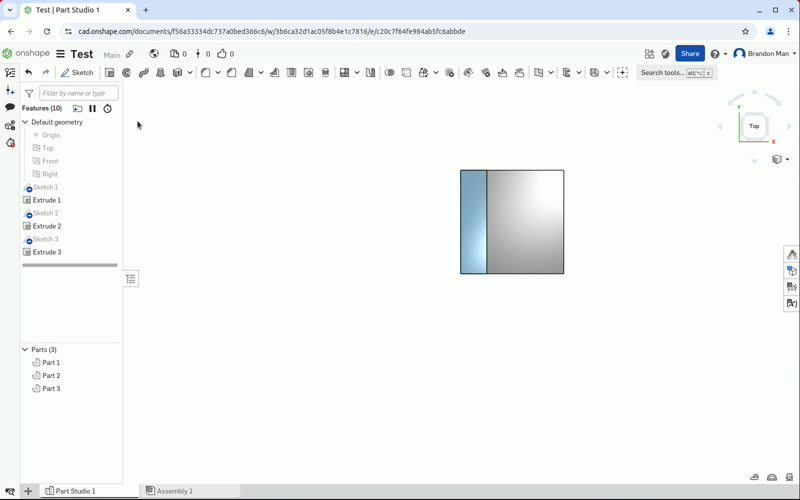
key(shift+h)
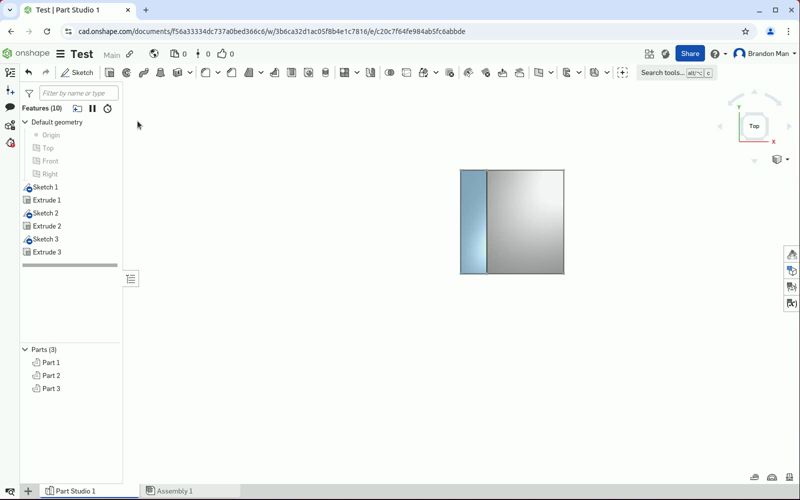
key(shift+h)
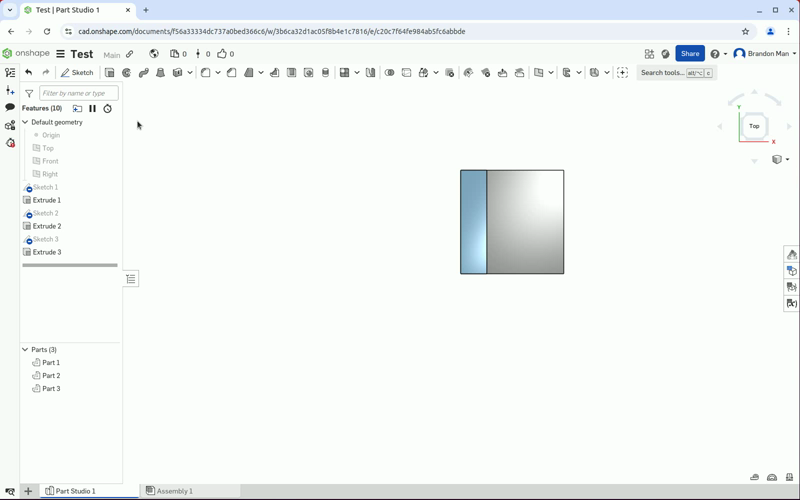
mouse_move(73, 189)
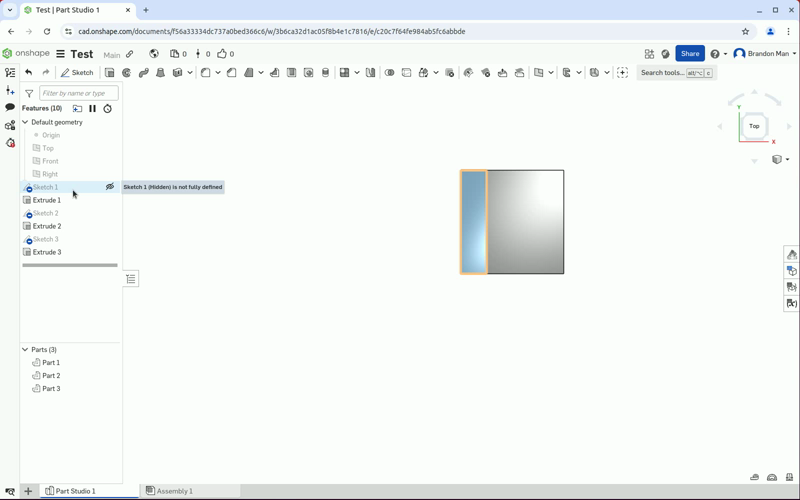
click(73, 189)
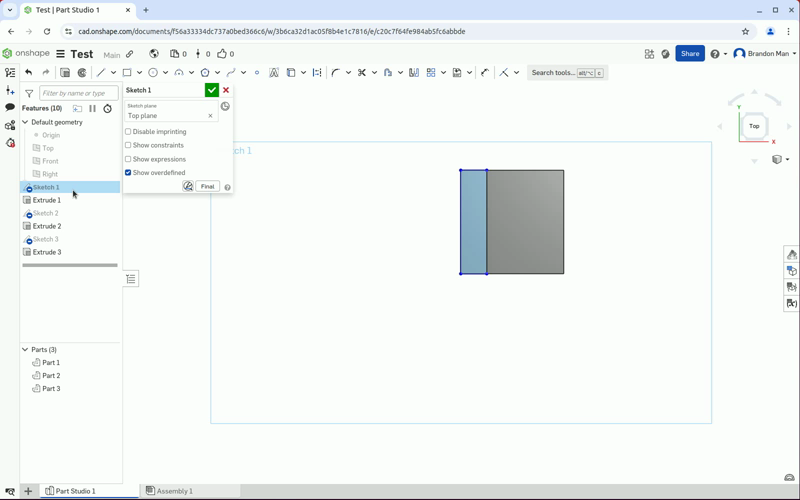
mouse_move(229, 92)
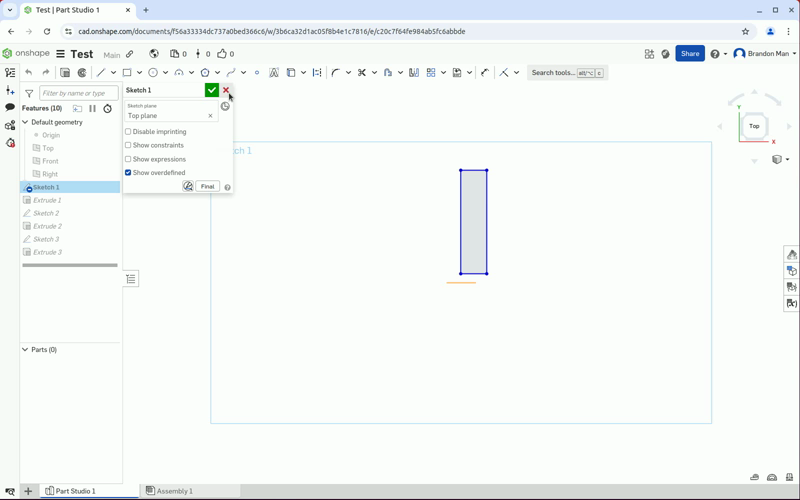
click(229, 92)
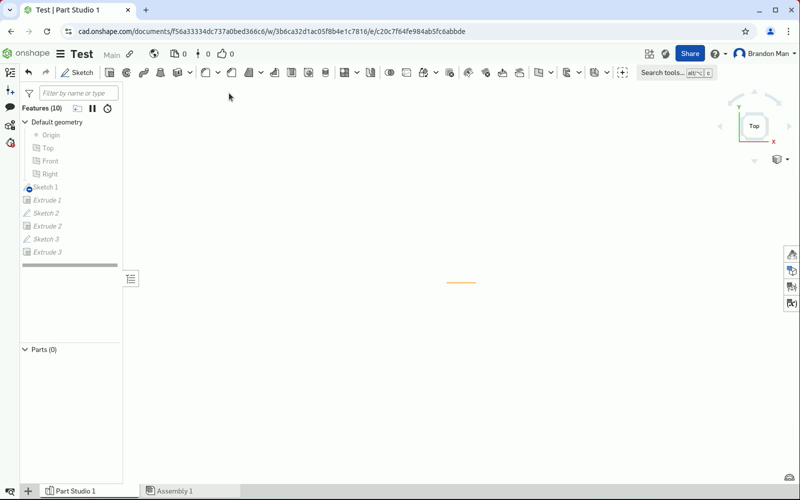
mouse_move(541, 75)
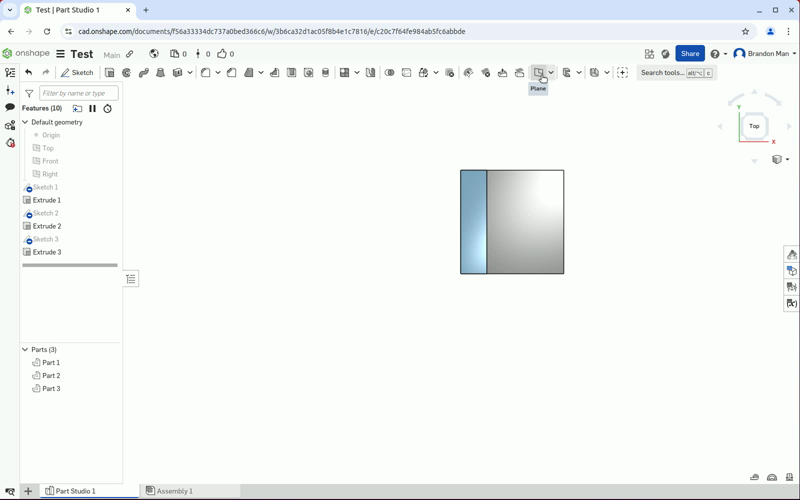
click(541, 75)
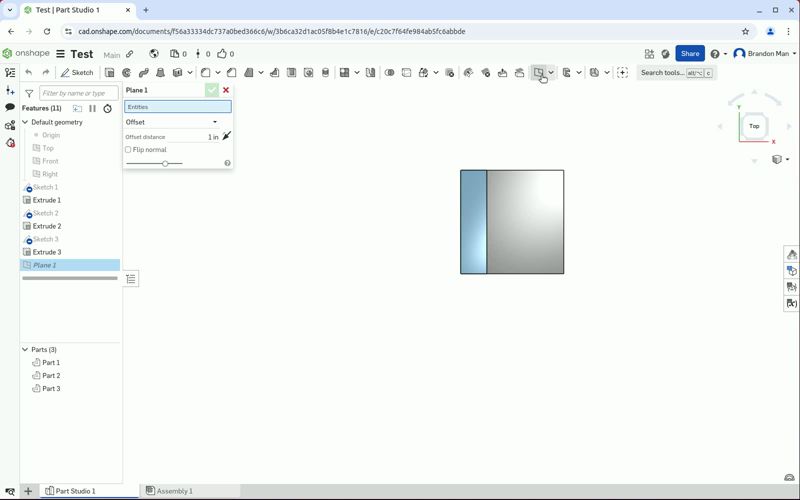
mouse_move(73, 150)
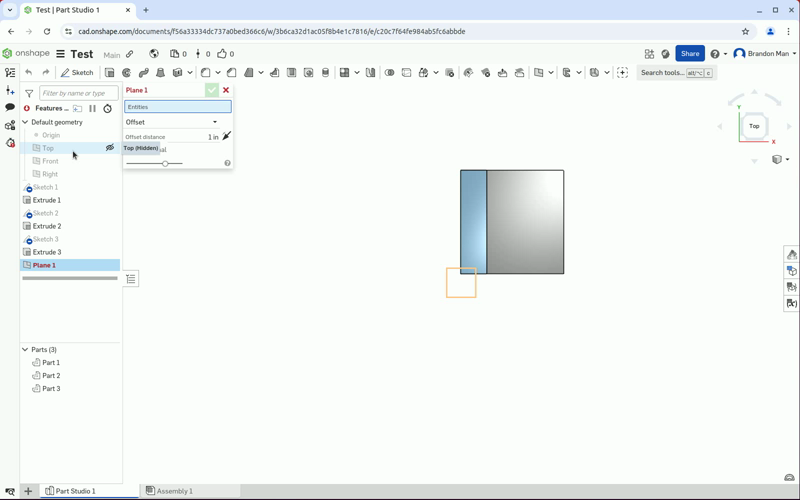
click(73, 150)
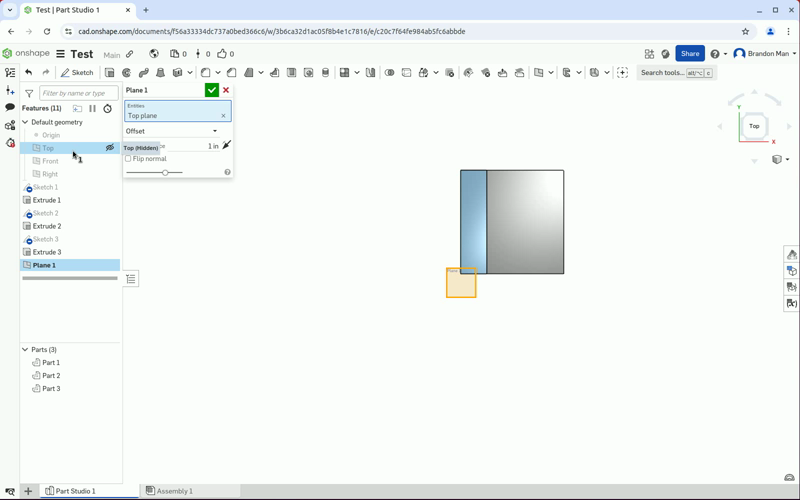
key(tab, 2)
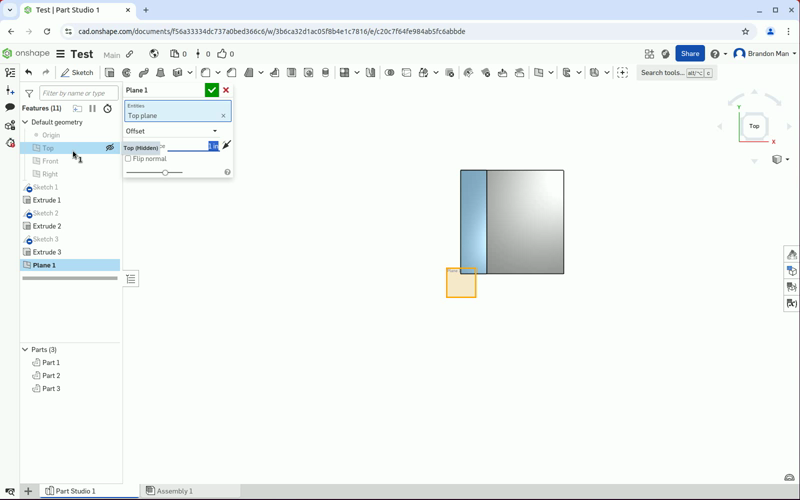
text(5.299)
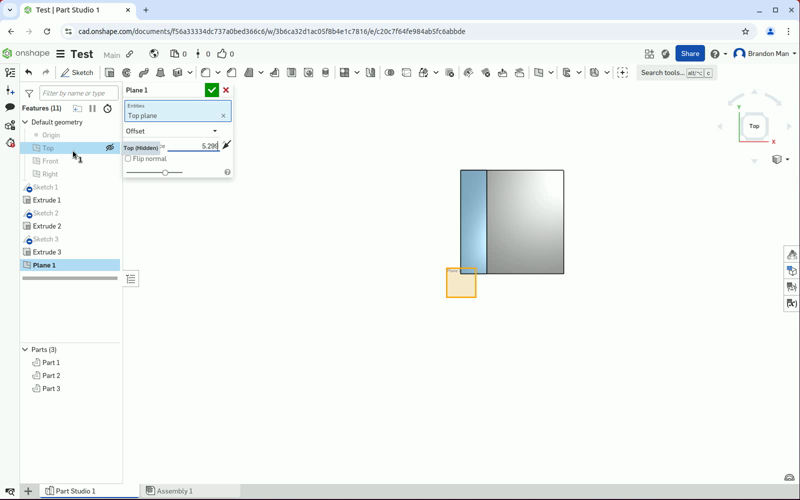
key(enter, 2)
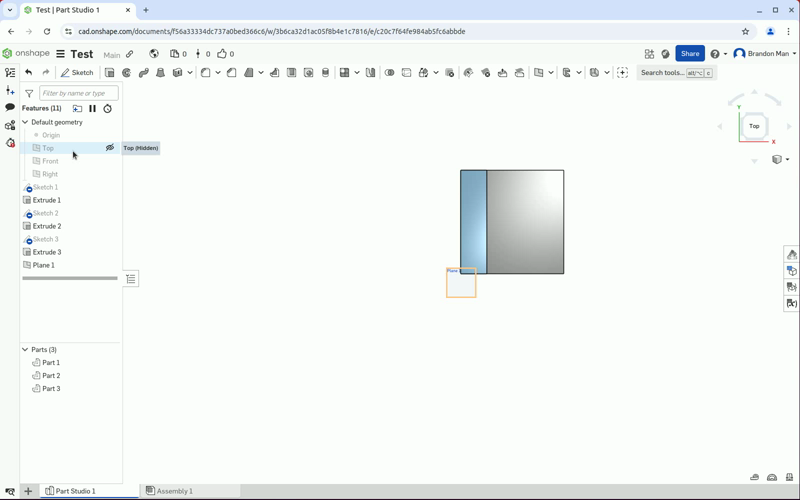
key(shift+s)
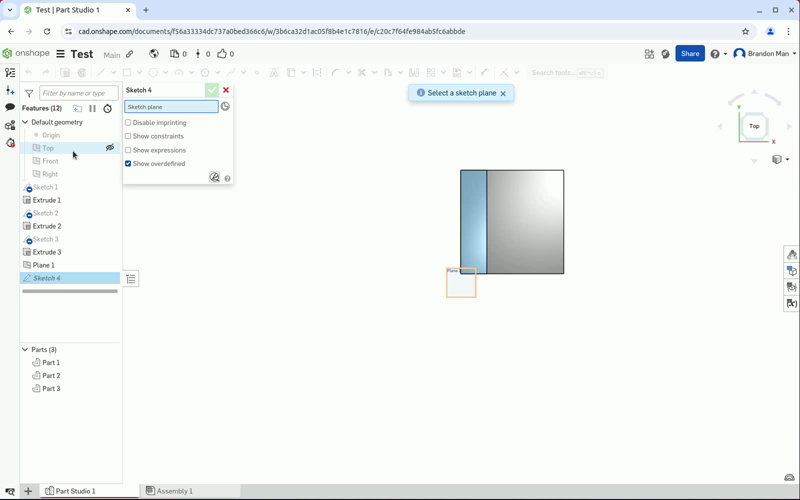
mouse_move(73, 267)
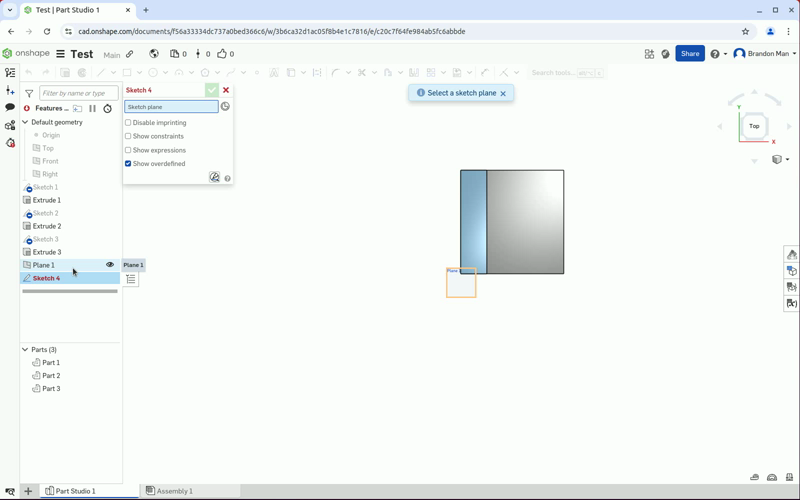
click(73, 267)
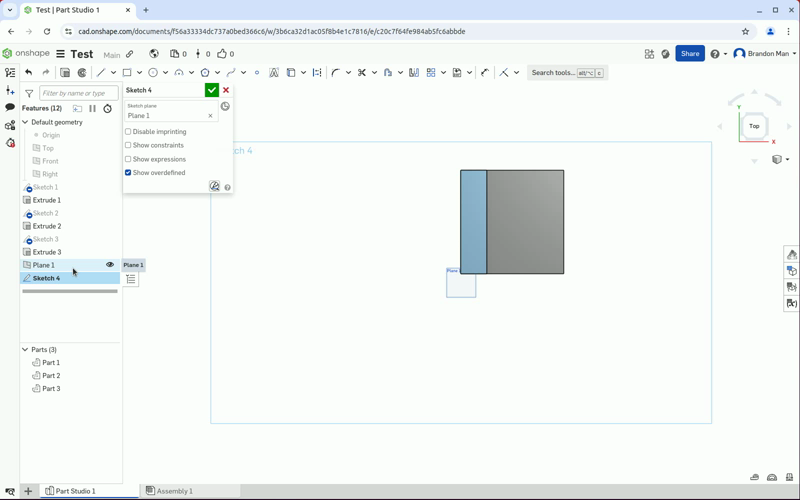
mouse_move(73, 352)
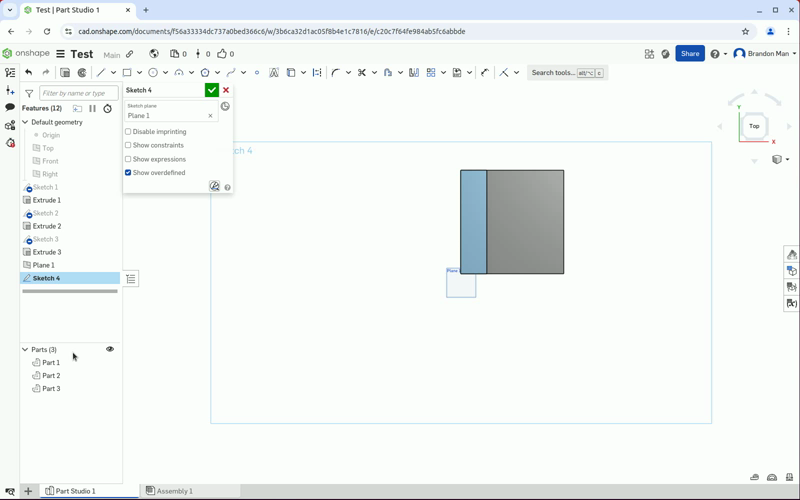
key(y)
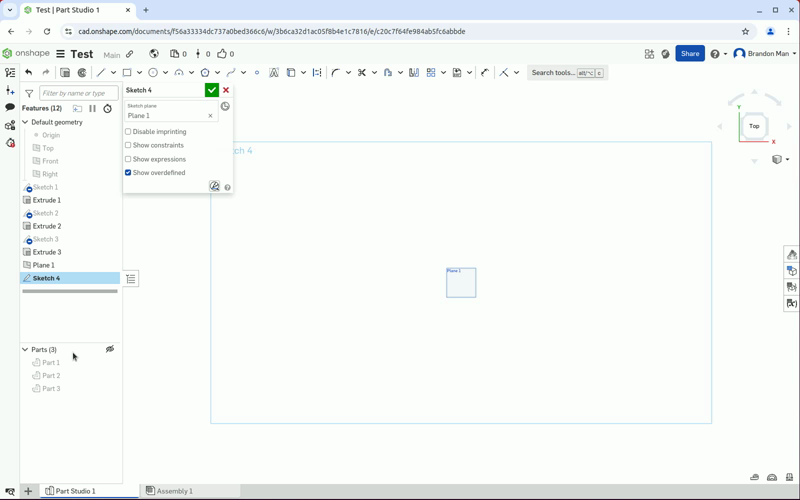
key(c)
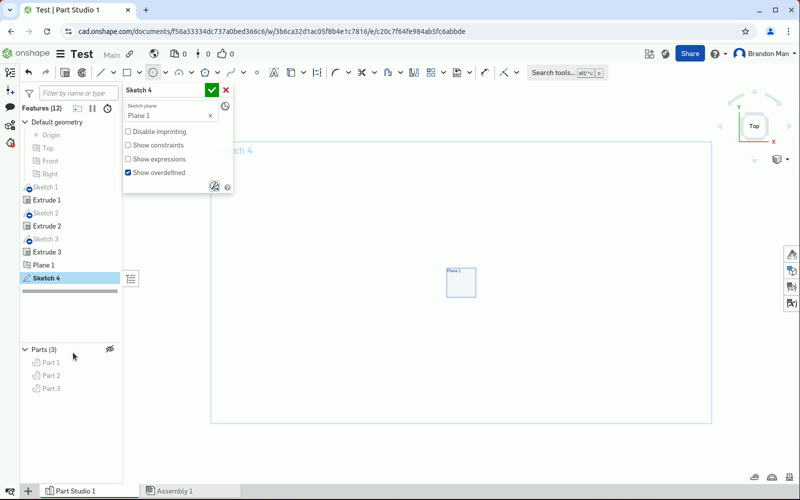
key_down(shift)
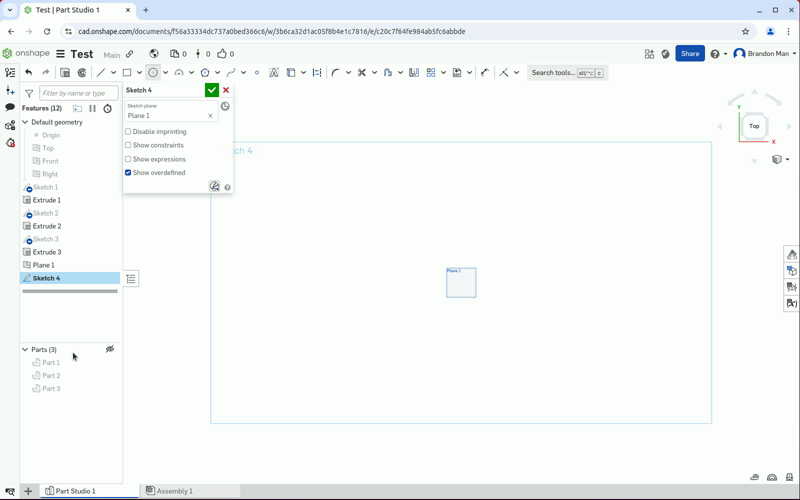
mouse_move(524, 220)
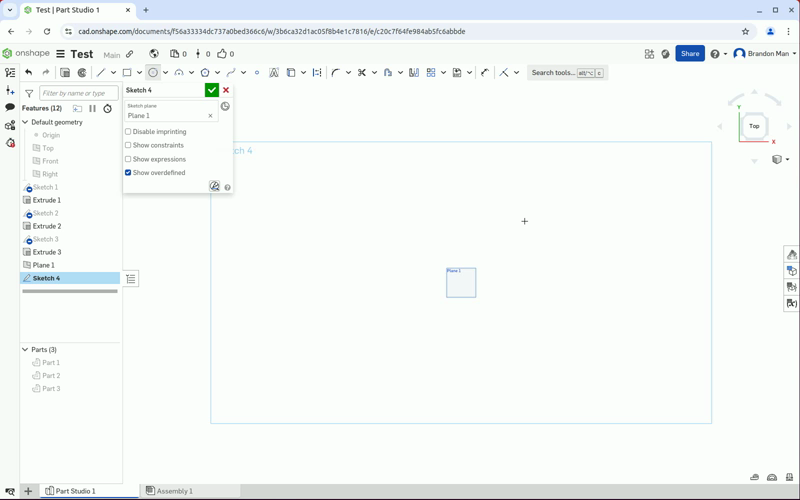
click(524, 220)
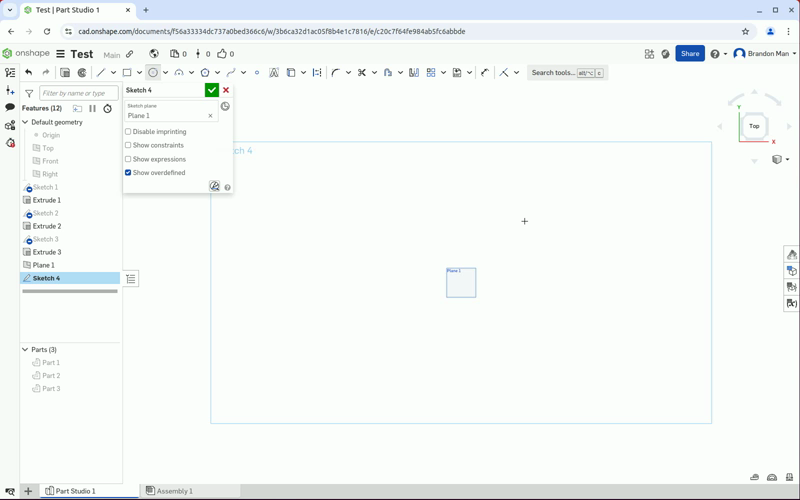
key_up(shift)
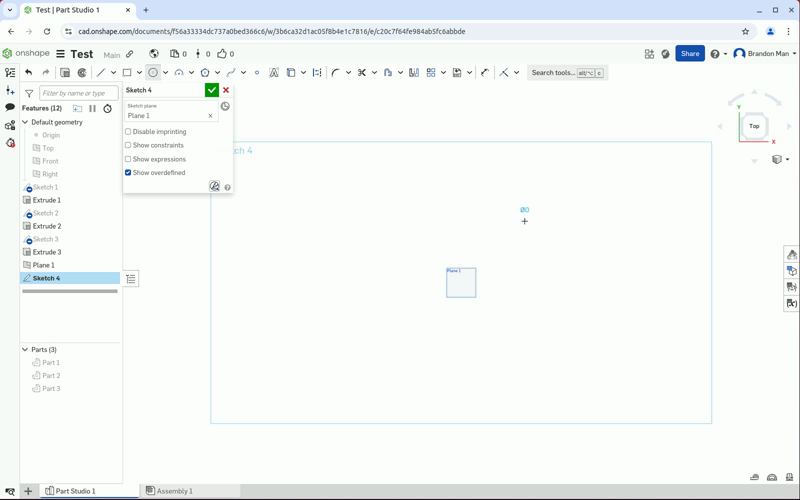
mouse_move(538, 220)
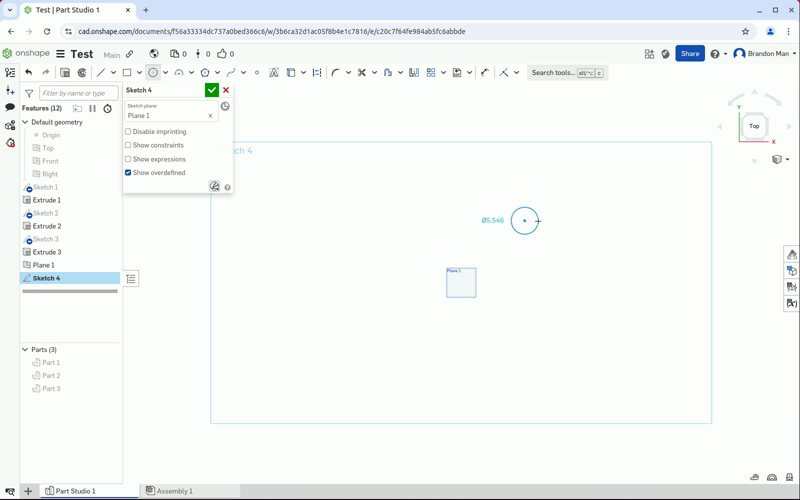
click(538, 220)
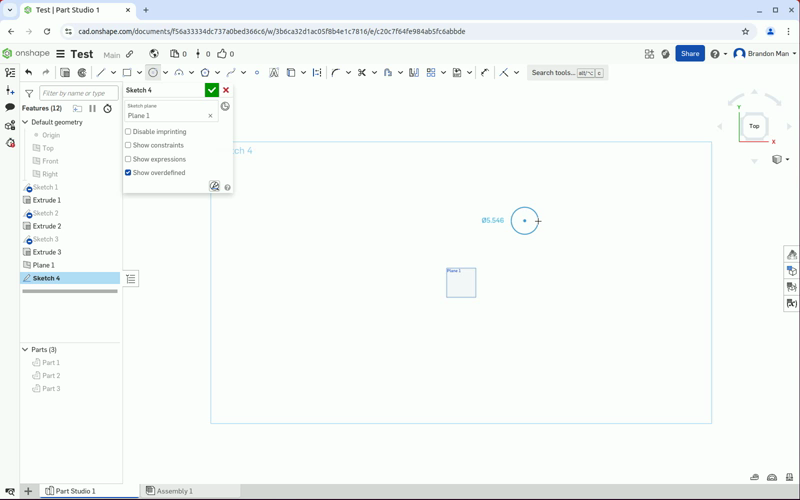
key(esc)
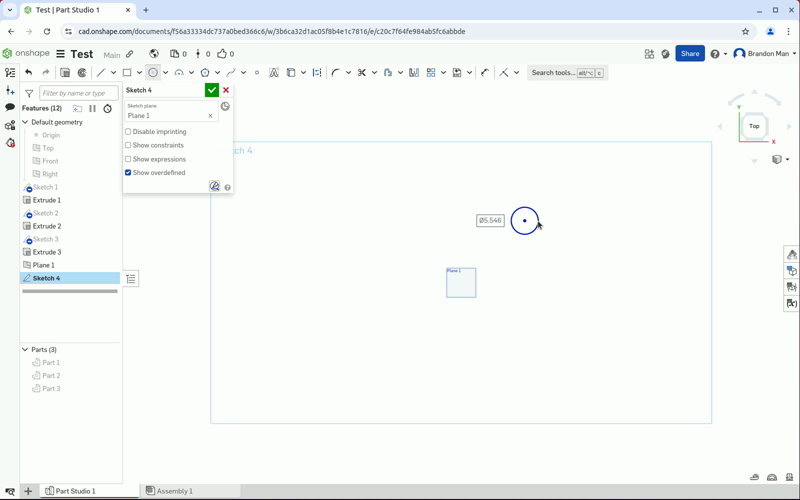
mouse_move(524, 223)
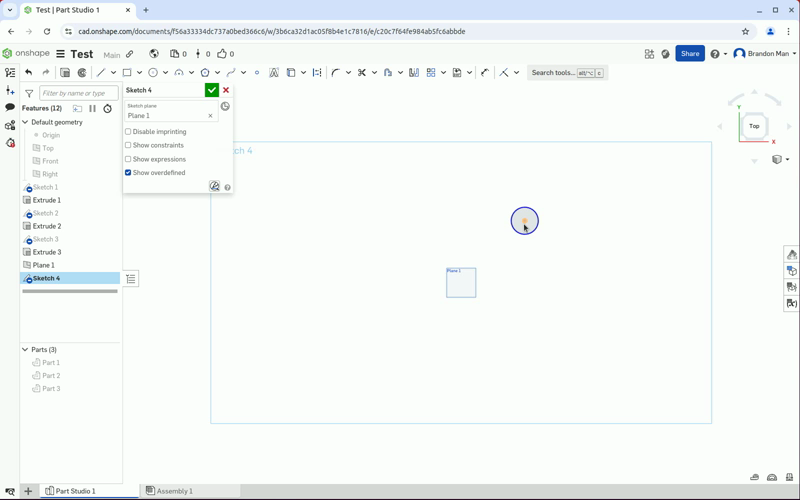
scroll(6)
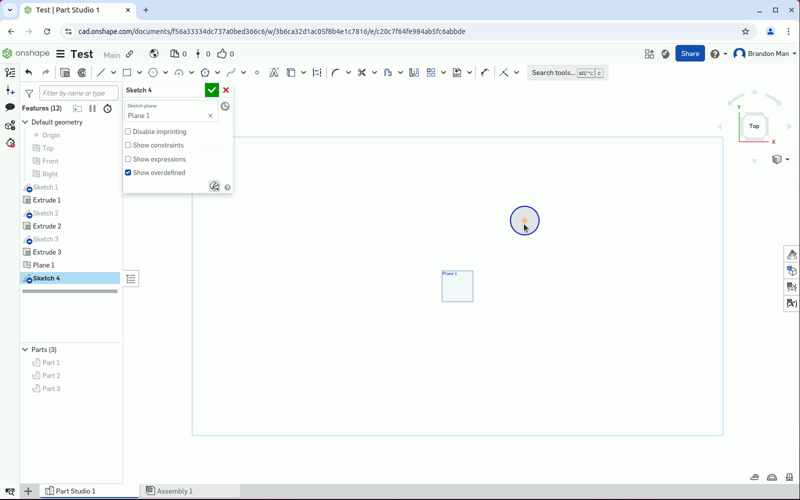
scroll(6)
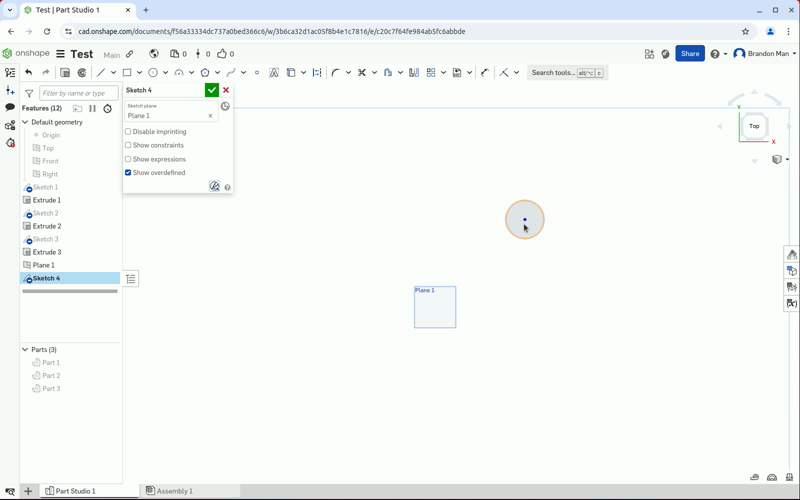
scroll(6)
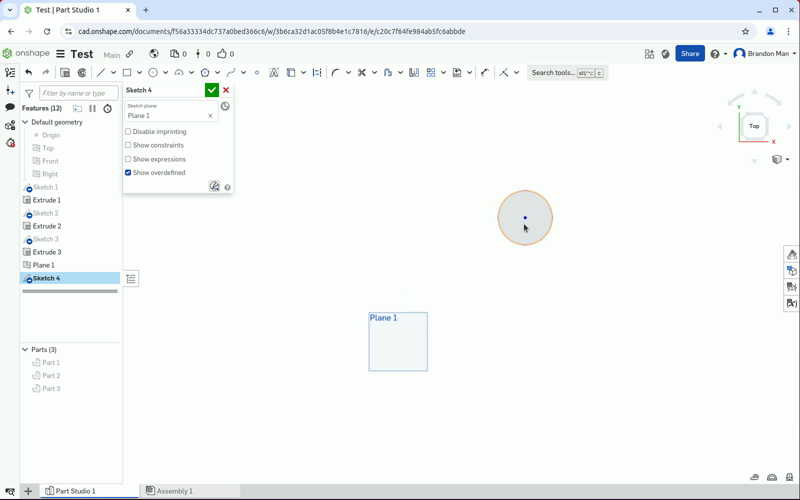
scroll(6)
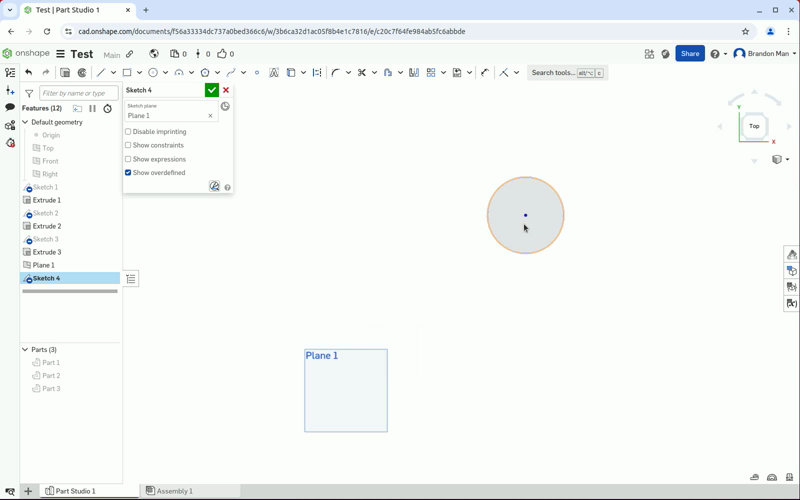
scroll(6)
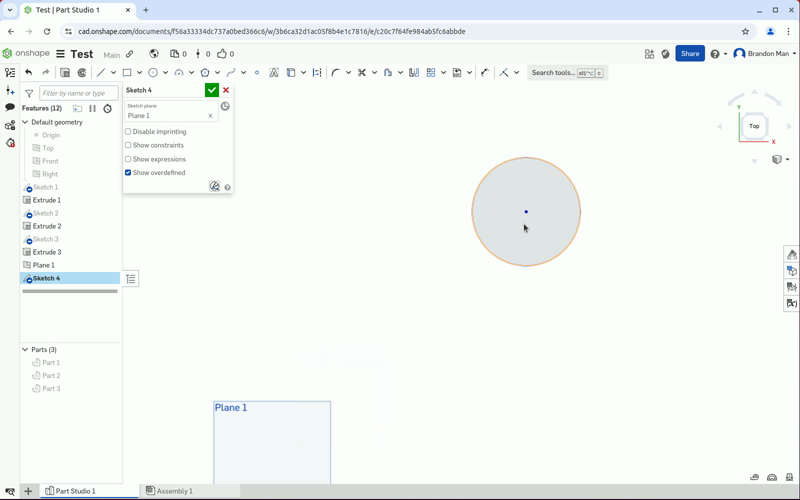
scroll(6)
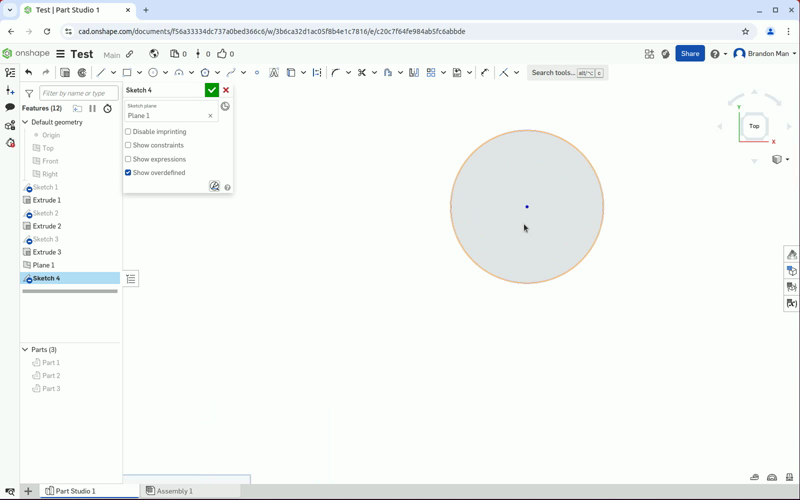
scroll(6)
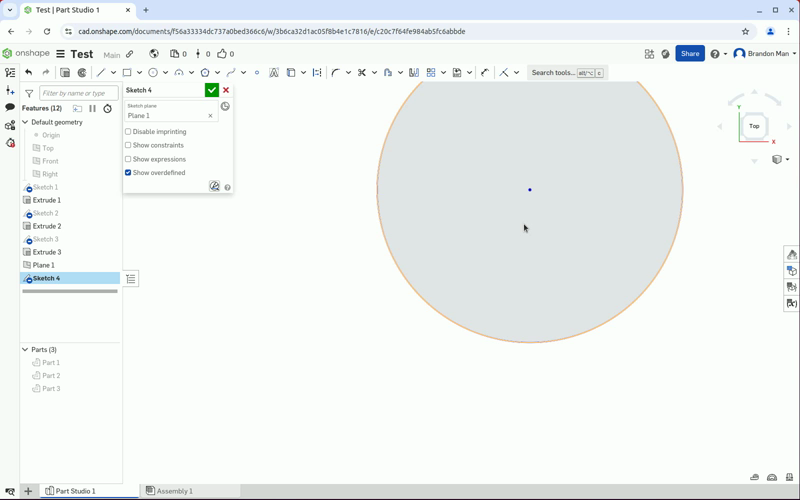
click(524, 223)
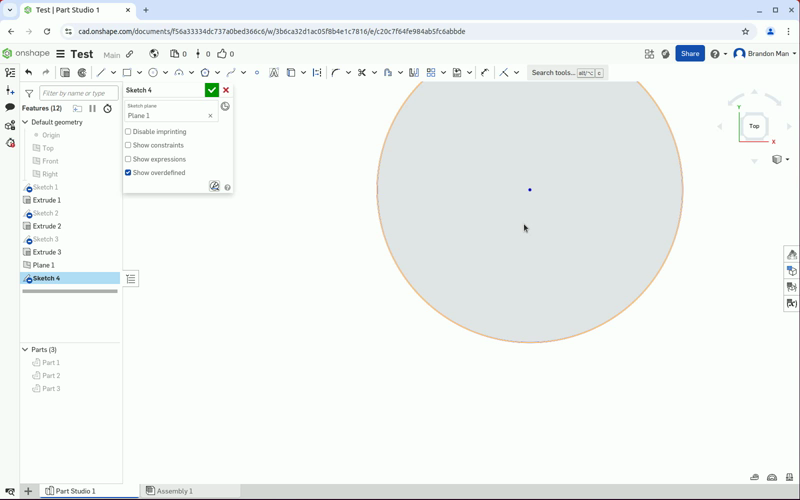
scroll(-6)
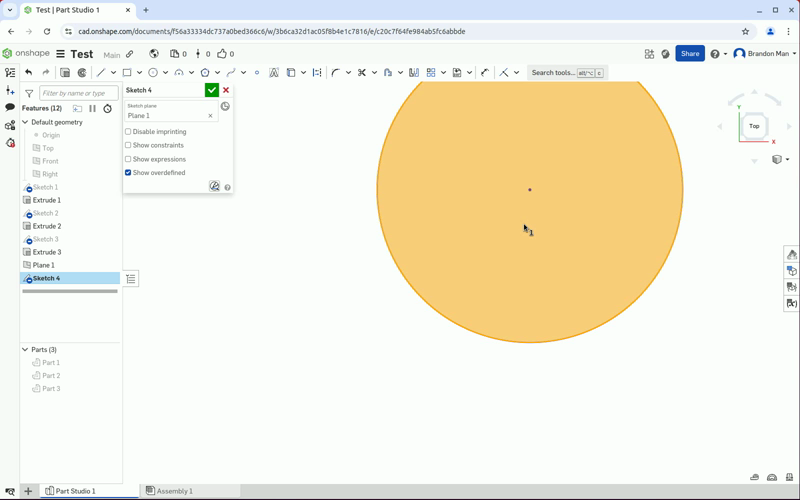
scroll(-6)
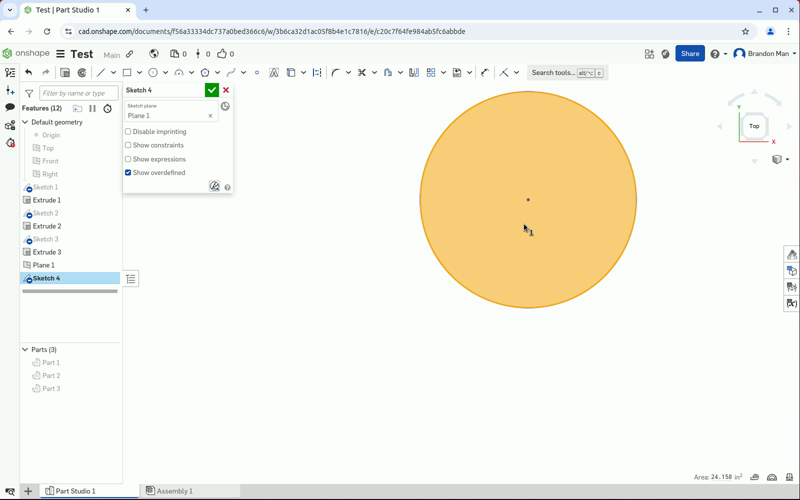
scroll(-6)
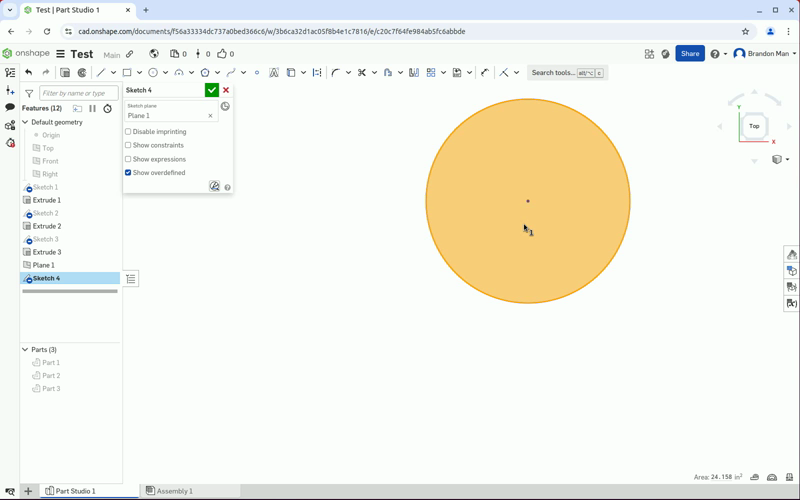
scroll(-6)
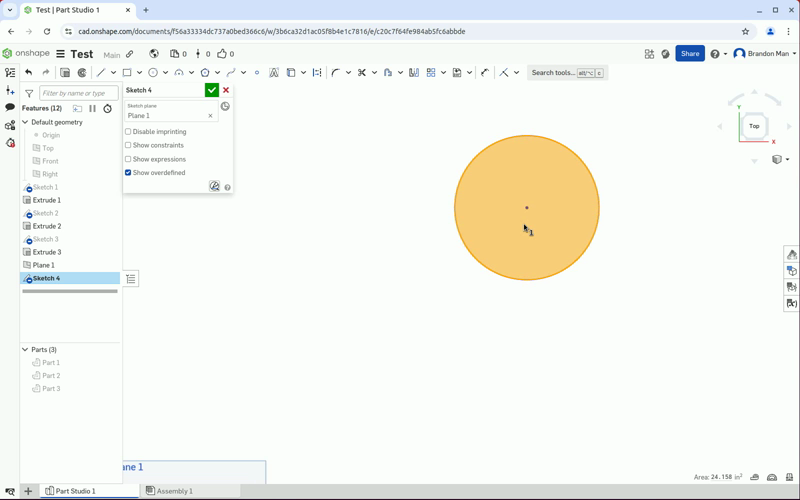
scroll(-6)
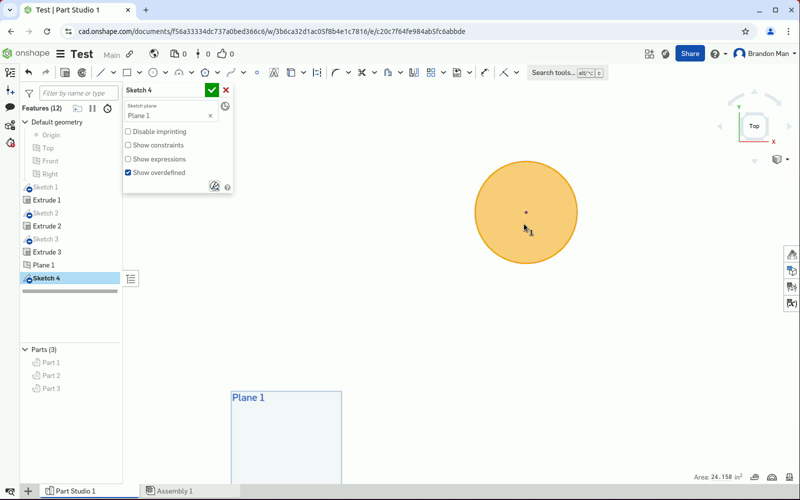
scroll(-6)
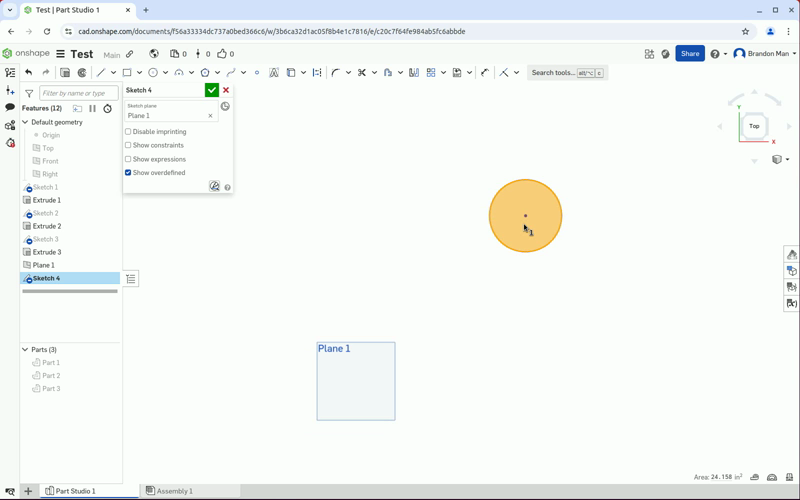
scroll(-6)
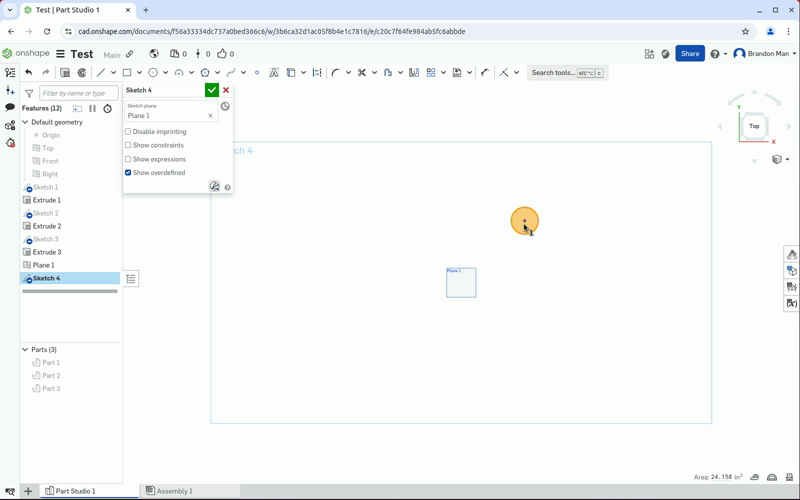
mouse_move(73, 352)
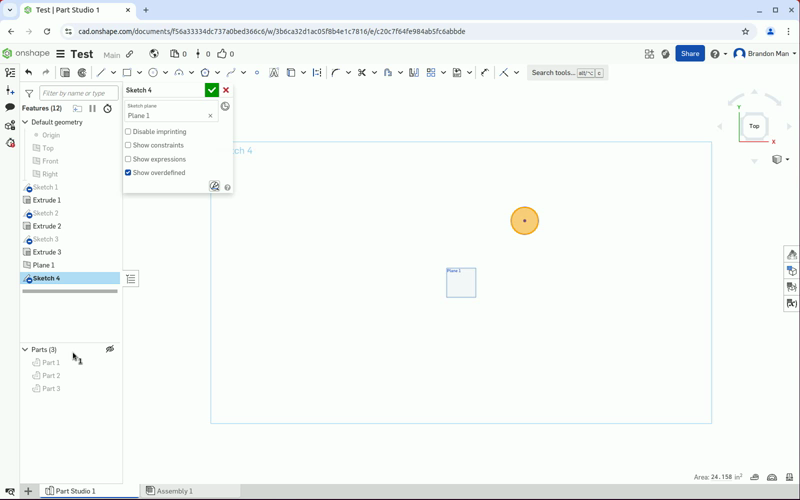
key(shift+y)
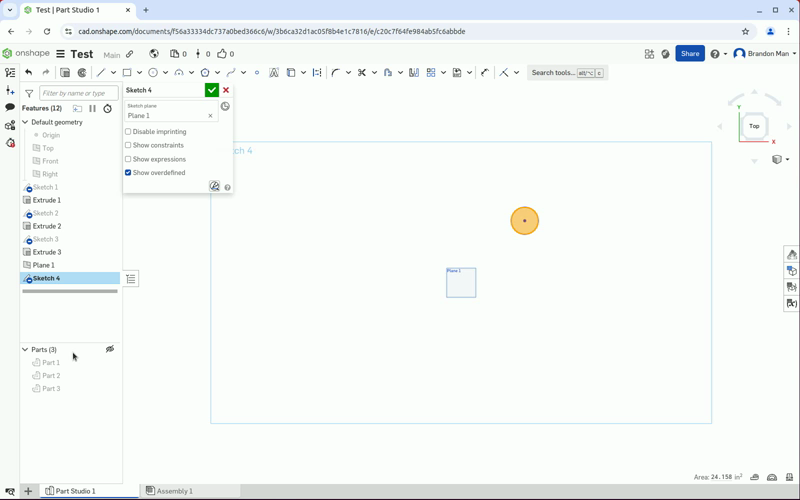
key(shift+e)
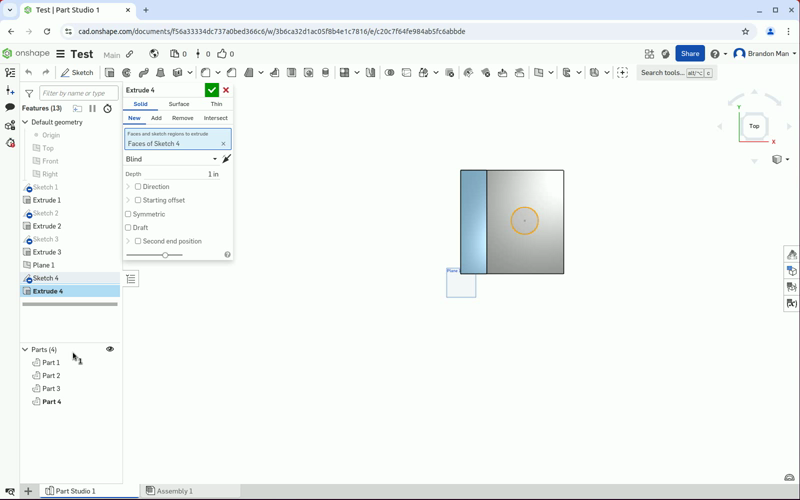
mouse_move(143, 106)
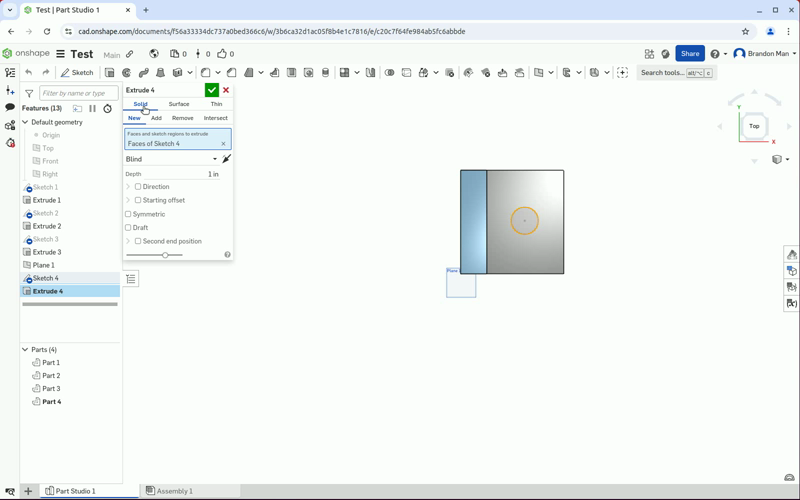
click(143, 106)
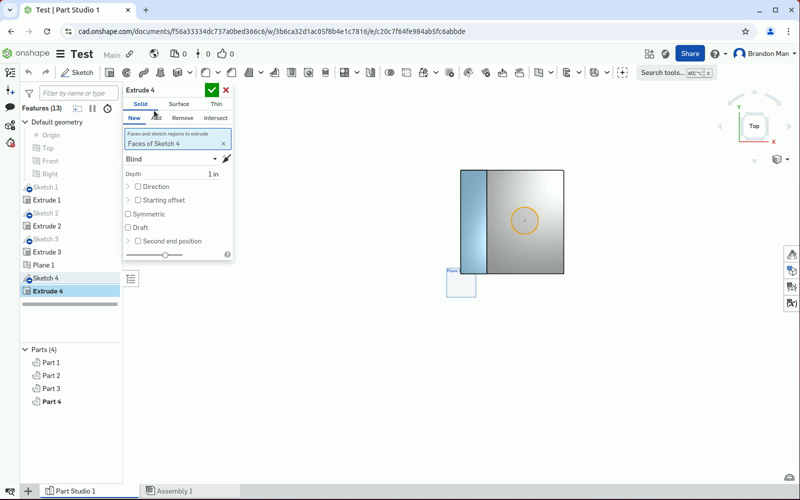
mouse_move(186, 120)
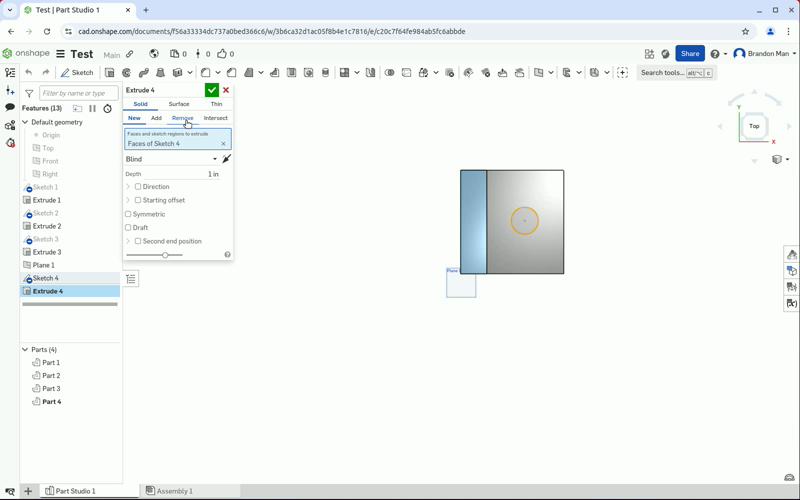
click(186, 120)
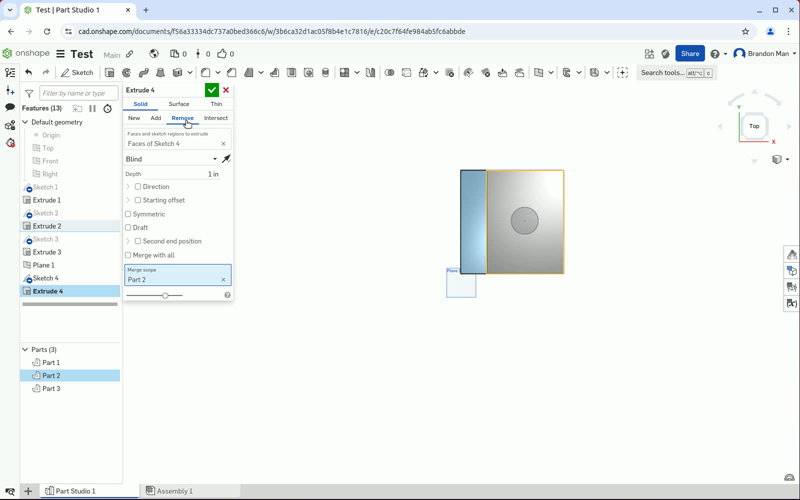
key(tab, 4)
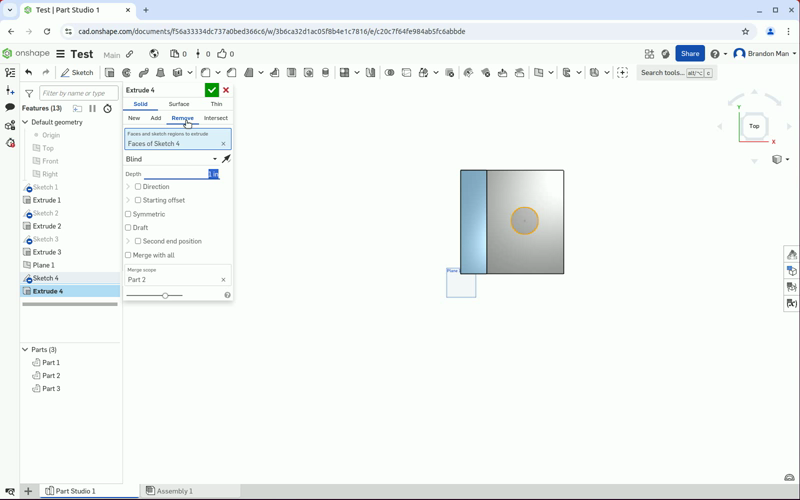
text(10.591)
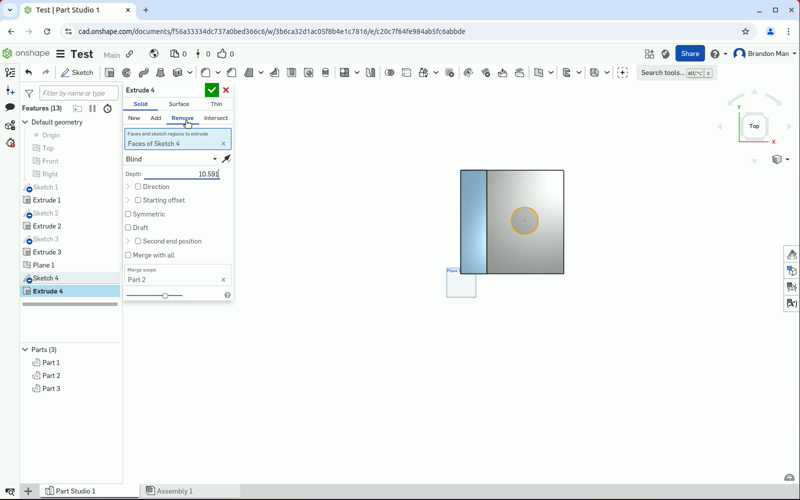
key(tab, 6)
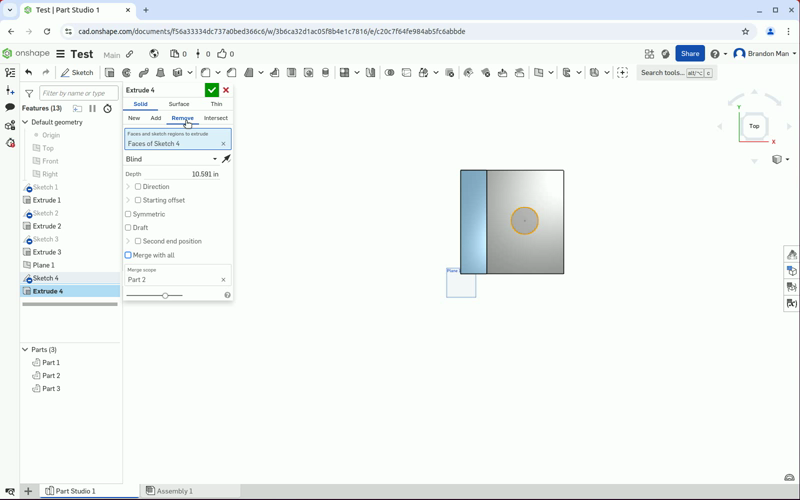
key(space)
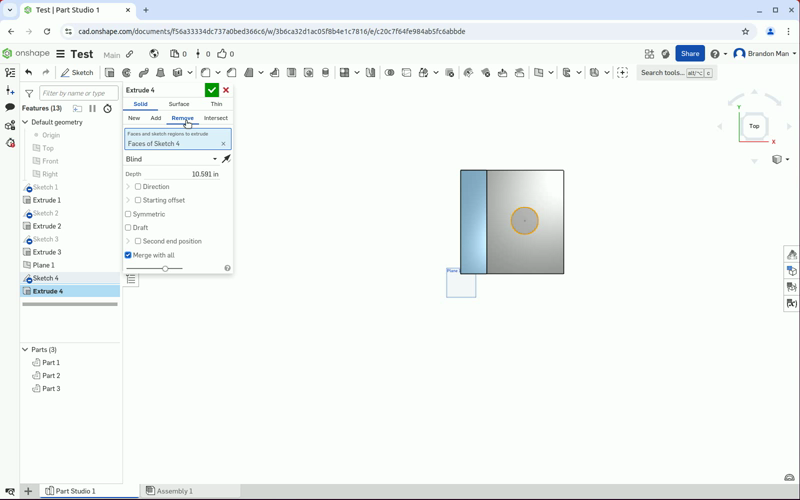
key(enter)
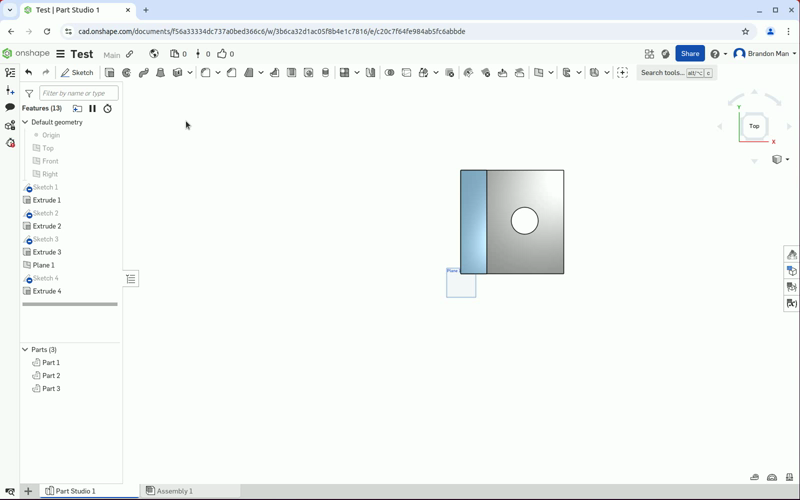
key(shift+h)
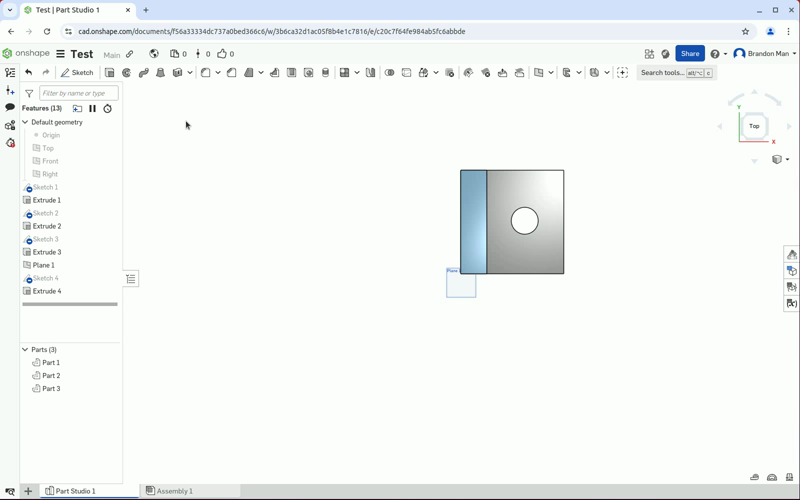
key(shift+h)
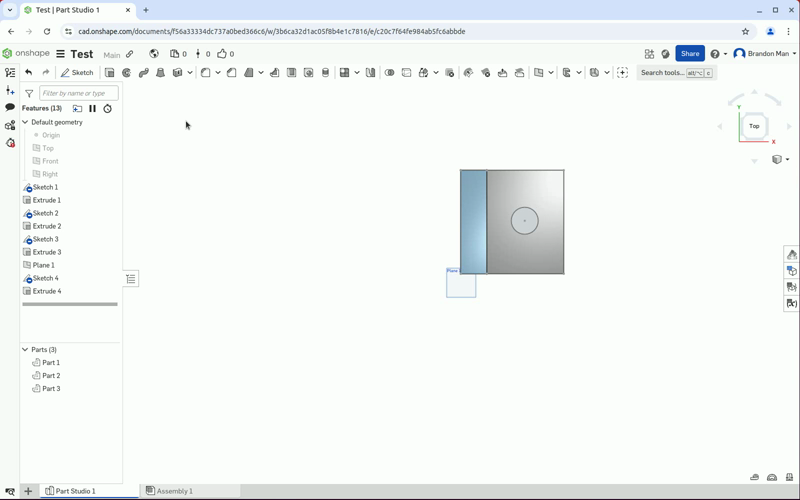
key(shift+7)
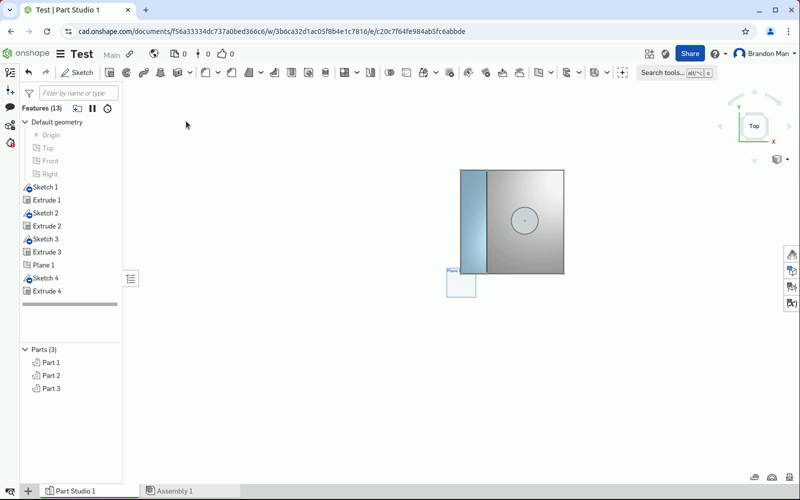
key(up, 3)
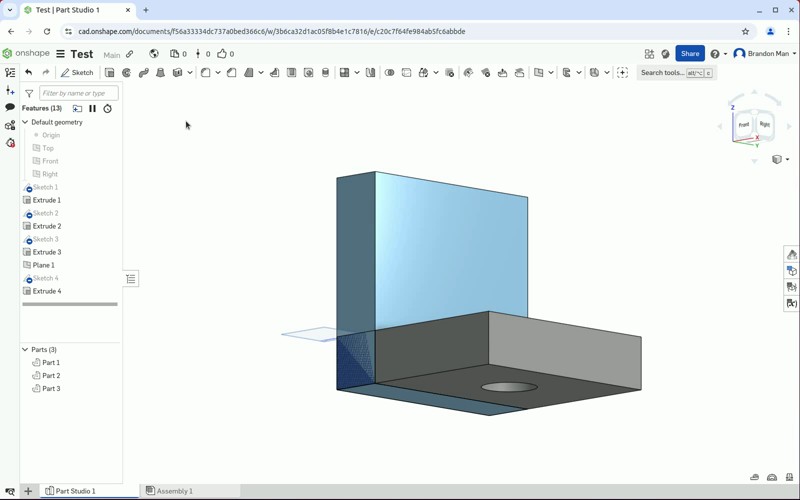
key(left, 3)
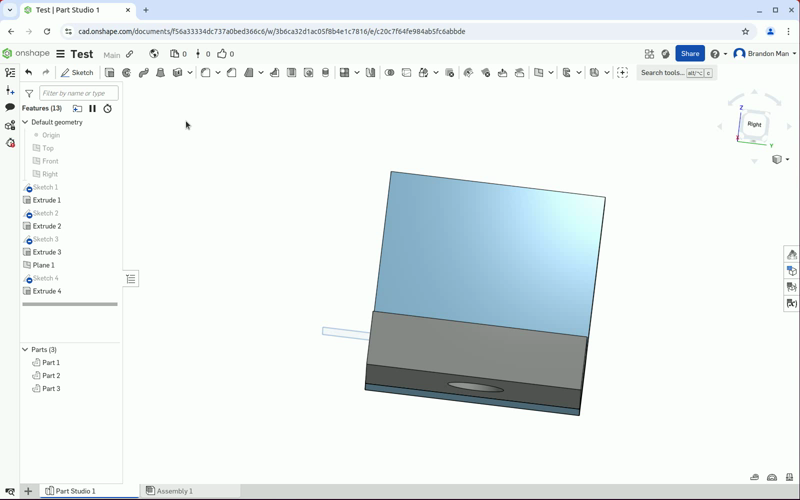
key(right, 3)
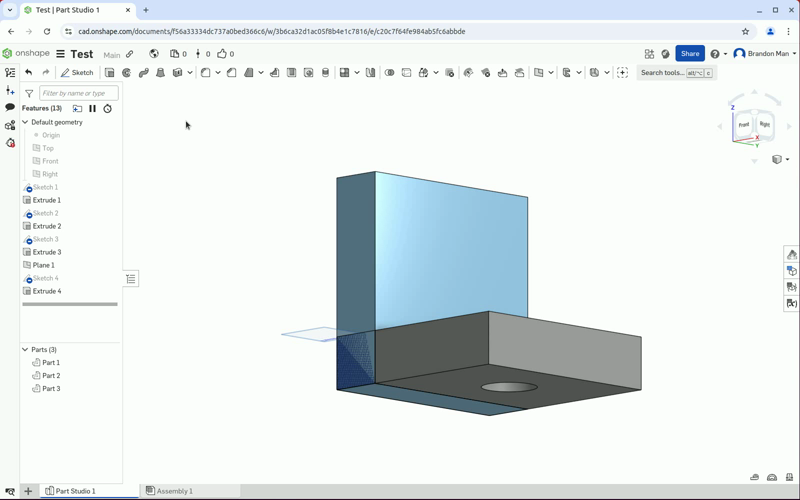
key(down, 3)
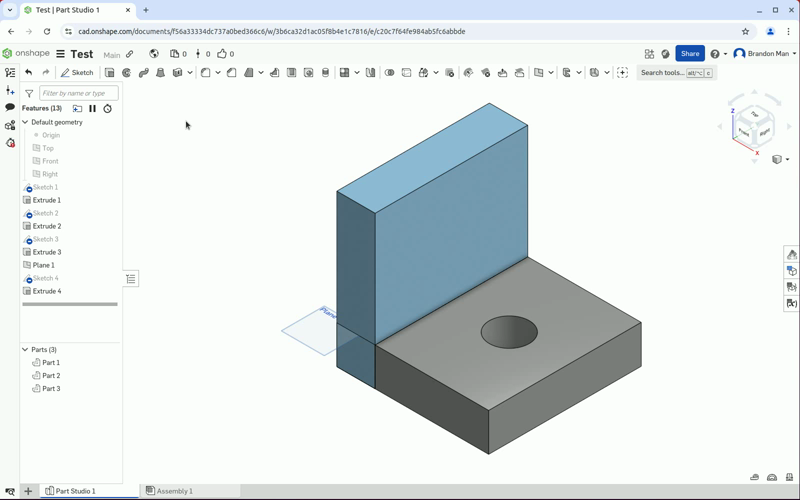
mouse_move(73, 189)
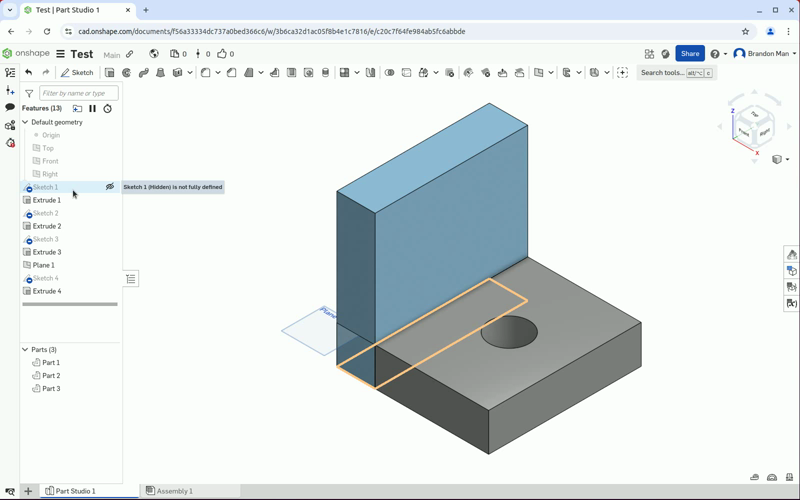
click(73, 189)